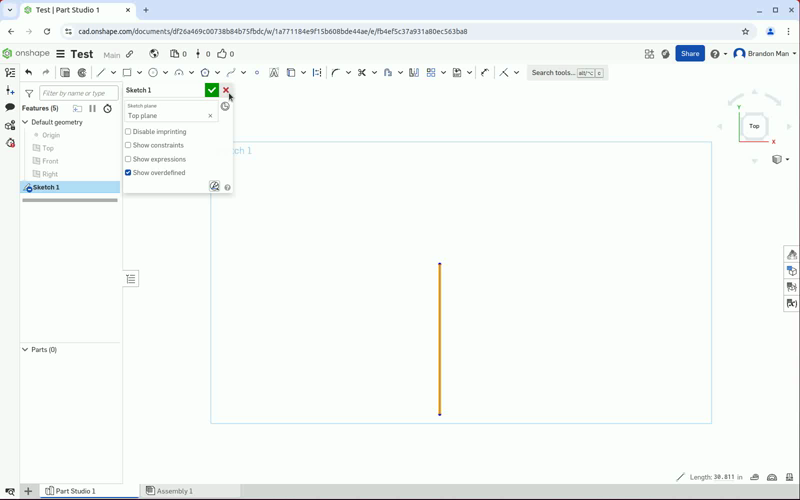
key(shift+h)
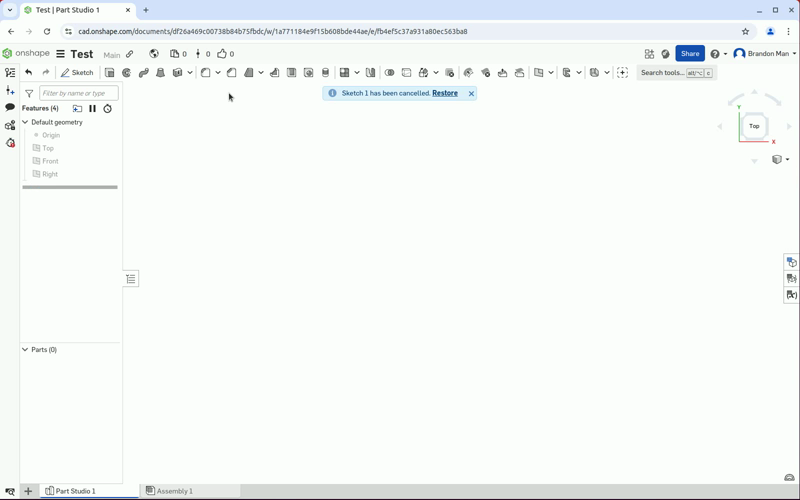
mouse_move(73, 352)
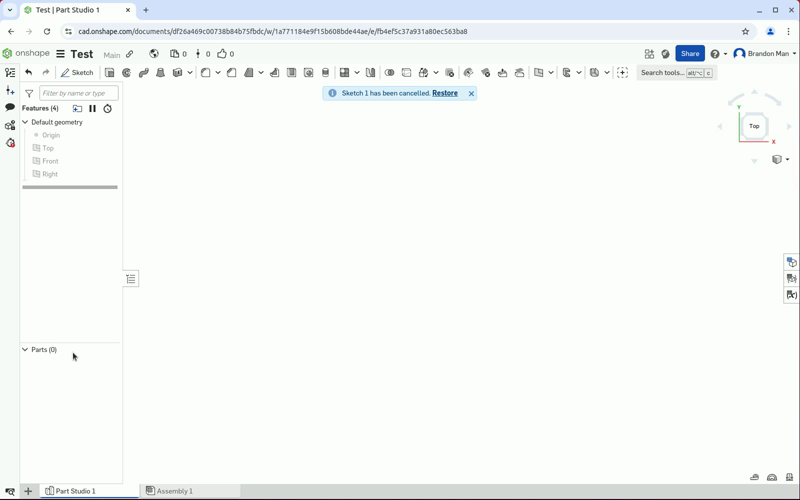
key(y)
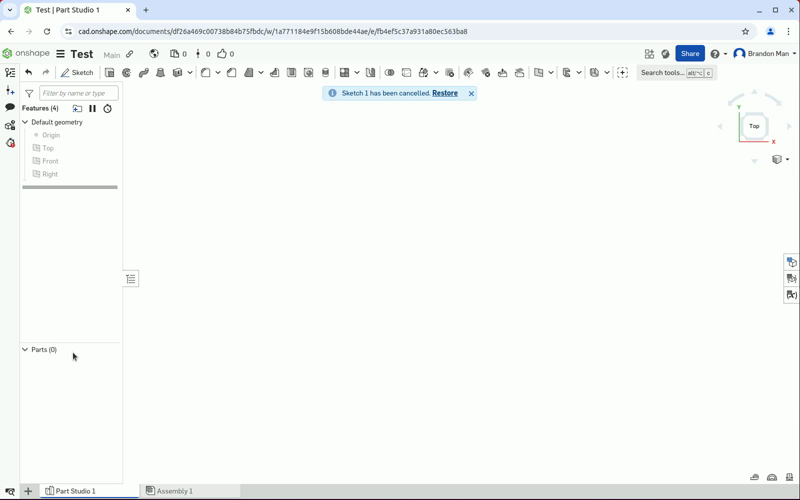
key(shift+p)
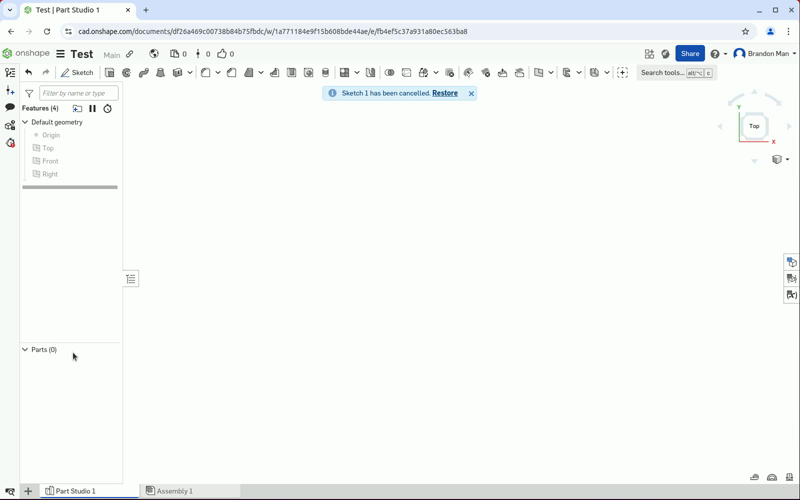
key(space)
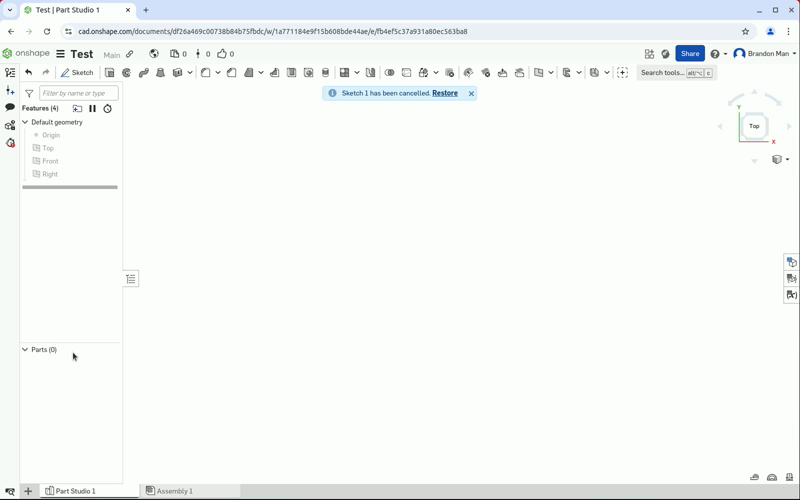
key_down(shift)
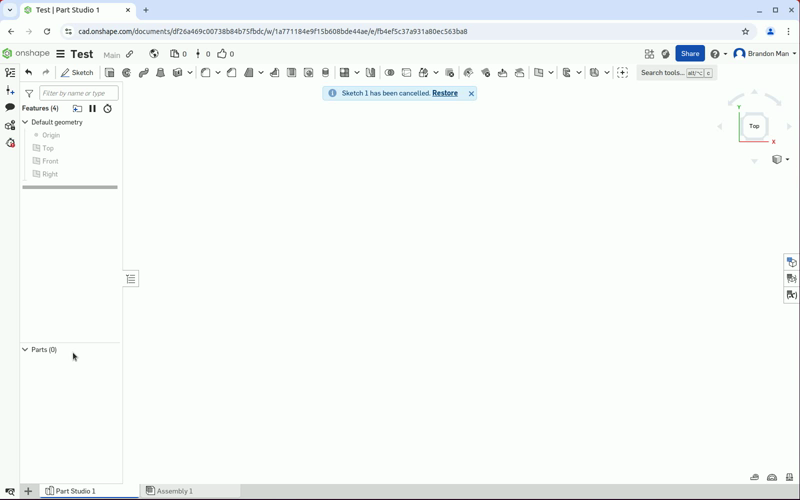
key(up)
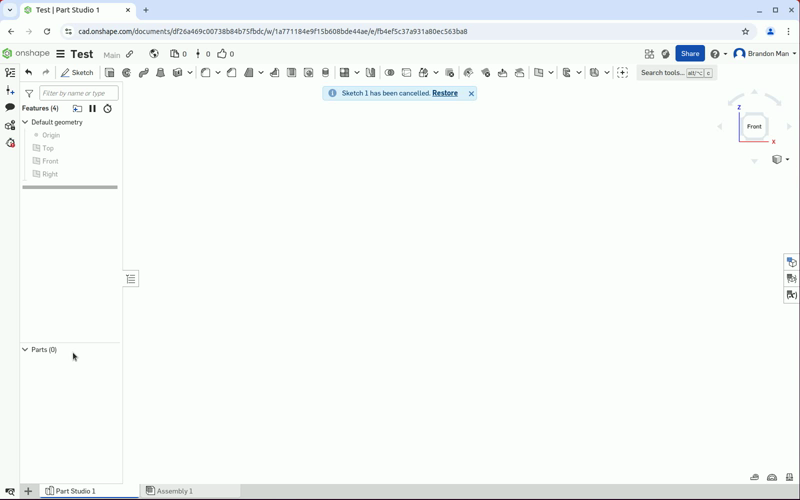
key_up(shift)
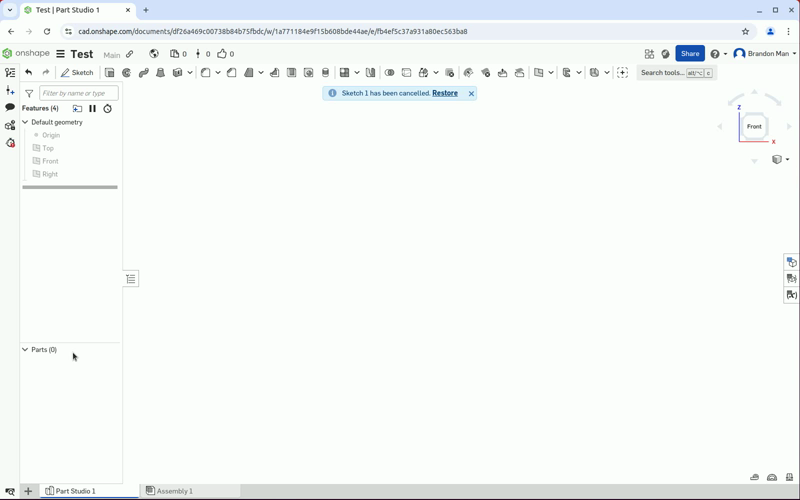
mouse_move(73, 352)
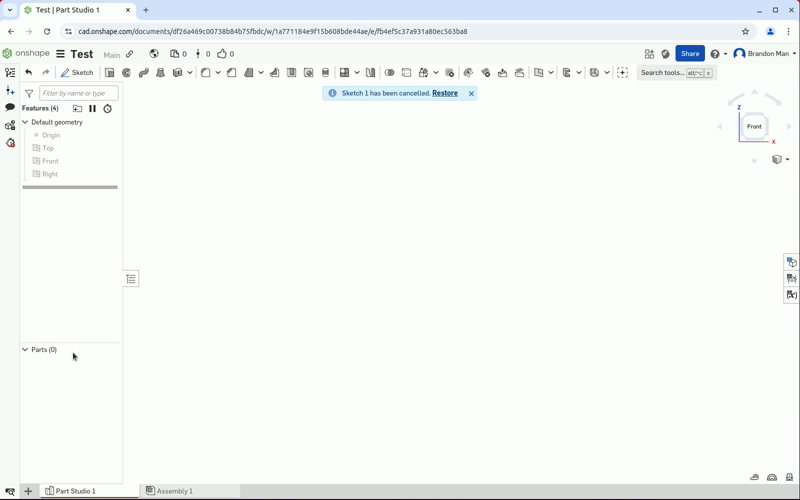
key(shift+y)
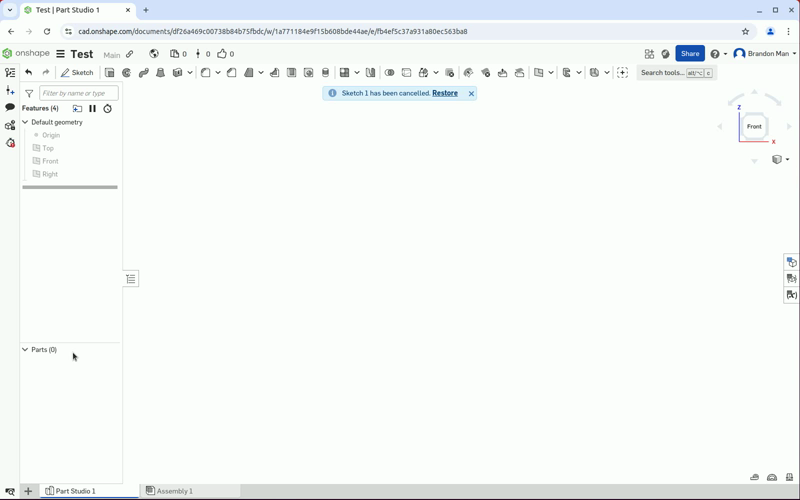
key(shift+s)
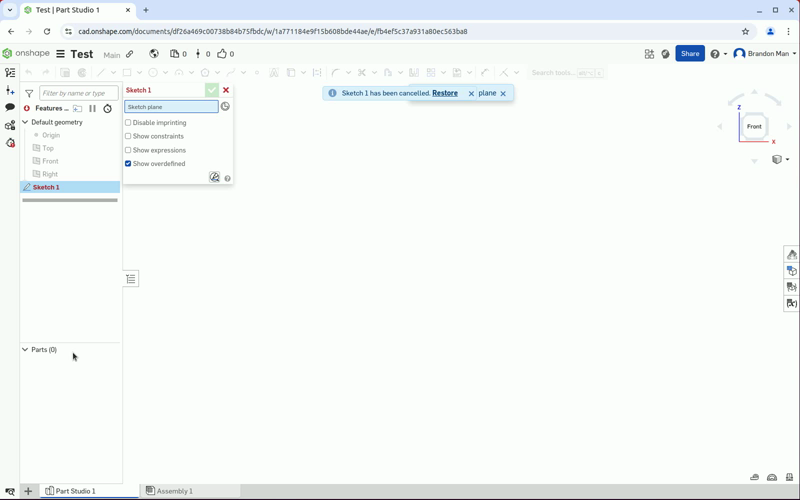
mouse_move(73, 163)
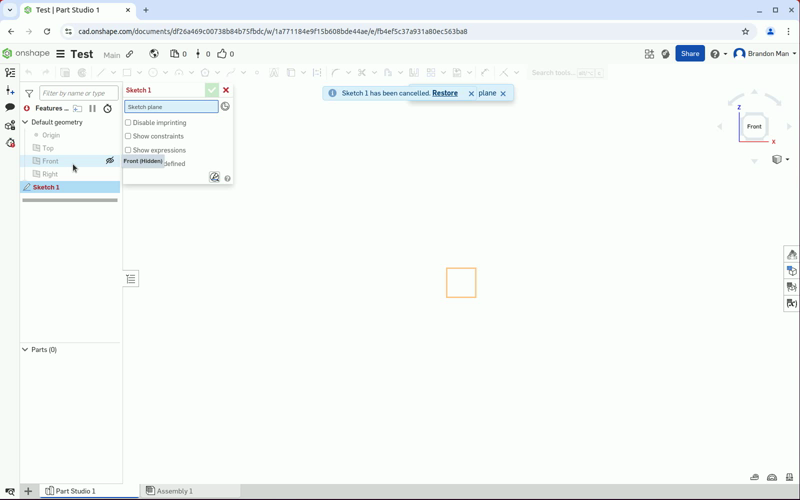
click(73, 163)
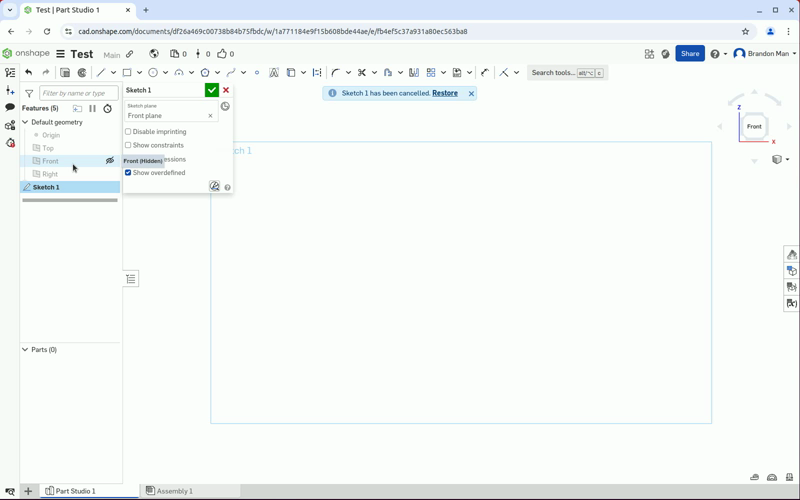
mouse_move(73, 352)
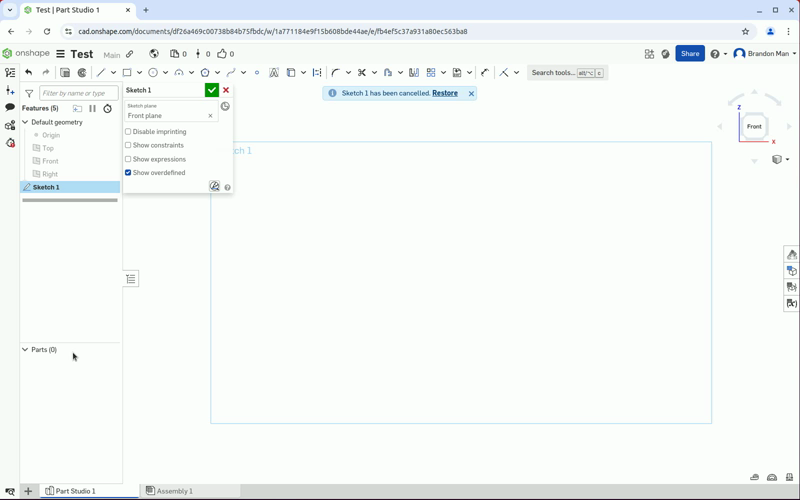
key(y)
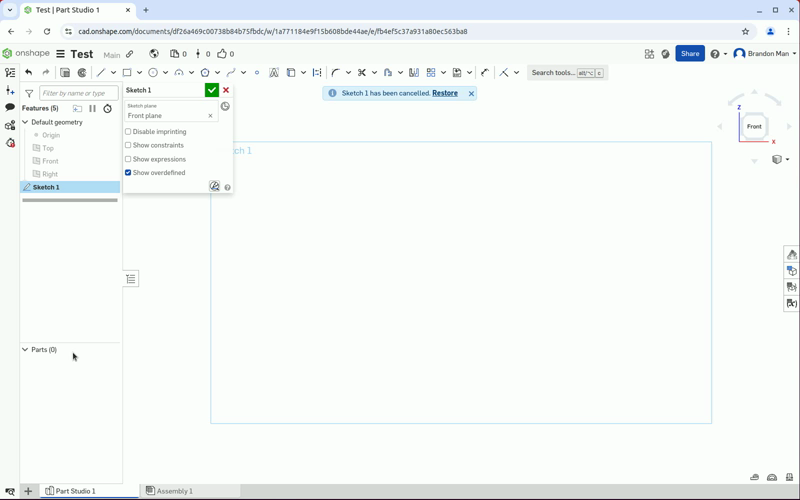
key(l)
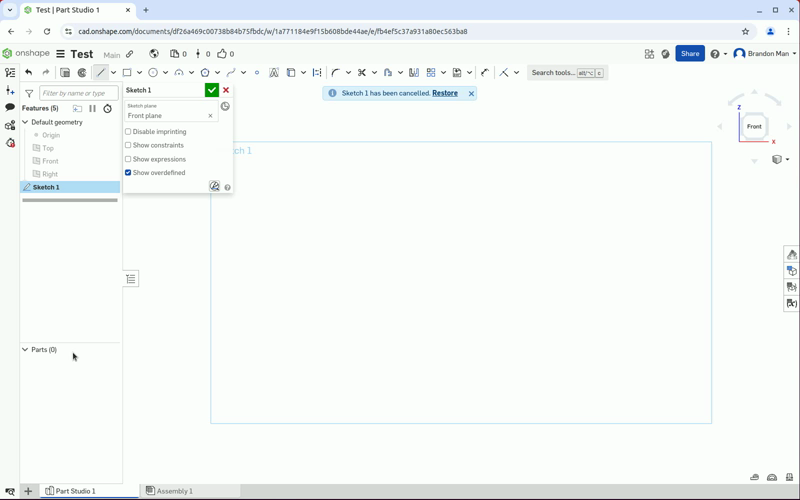
key_down(shift)
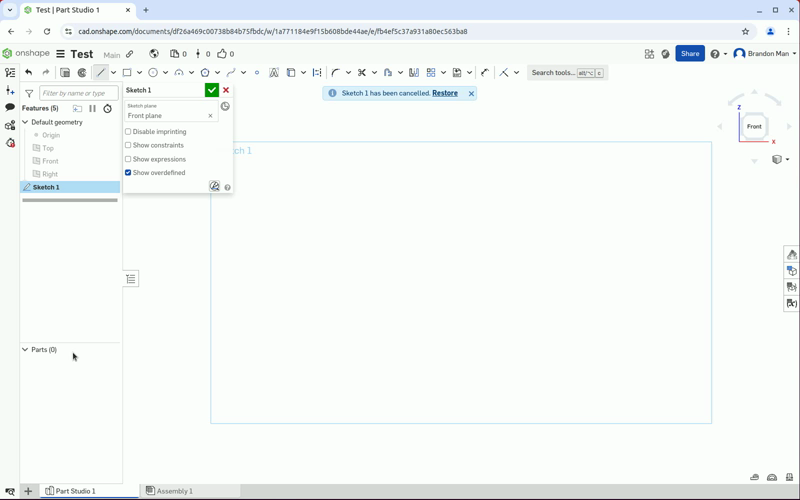
mouse_move(390, 328)
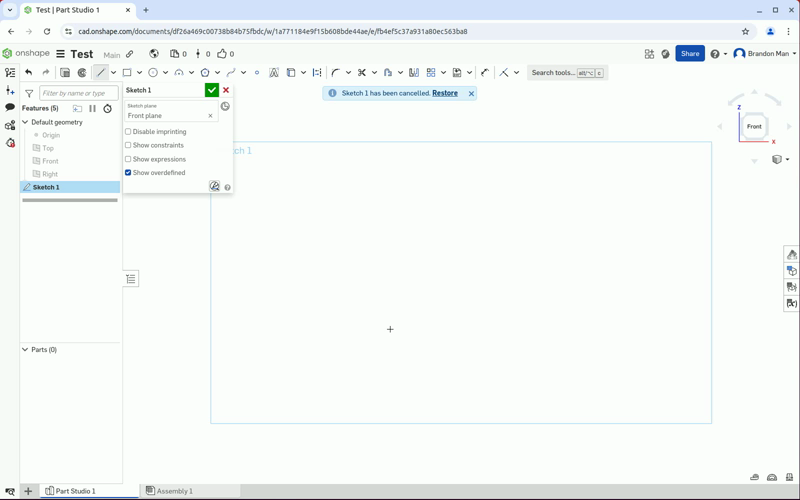
click(390, 328)
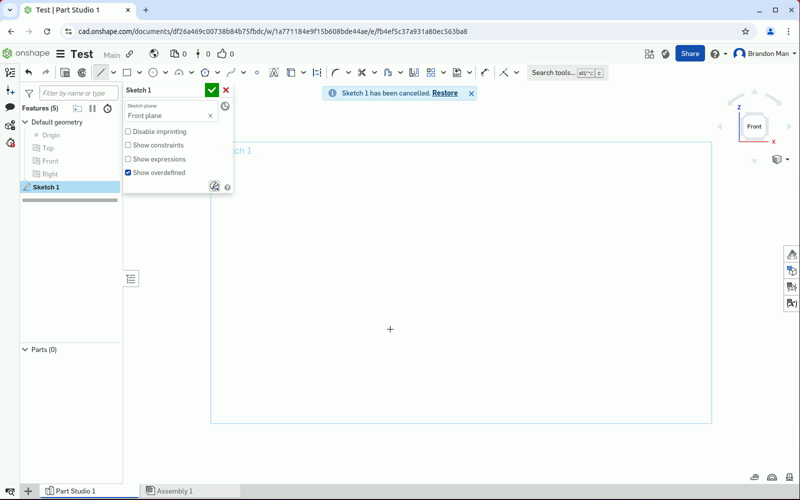
key_up(shift)
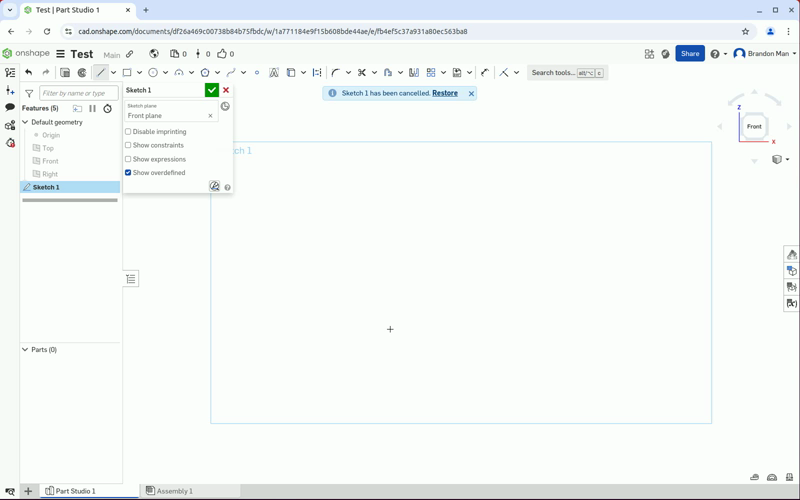
key_down(shift)
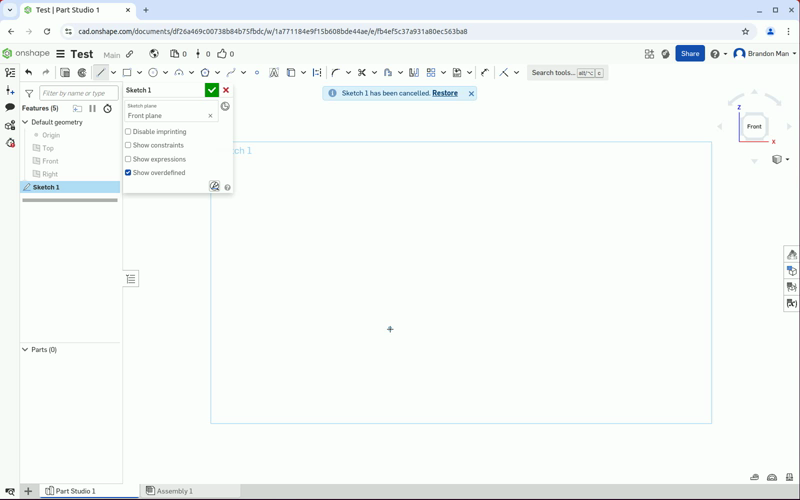
mouse_move(464, 328)
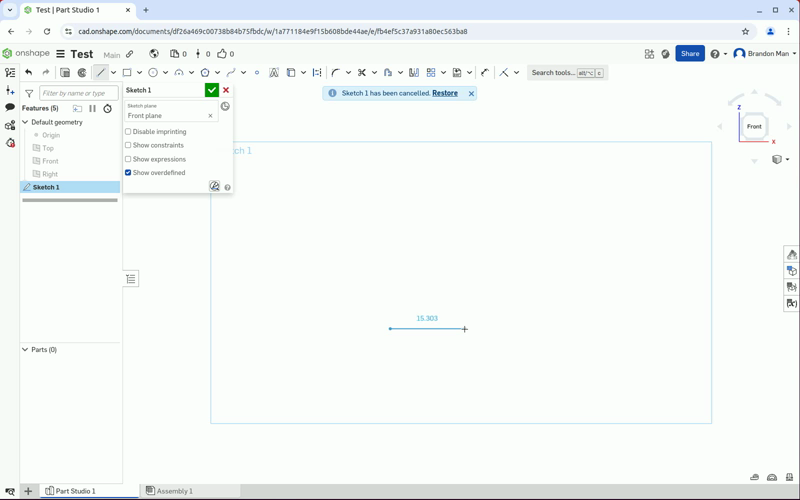
click(464, 328)
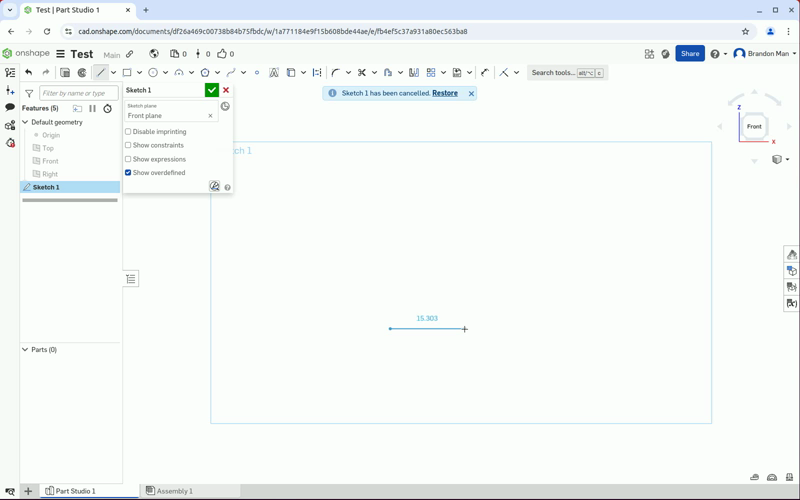
key_up(shift)
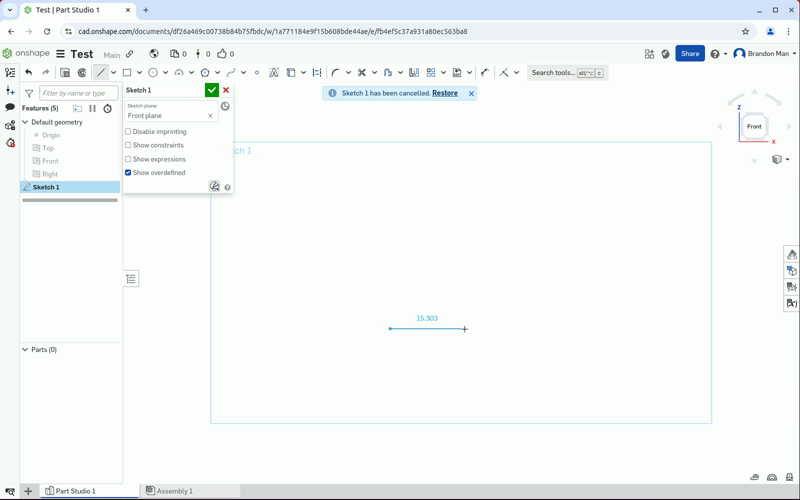
key_down(shift)
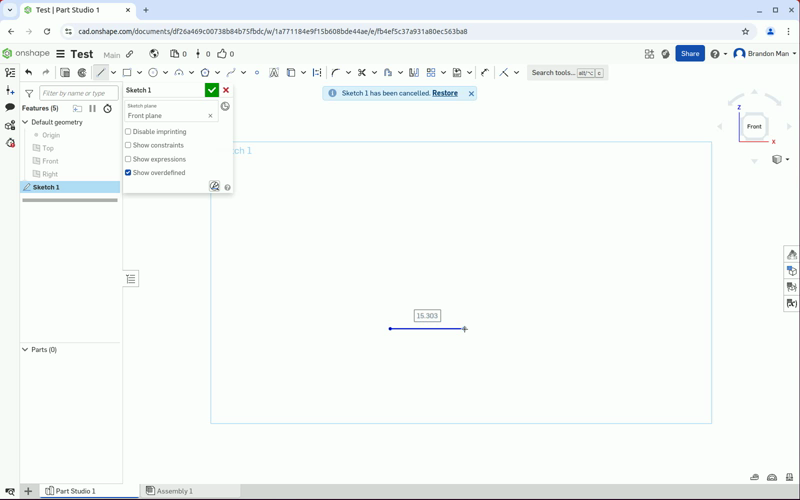
mouse_move(464, 254)
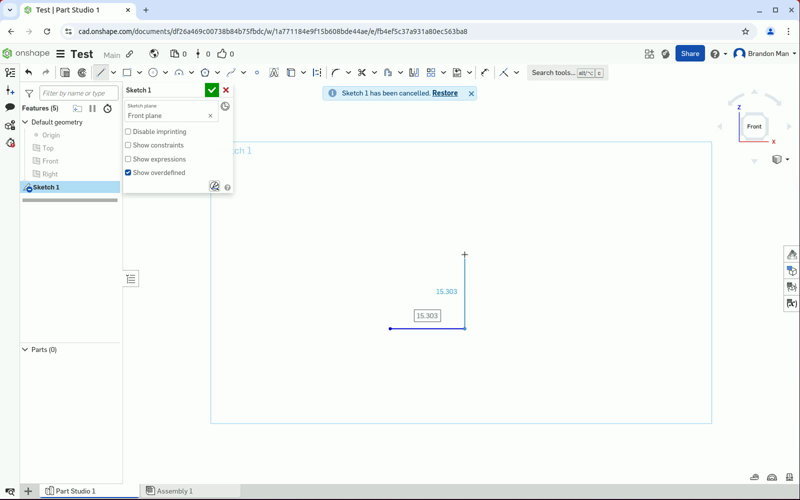
click(464, 254)
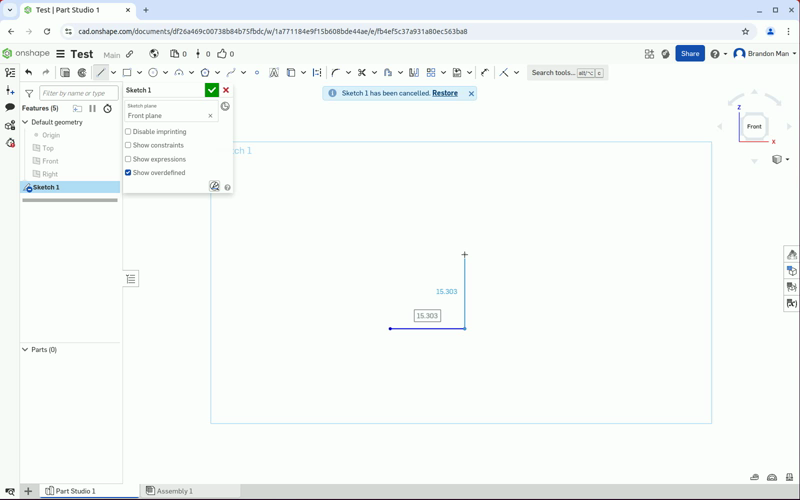
key_up(shift)
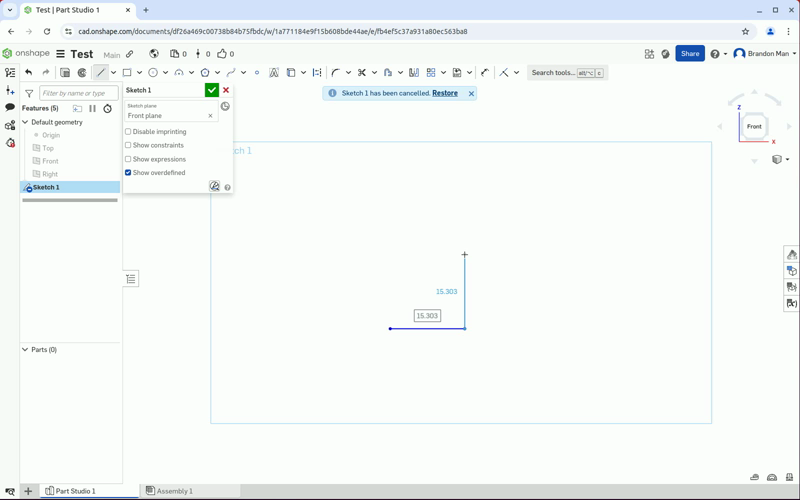
key_down(shift)
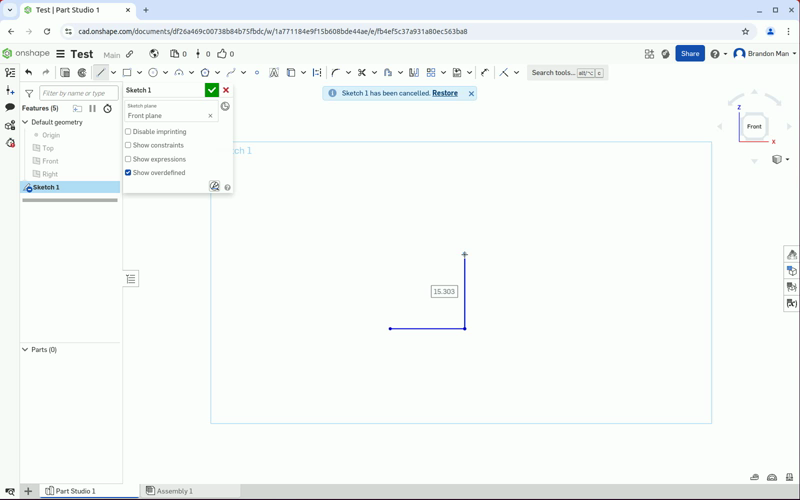
mouse_move(390, 254)
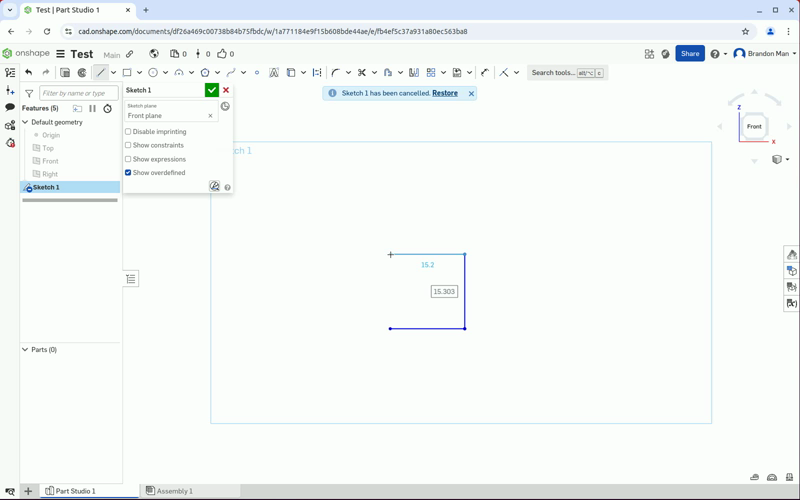
click(390, 254)
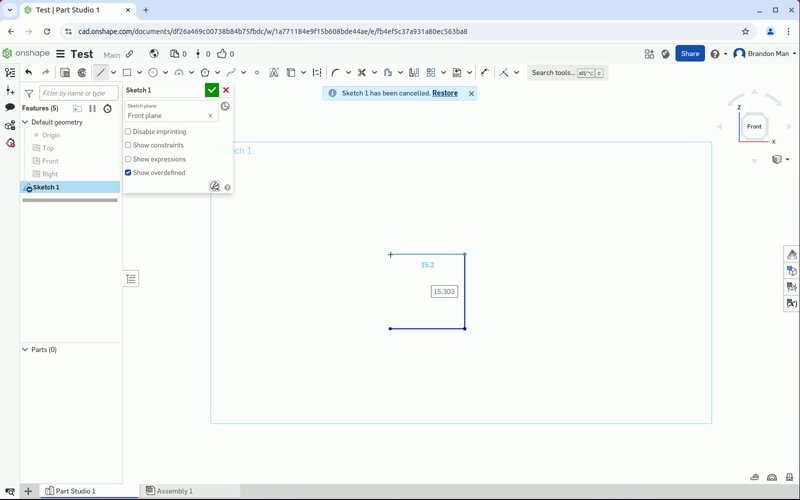
key_up(shift)
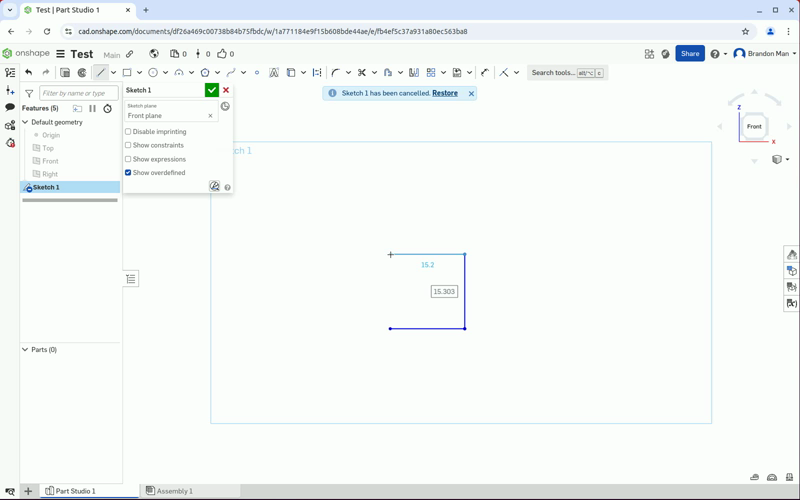
key_down(shift)
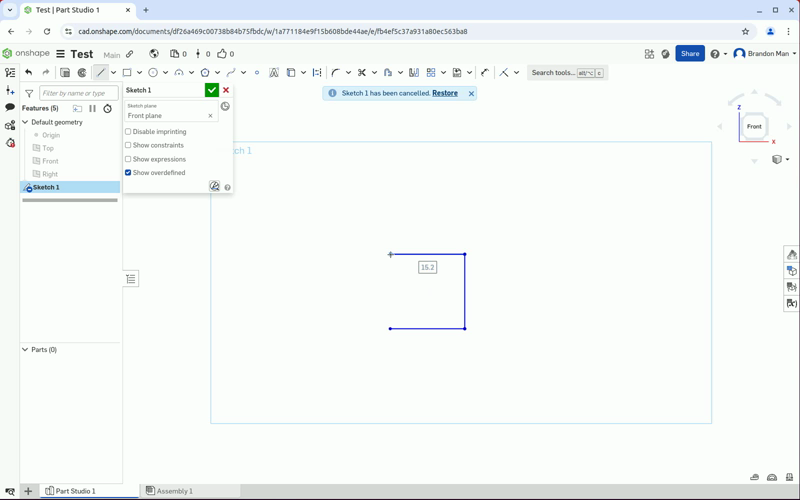
mouse_move(390, 328)
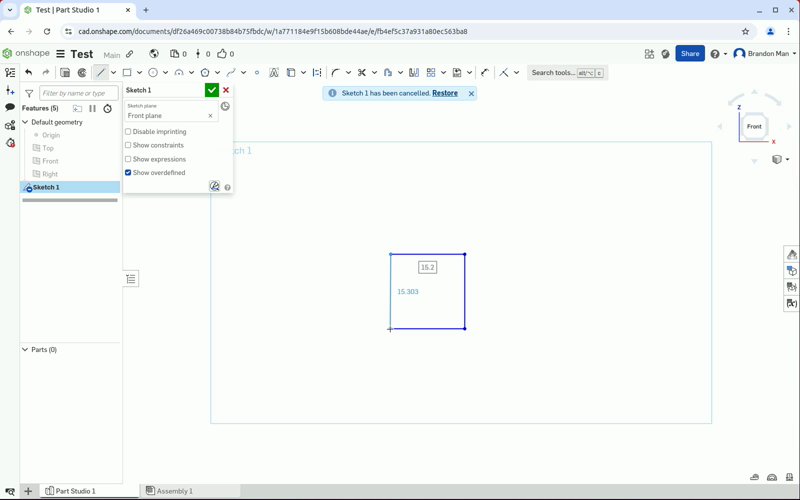
key_up(shift)
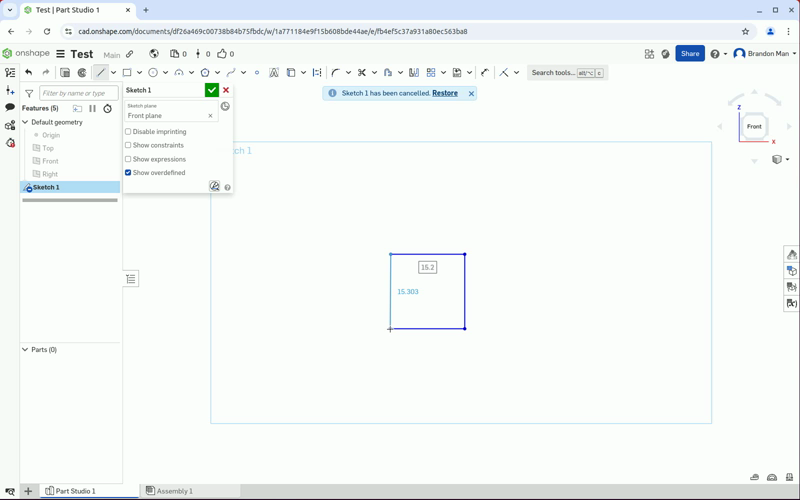
click(390, 328)
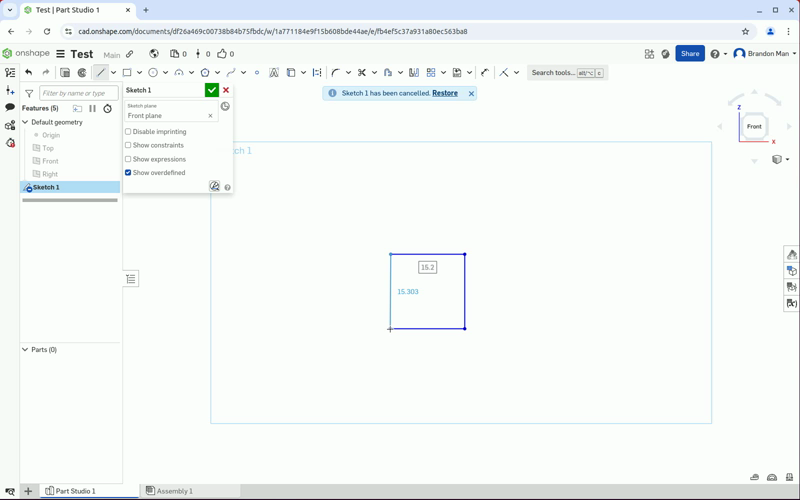
key(esc)
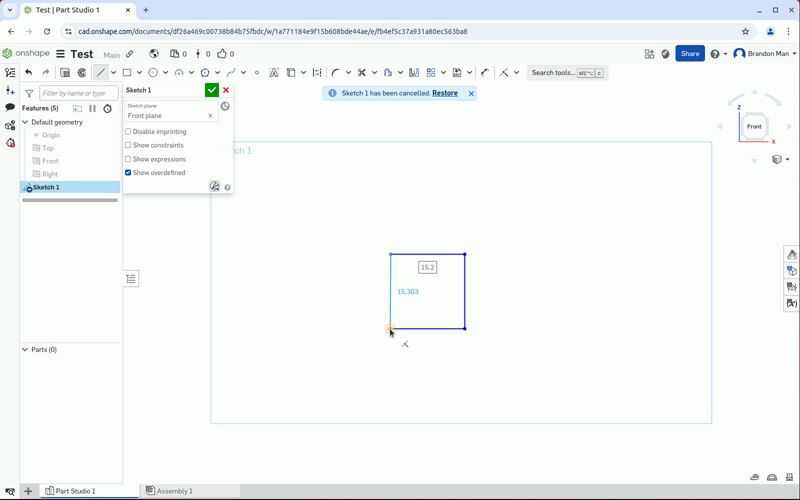
mouse_move(459, 322)
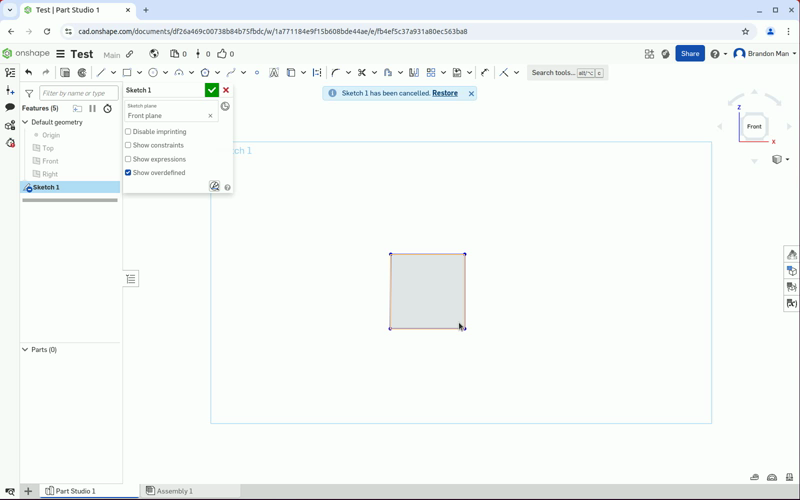
click(459, 322)
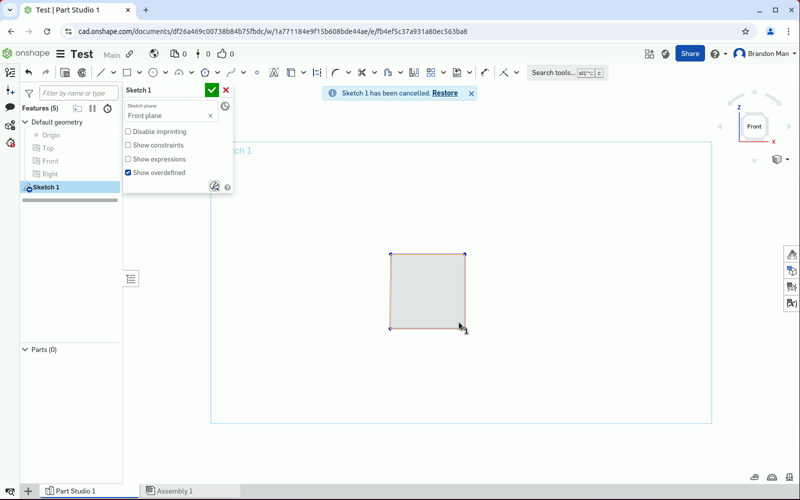
mouse_move(73, 352)
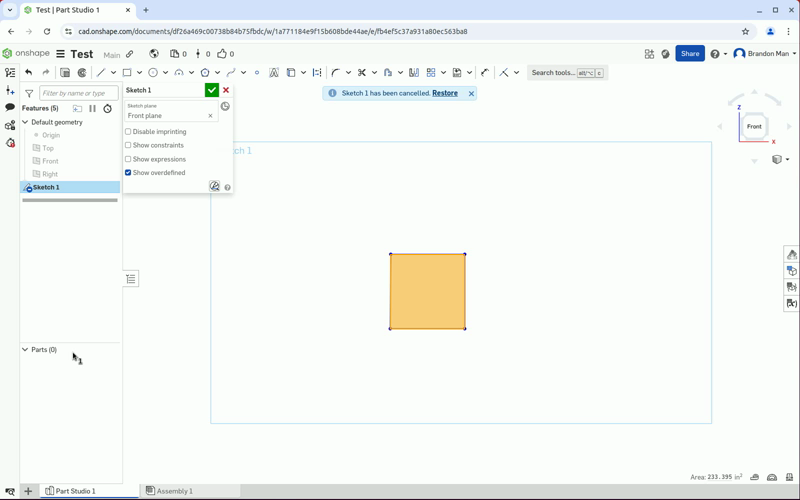
key(shift+y)
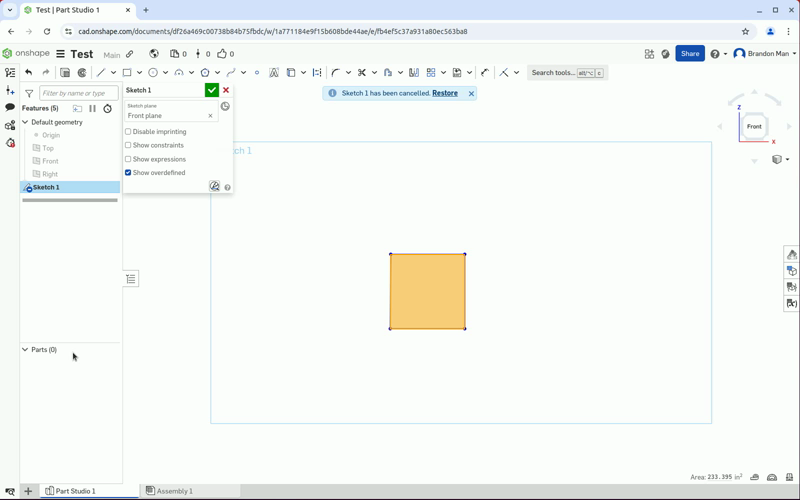
key(shift+e)
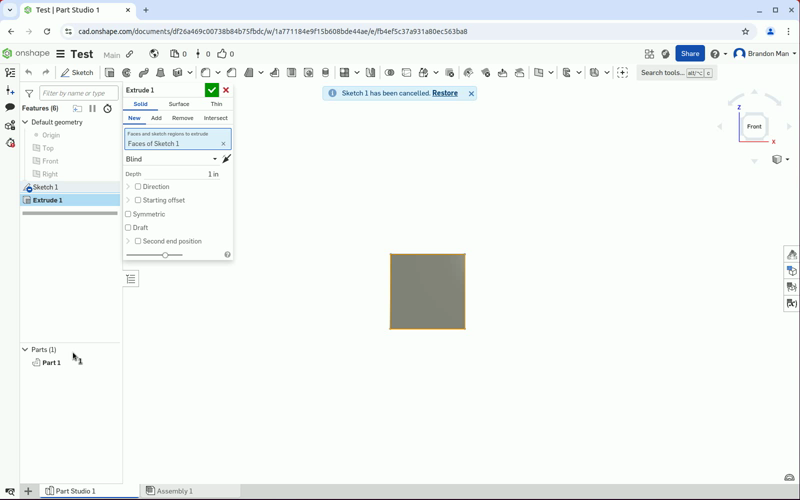
mouse_move(143, 106)
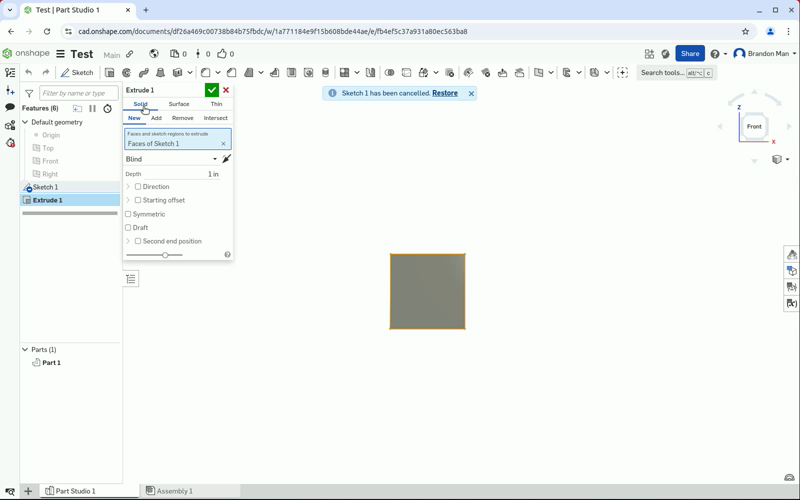
click(143, 106)
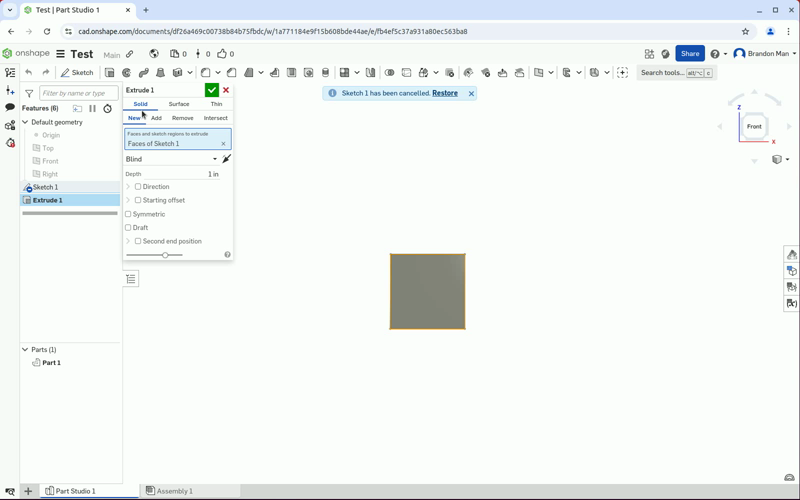
mouse_move(137, 120)
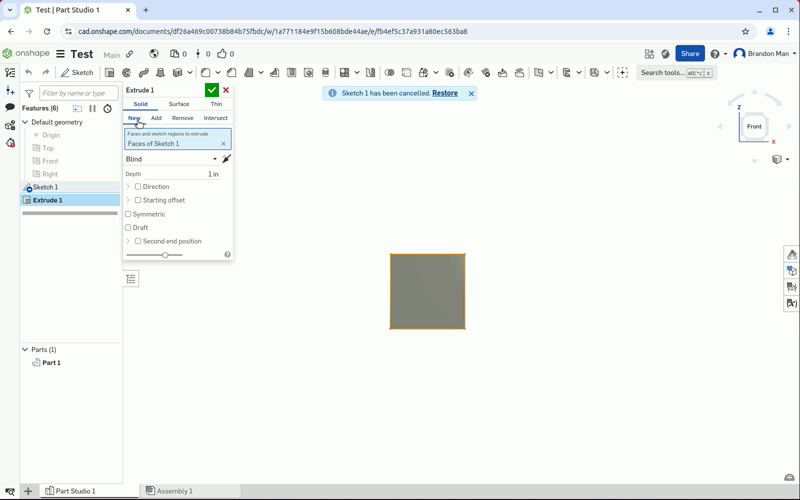
click(137, 120)
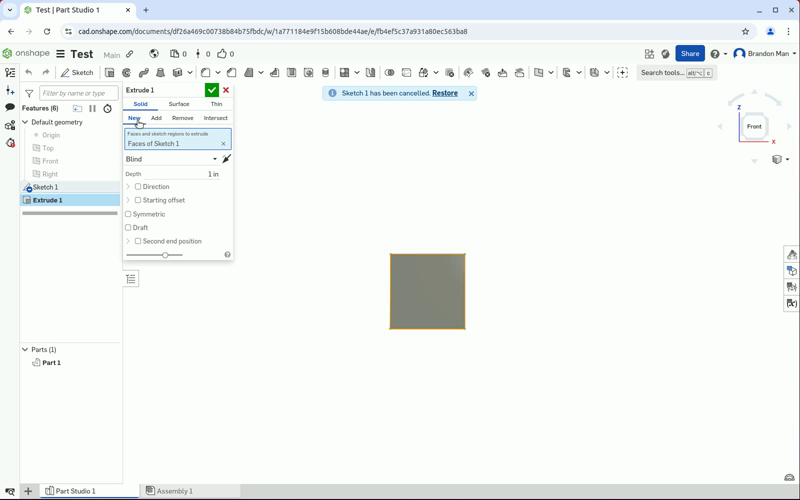
key(tab, 4)
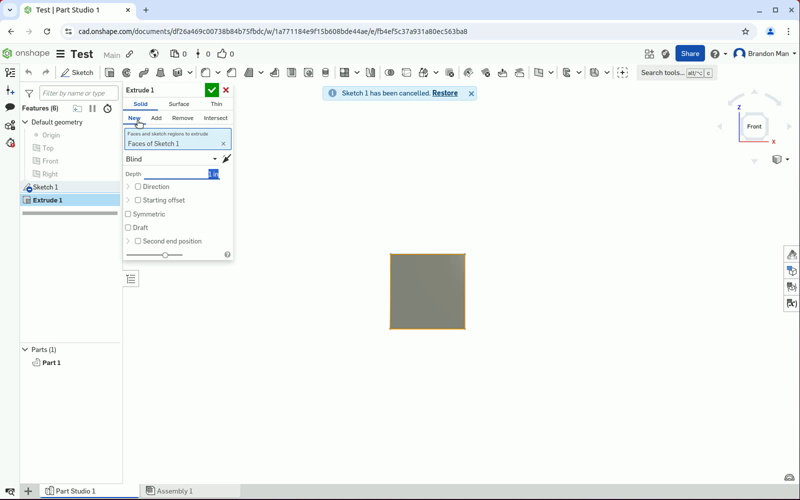
text(2.889)
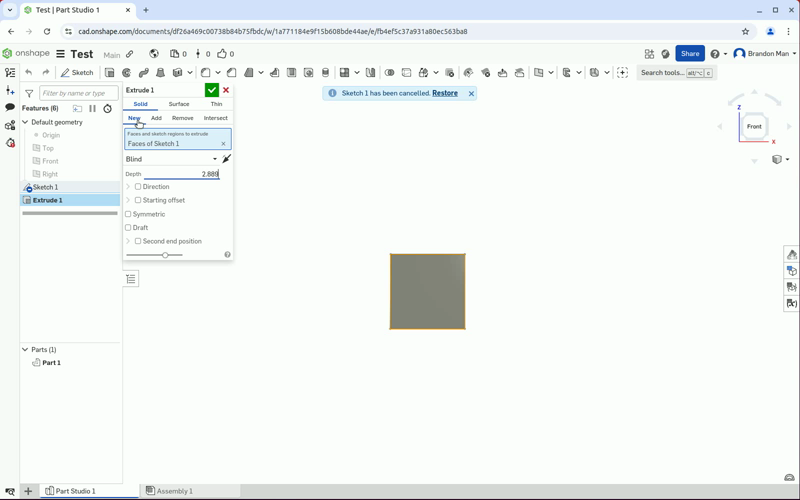
key(enter)
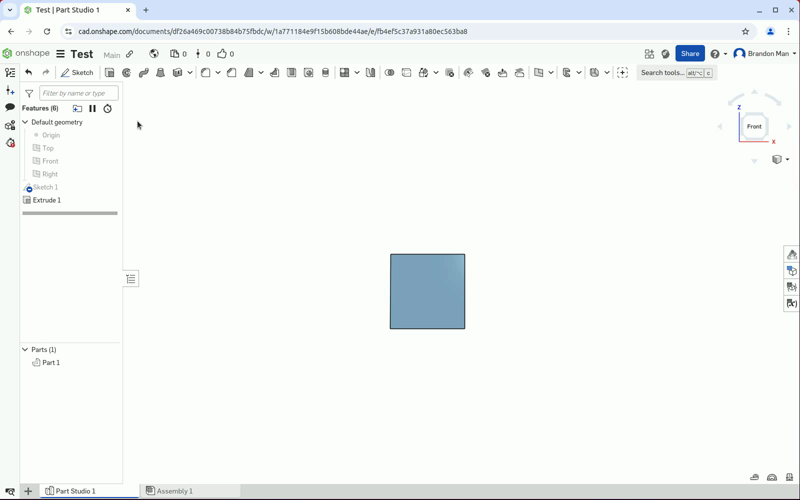
key(shift+h)
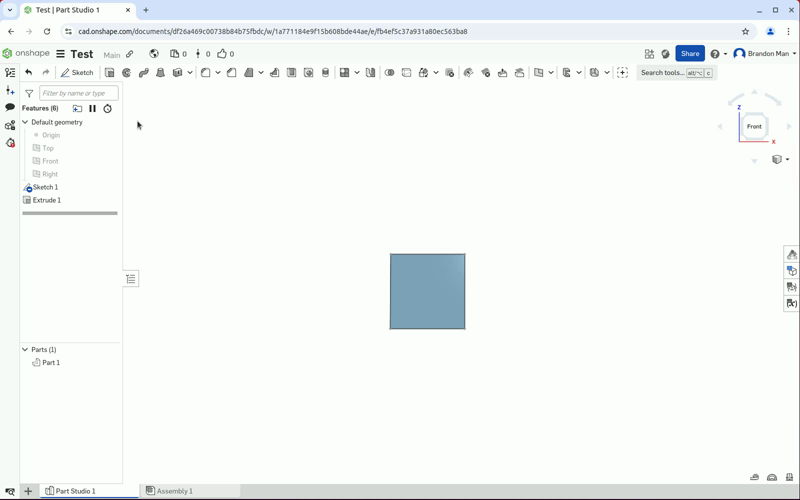
key(shift+h)
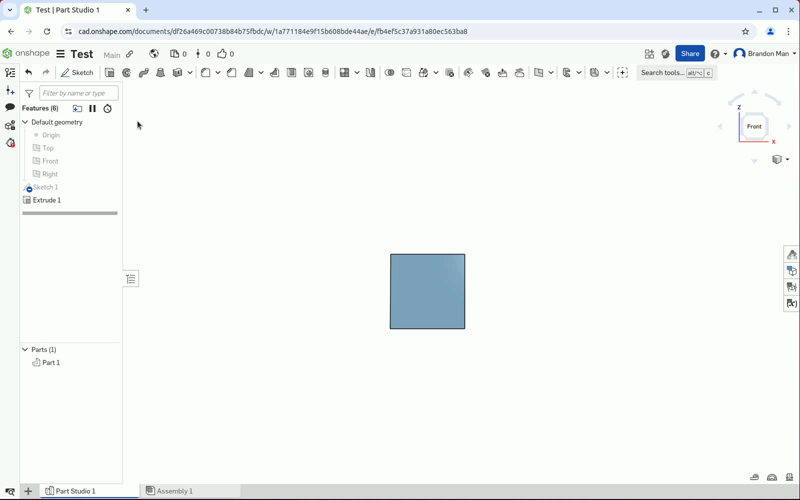
mouse_move(73, 189)
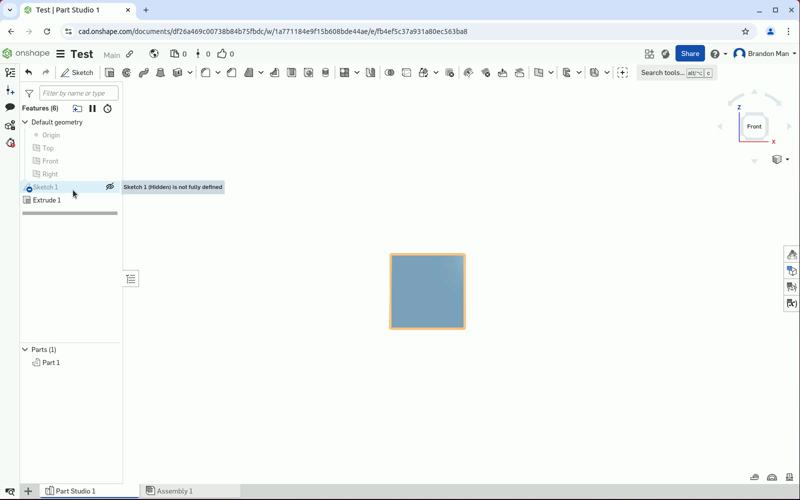
click(73, 189)
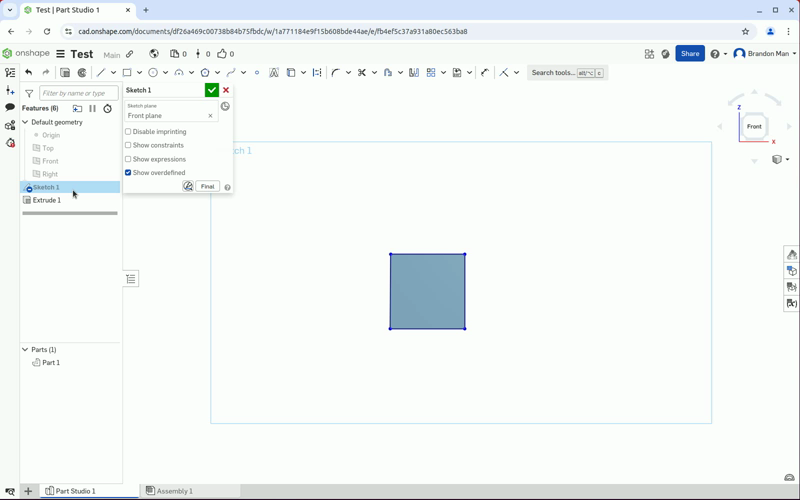
mouse_move(229, 92)
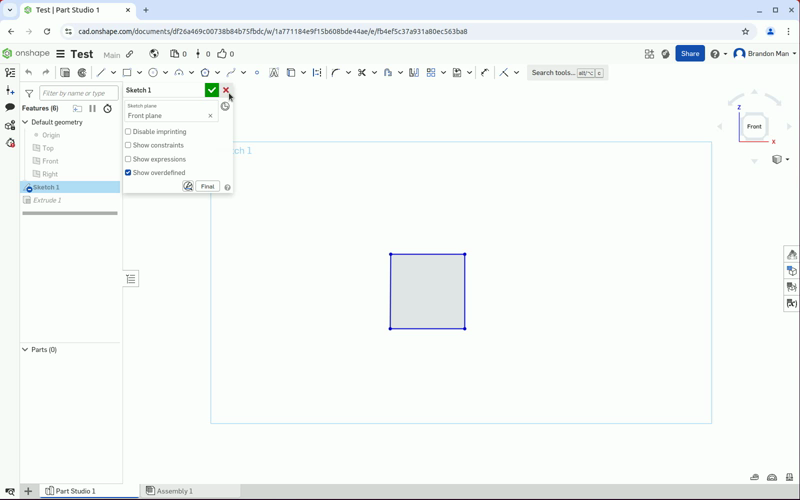
click(229, 92)
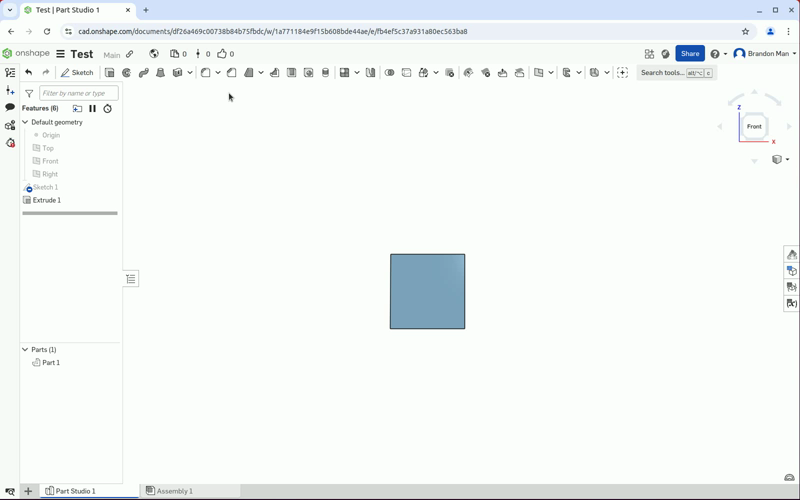
mouse_move(73, 352)
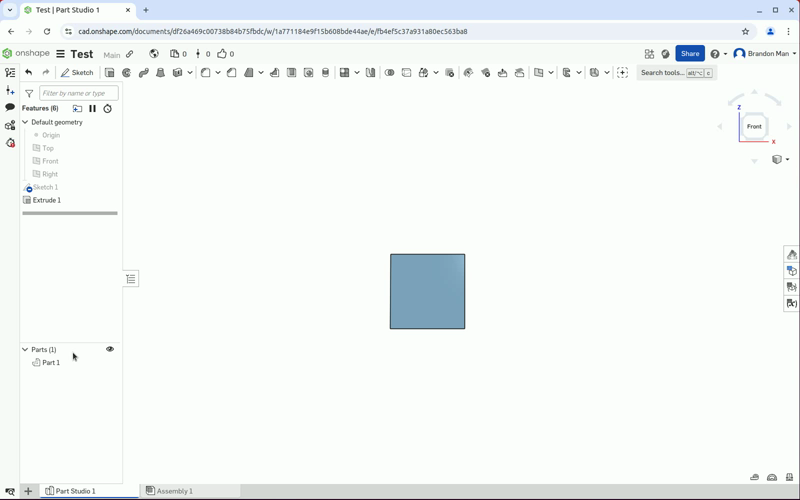
key(y)
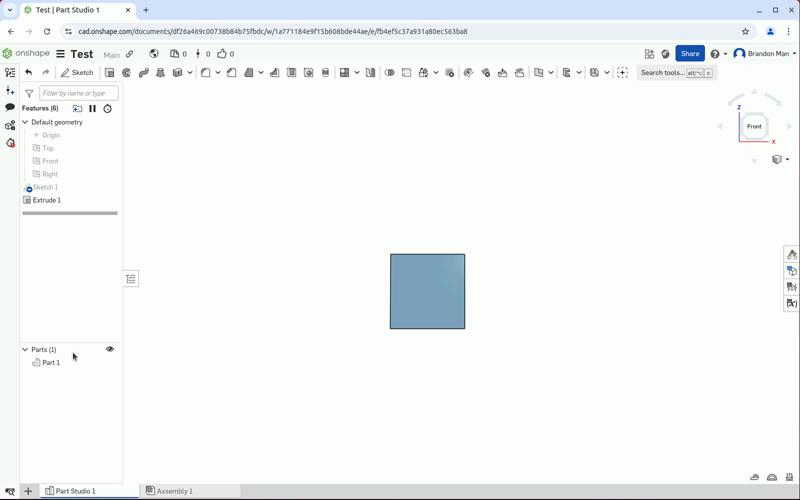
key(shift+p)
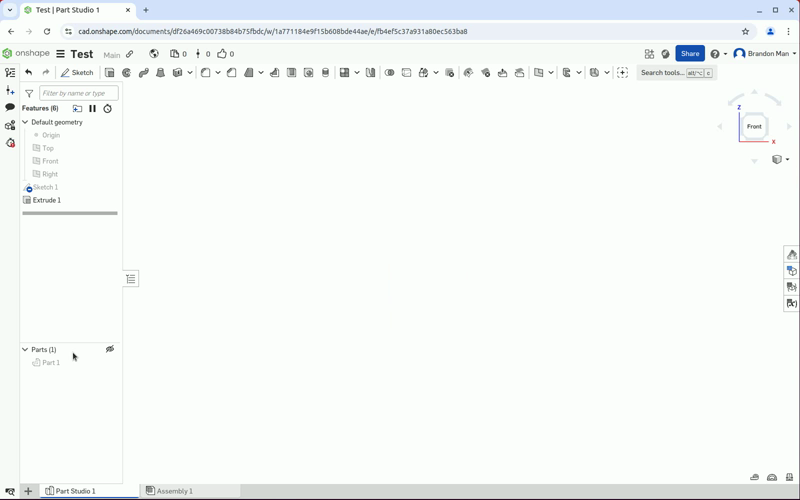
key(space)
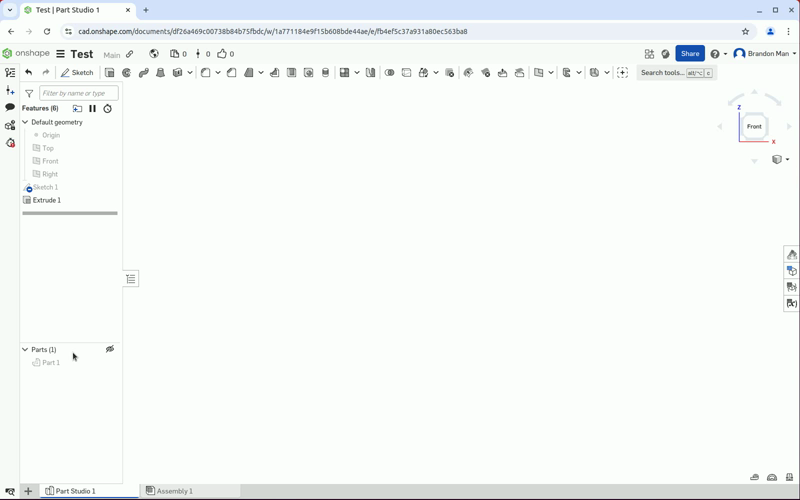
key_down(shift)
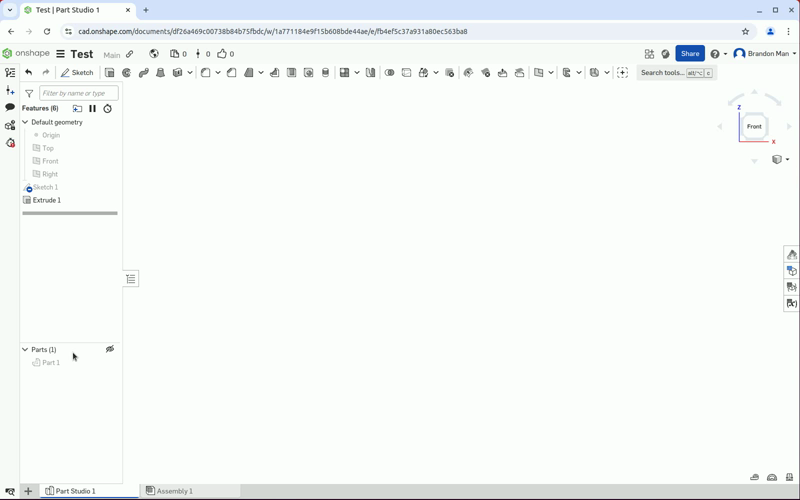
key(down)
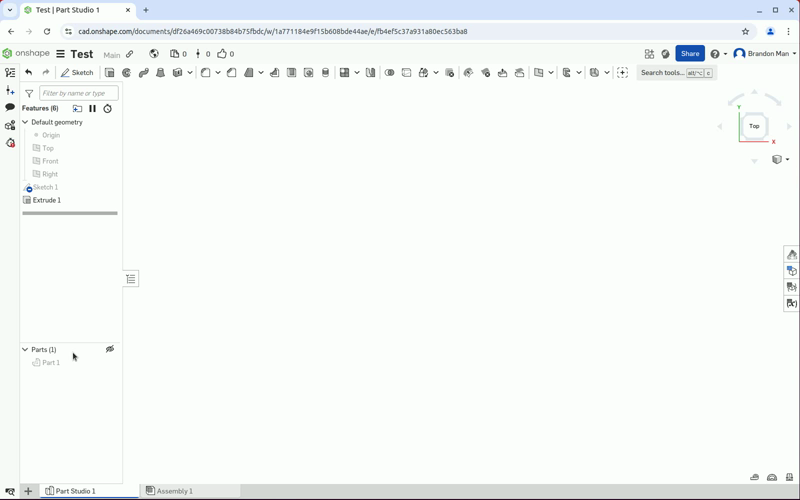
key_up(shift)
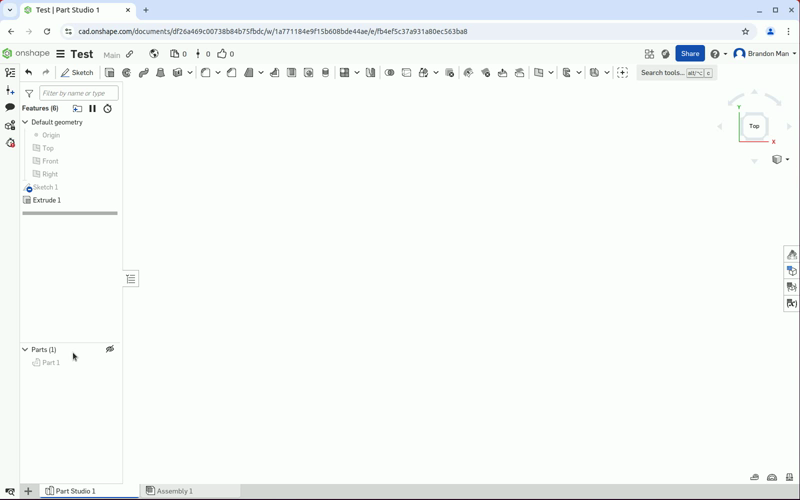
mouse_move(73, 352)
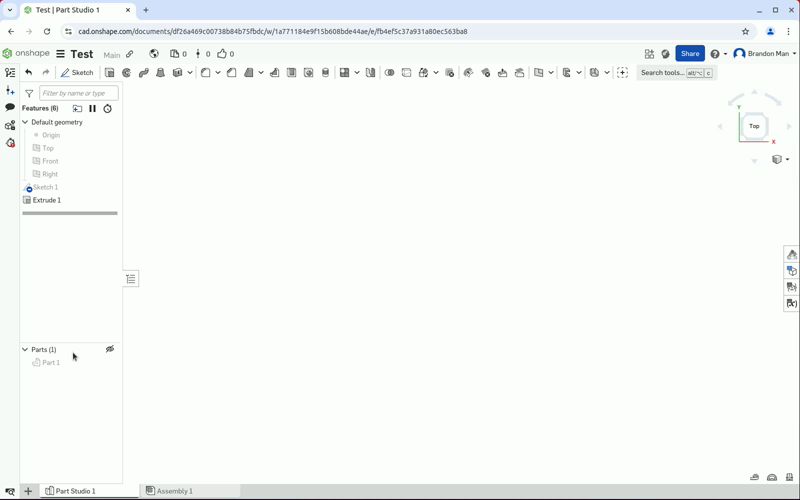
key(shift+y)
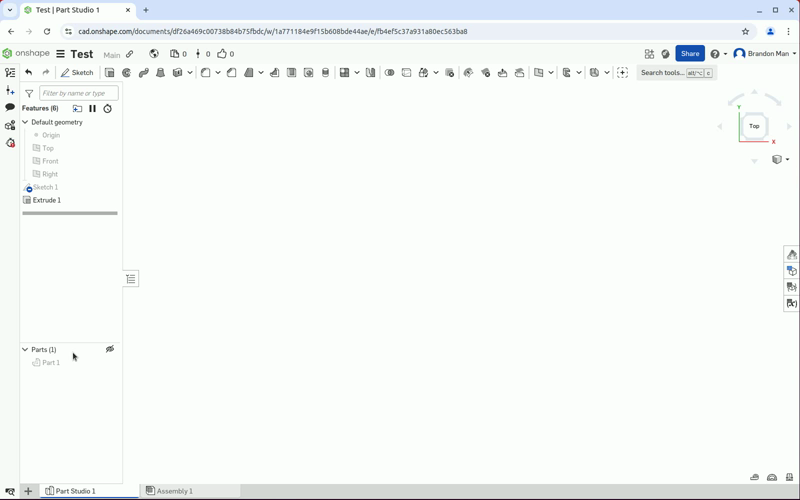
key(shift+s)
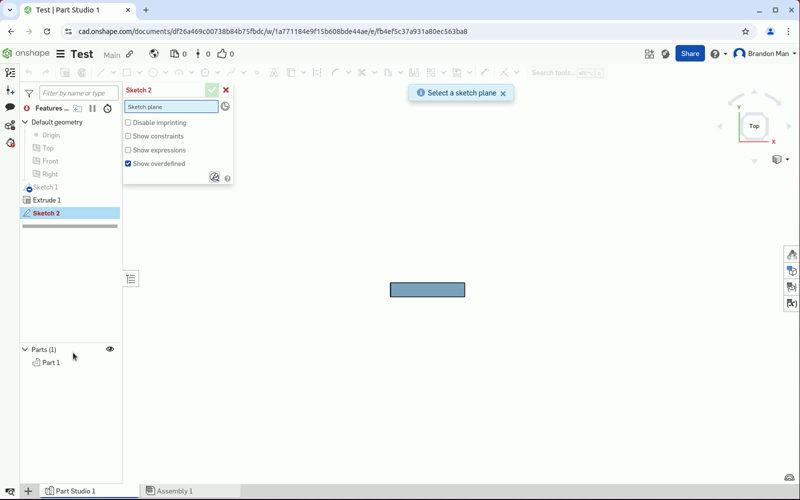
mouse_move(73, 150)
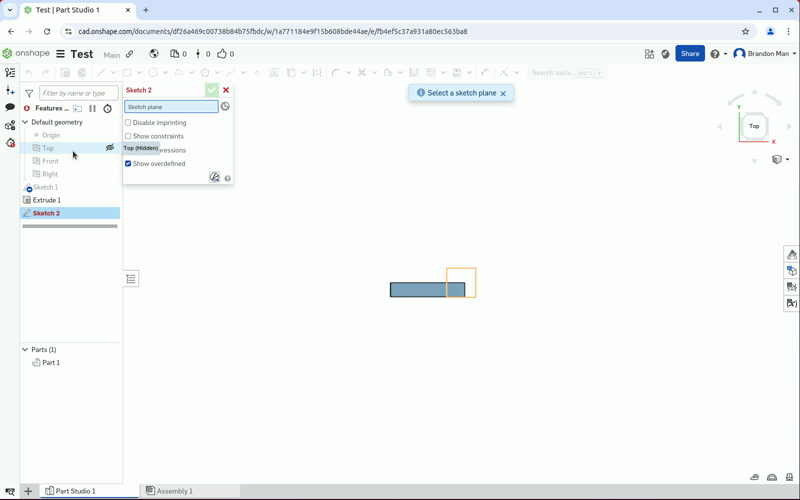
click(73, 150)
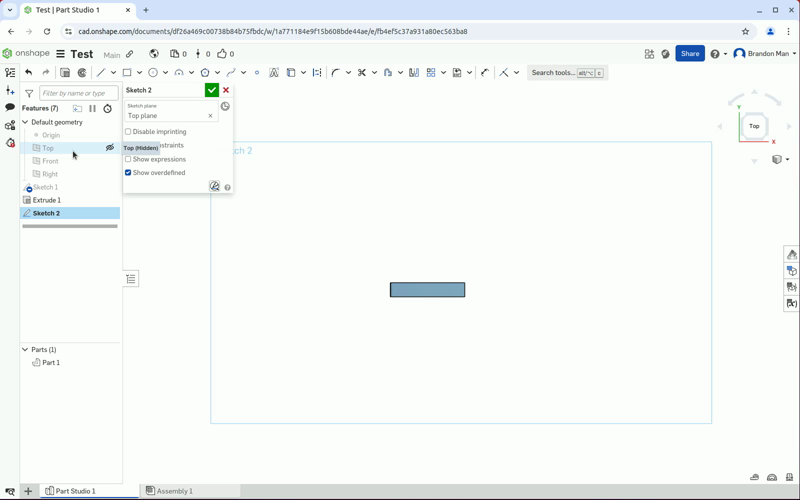
mouse_move(73, 352)
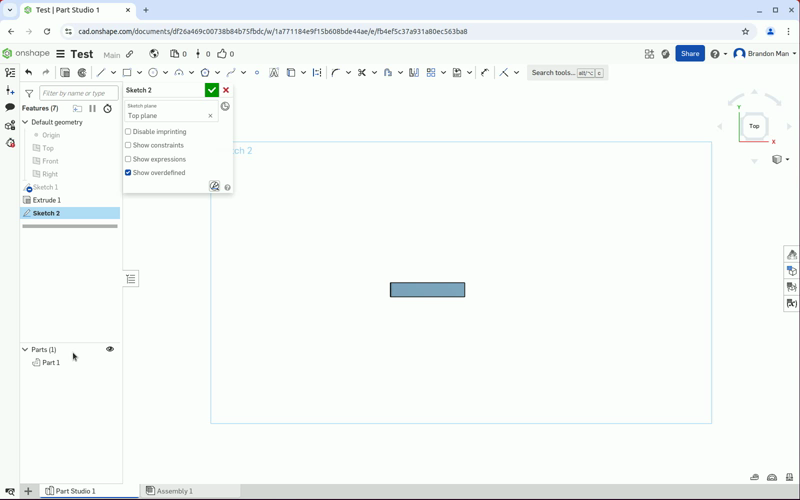
key(y)
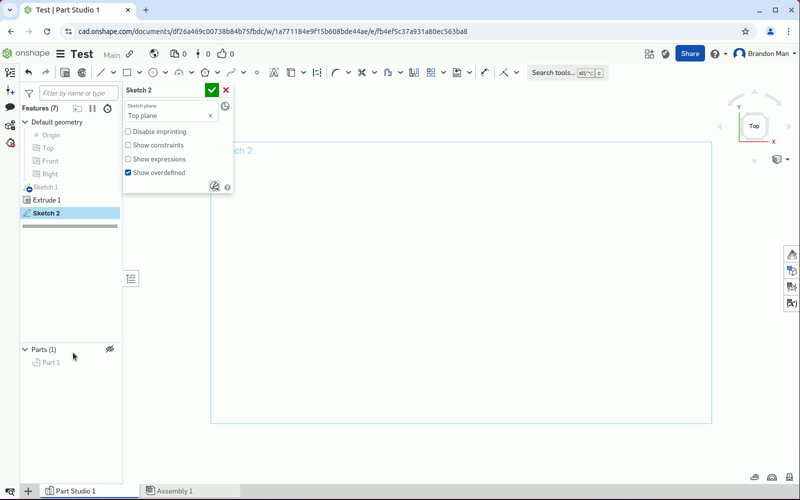
key(a)
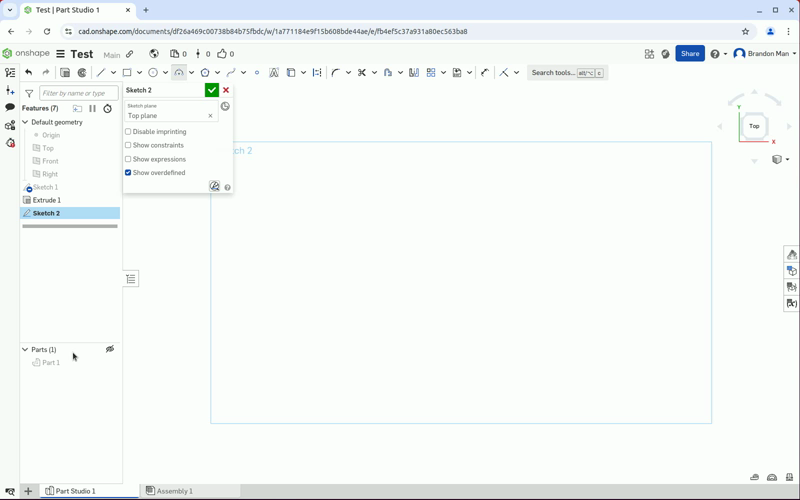
key_down(shift)
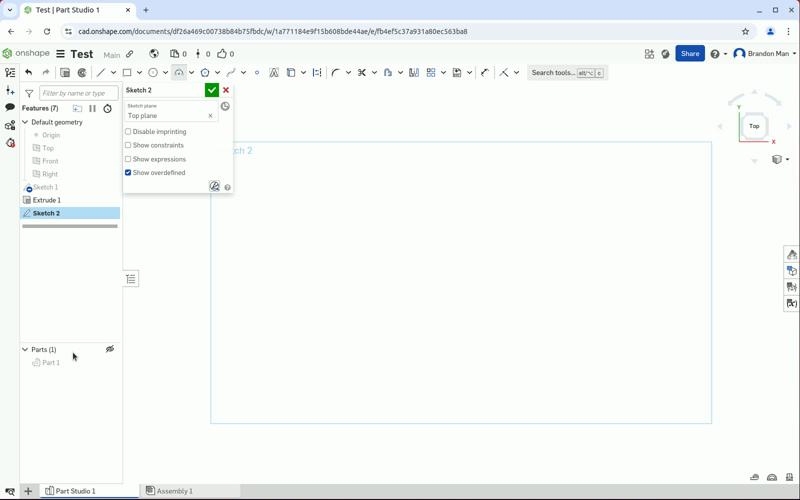
mouse_move(458, 261)
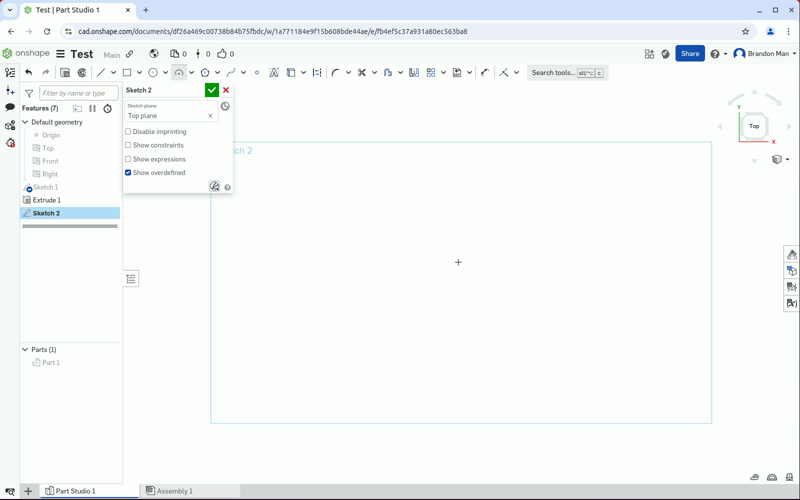
click(458, 261)
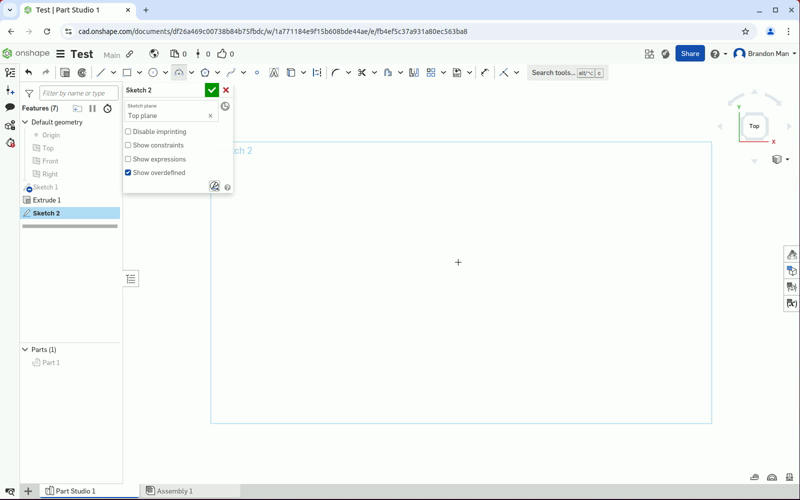
key_up(shift)
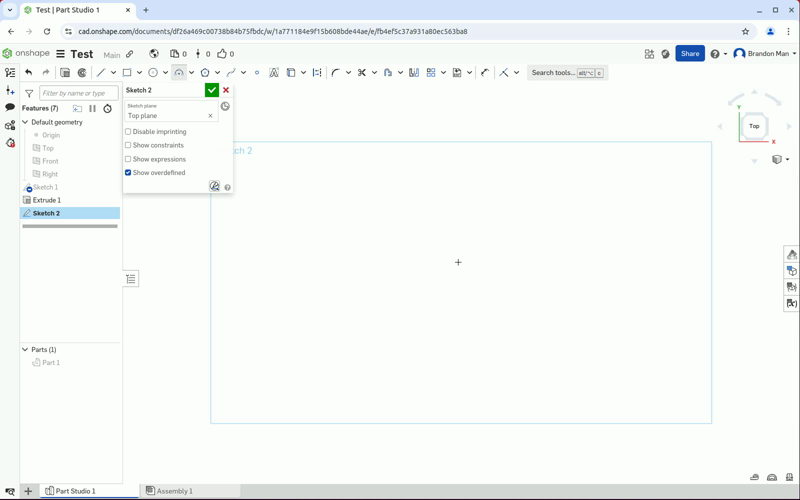
key_down(shift)
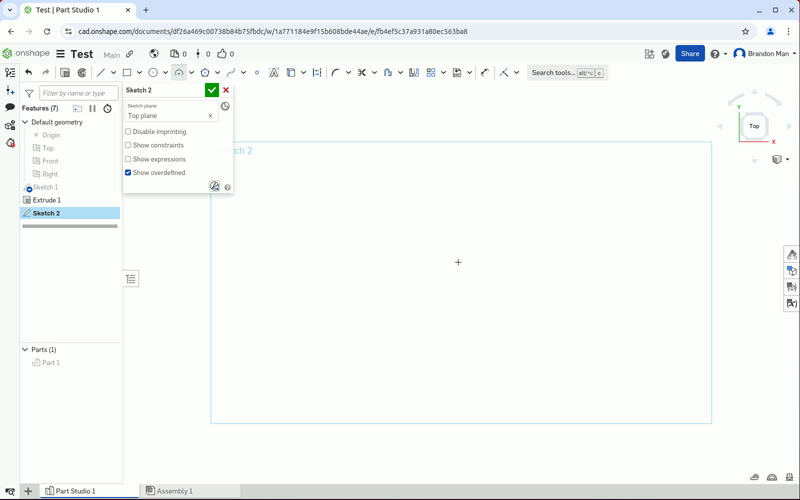
mouse_move(464, 264)
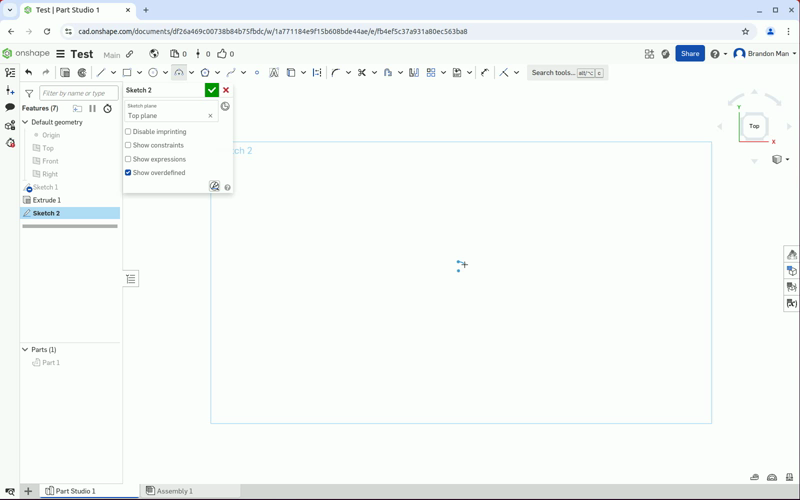
scroll(6)
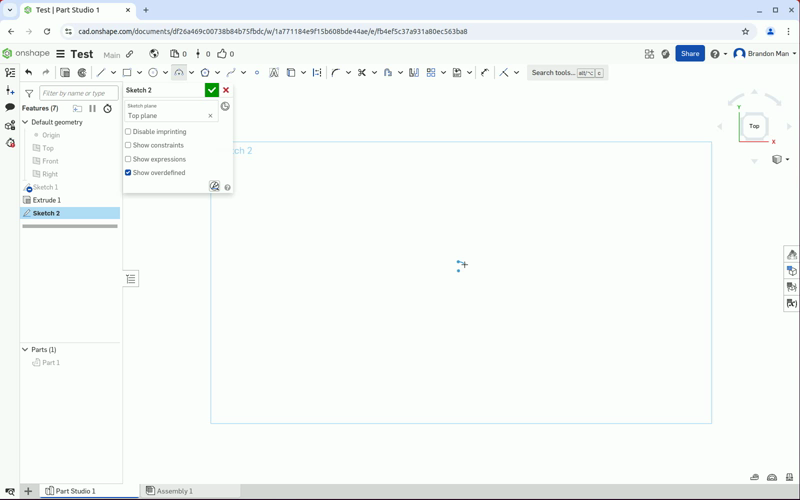
scroll(6)
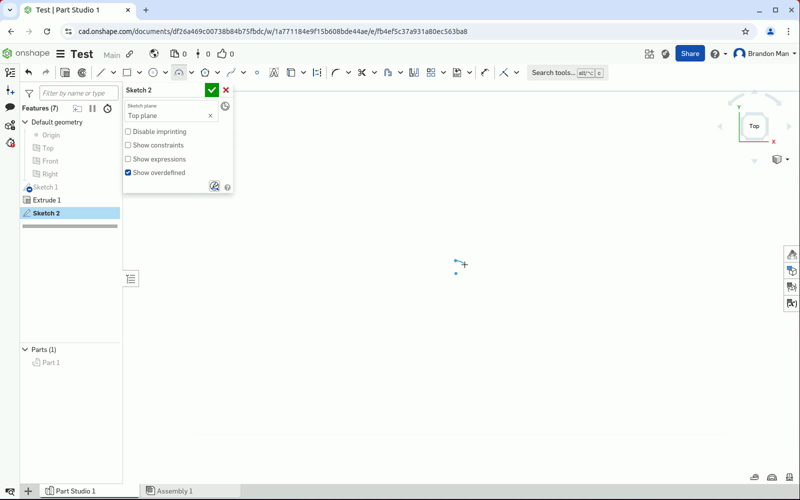
scroll(6)
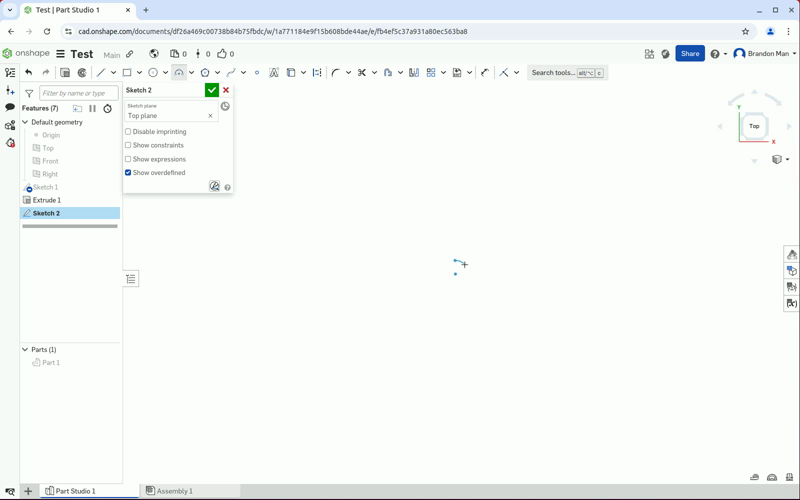
scroll(6)
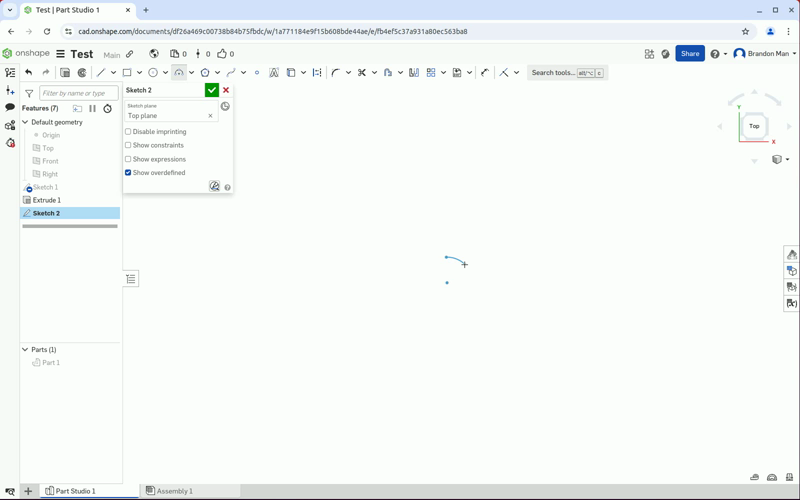
scroll(6)
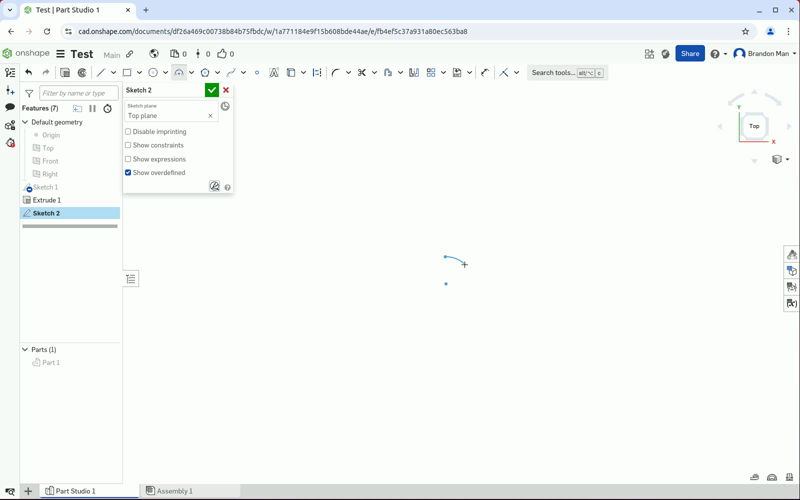
scroll(6)
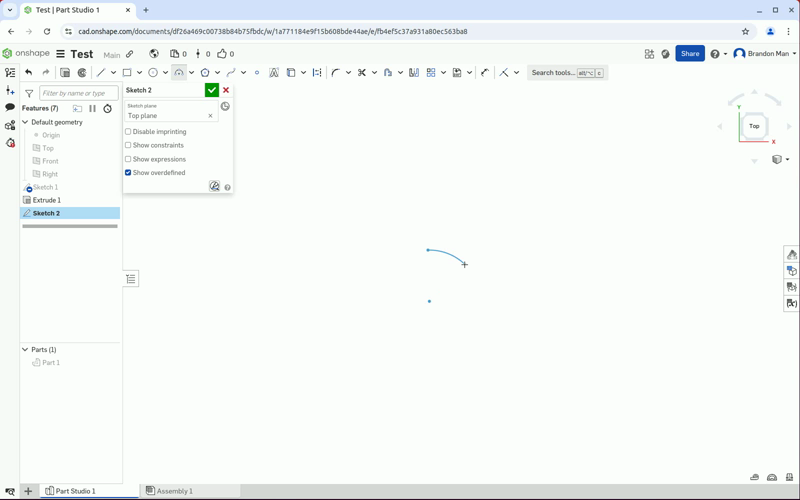
scroll(6)
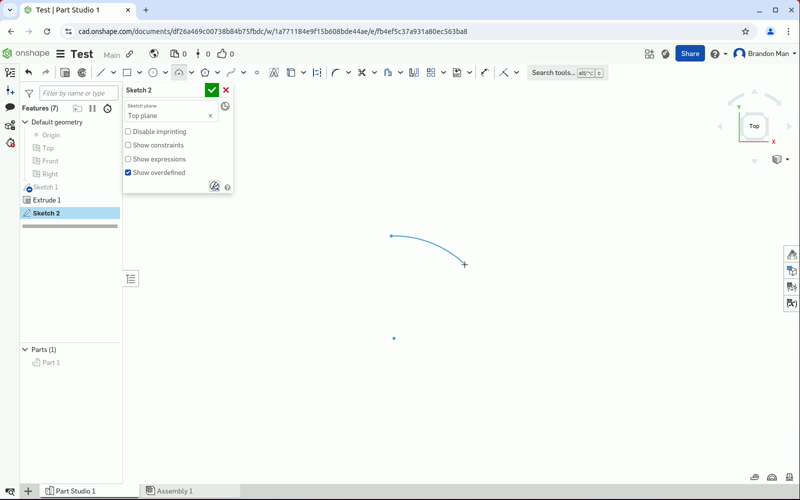
click(464, 264)
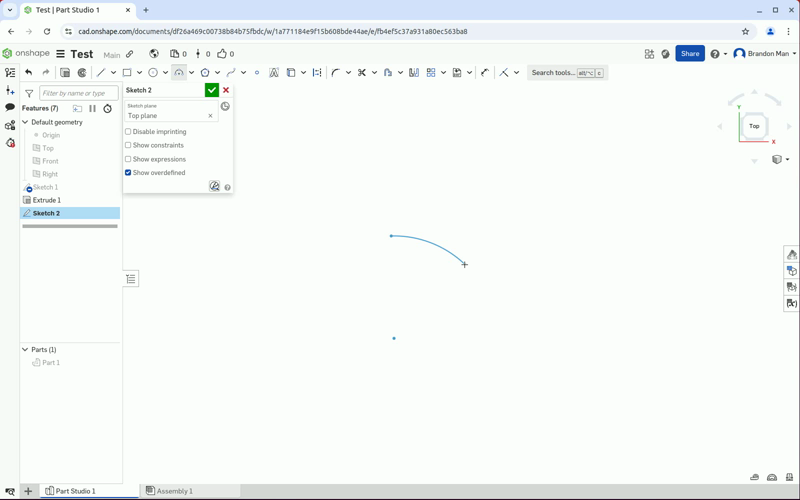
scroll(-6)
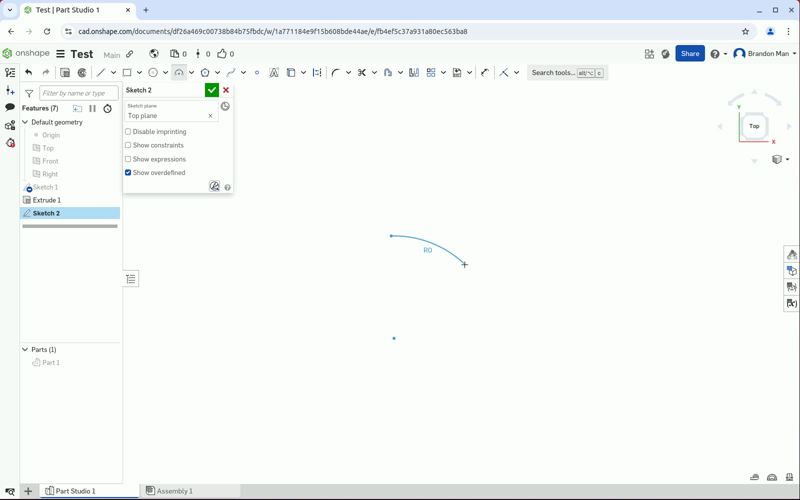
scroll(-6)
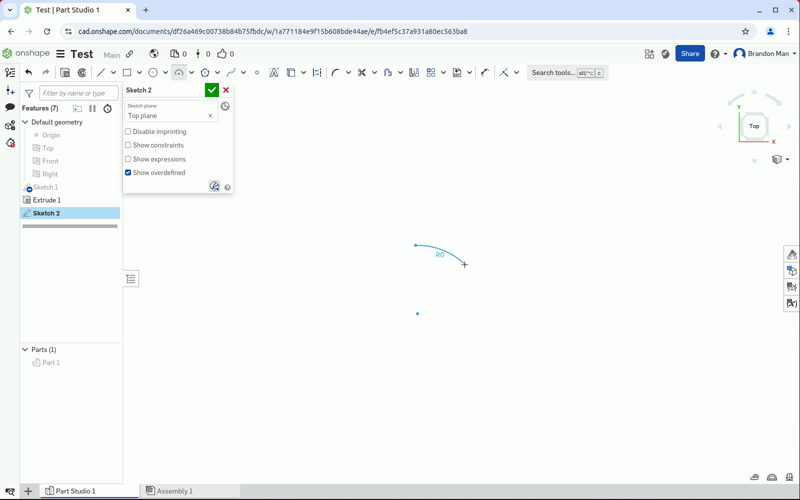
scroll(-6)
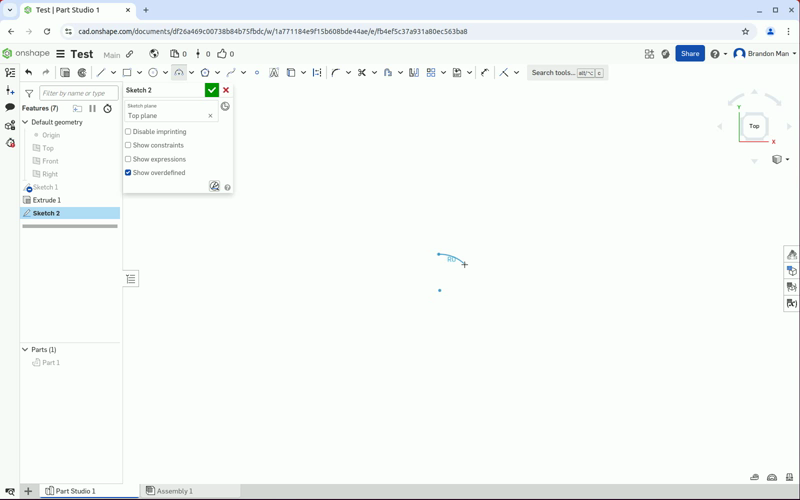
scroll(-6)
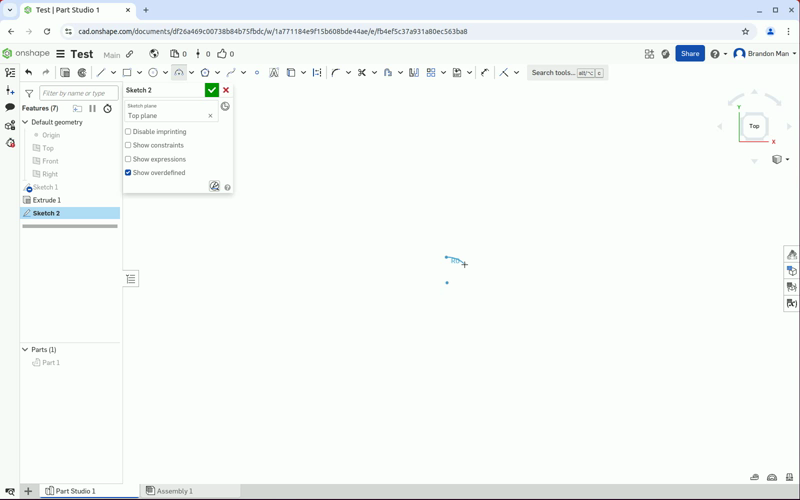
scroll(-6)
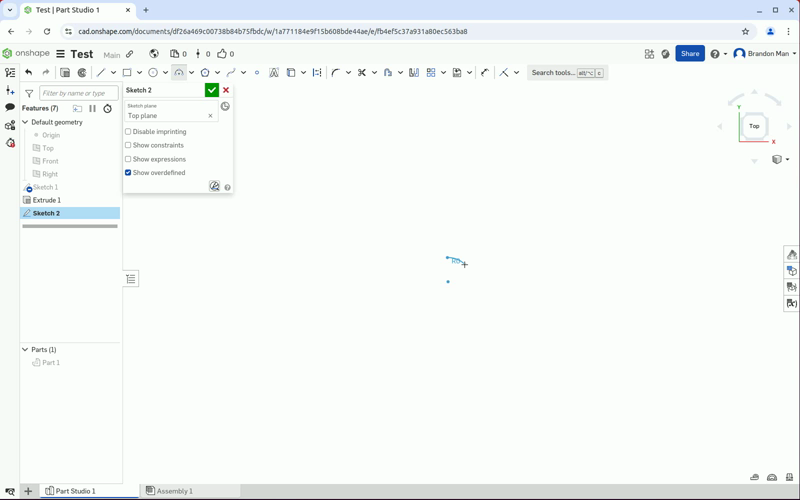
scroll(-6)
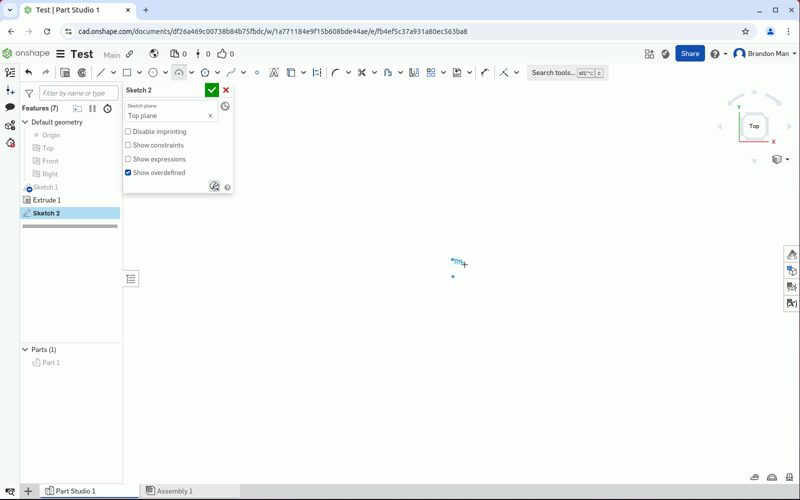
scroll(-6)
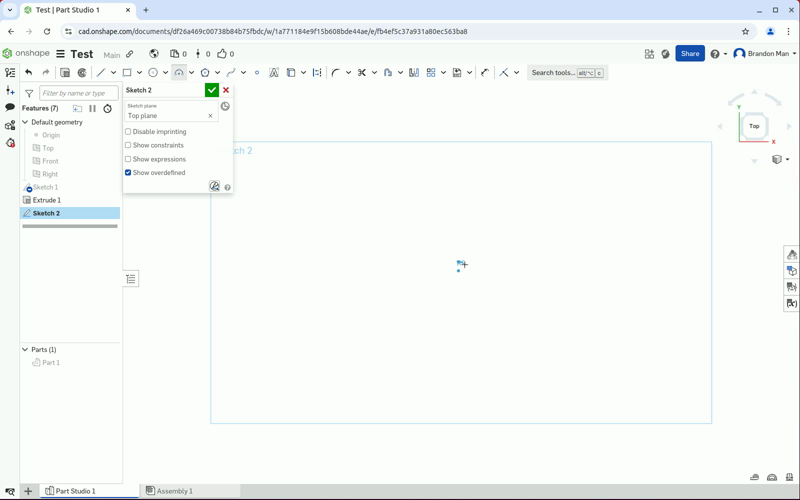
mouse_move(462, 261)
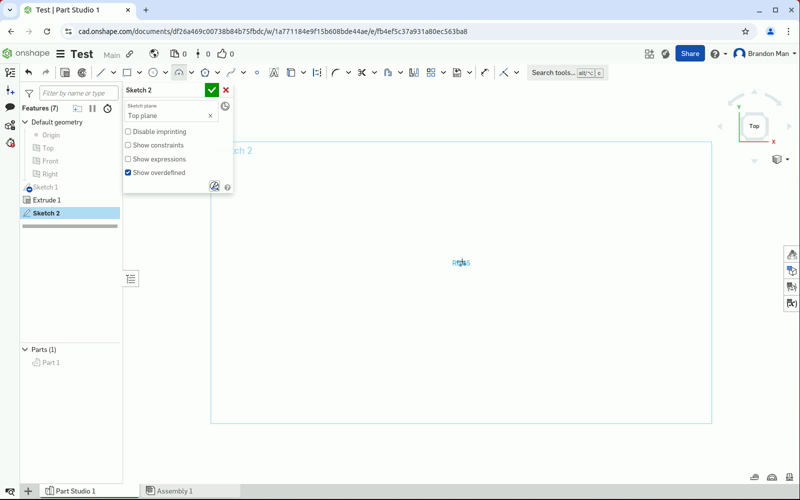
scroll(6)
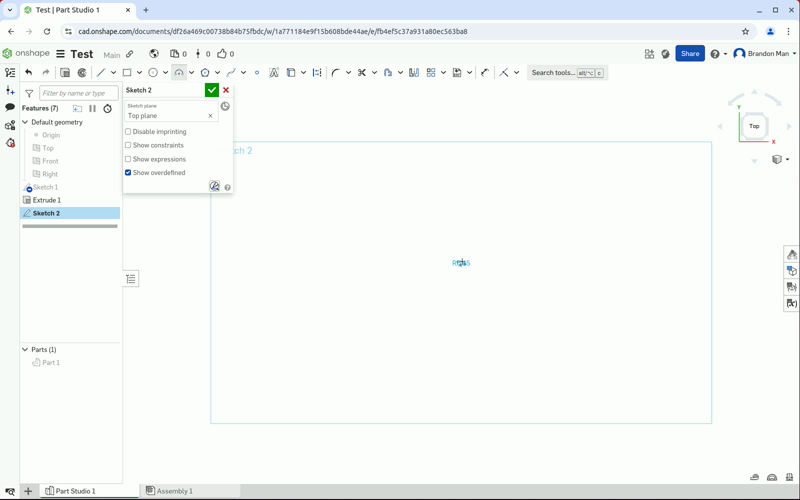
scroll(6)
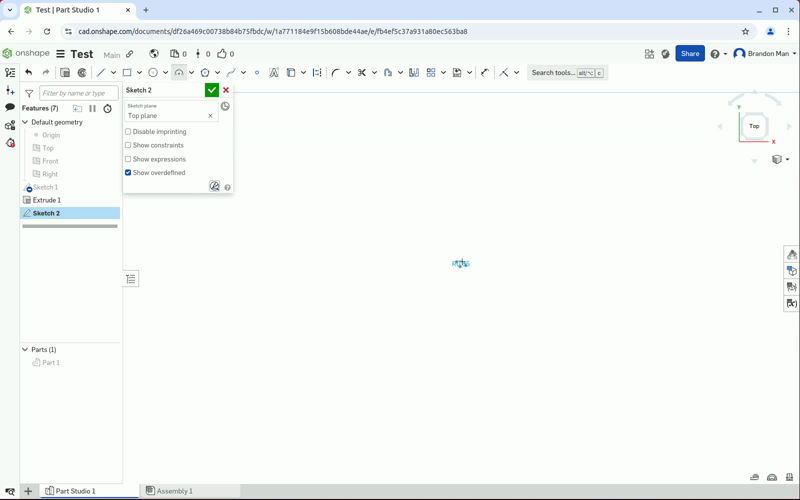
scroll(6)
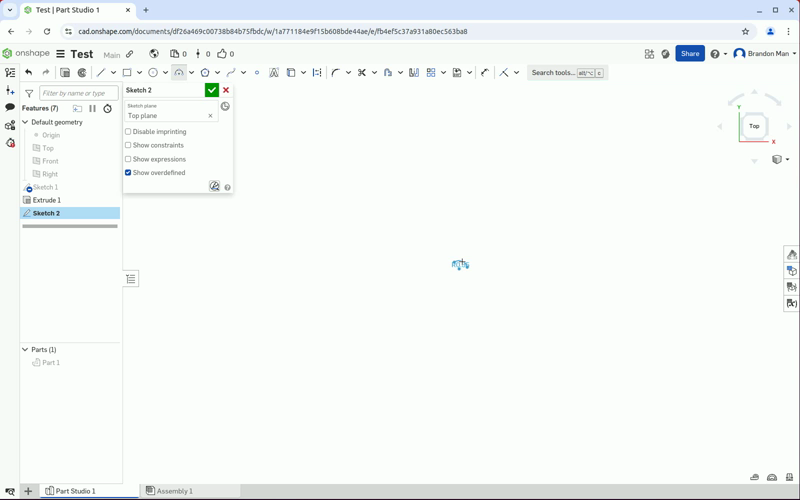
scroll(6)
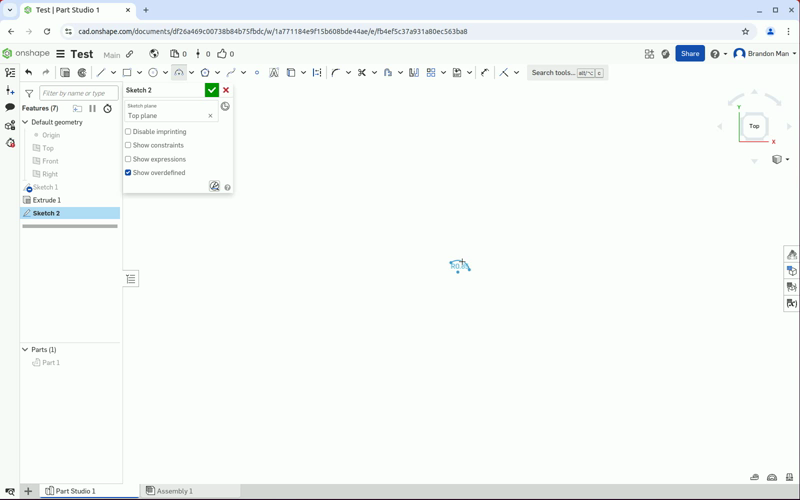
scroll(6)
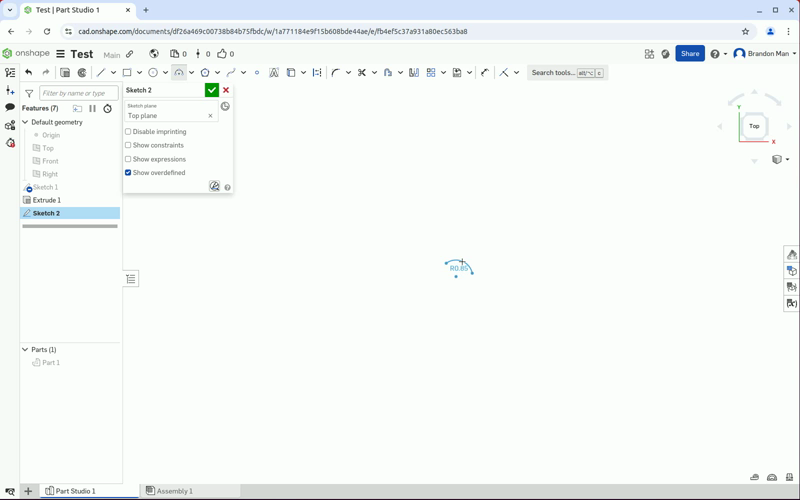
scroll(6)
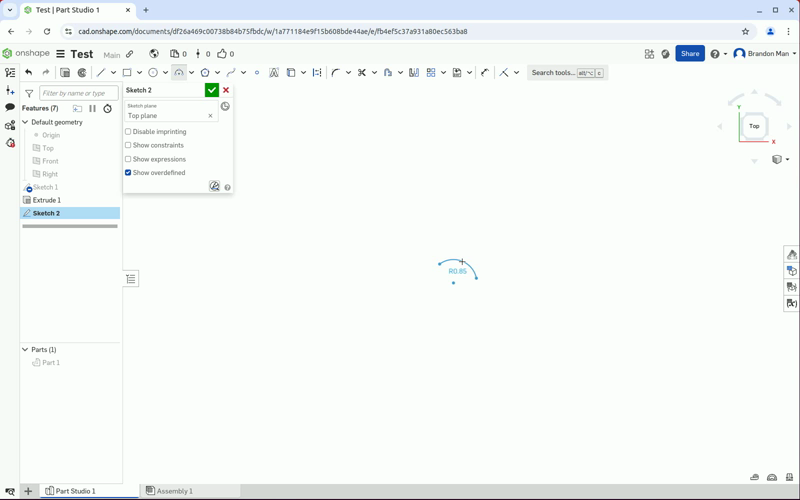
scroll(6)
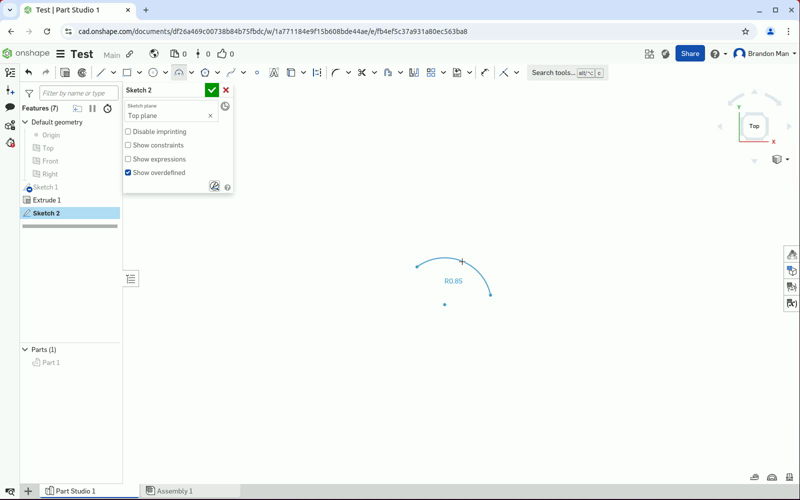
click(462, 261)
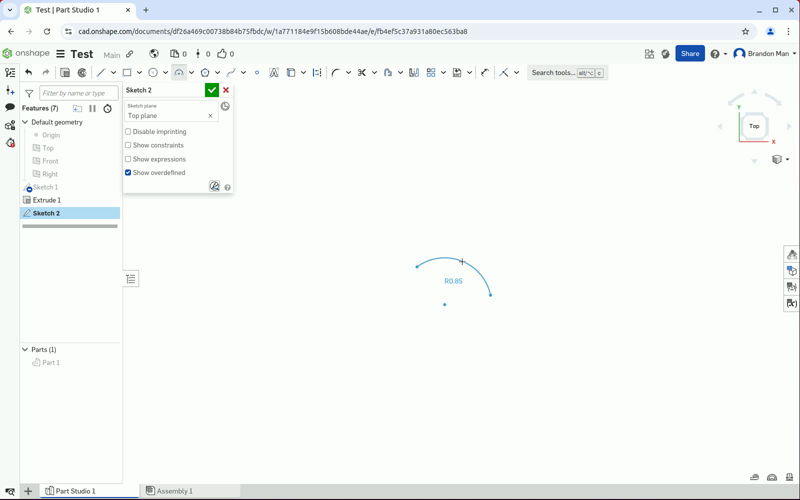
scroll(-6)
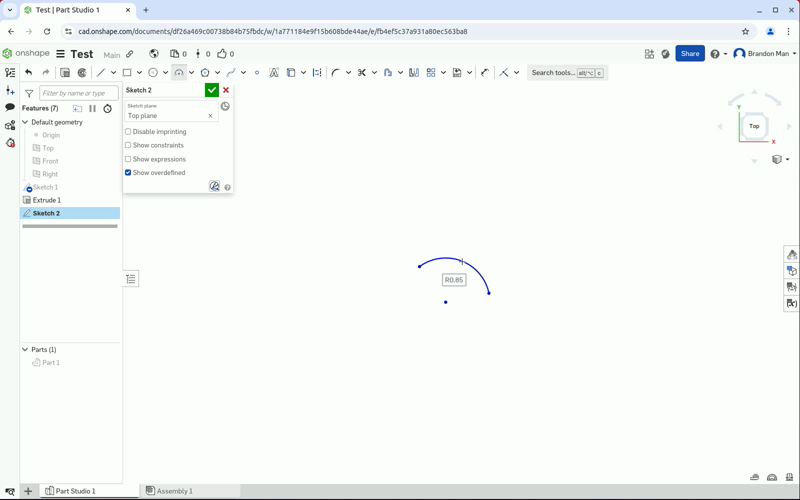
scroll(-6)
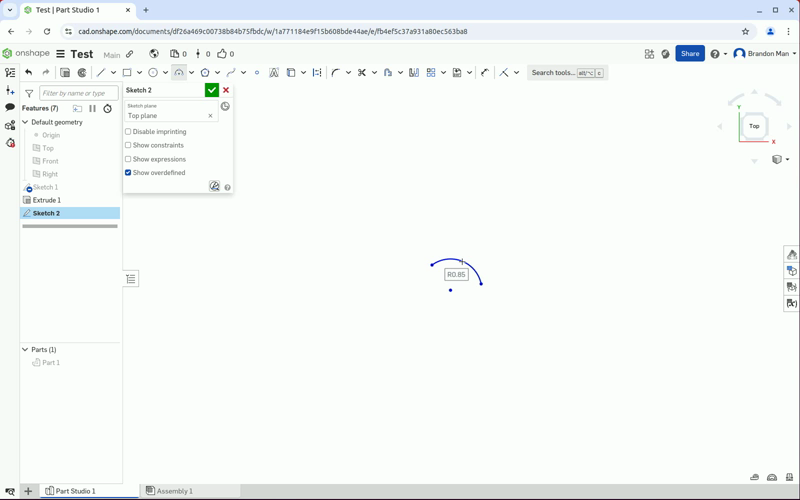
scroll(-6)
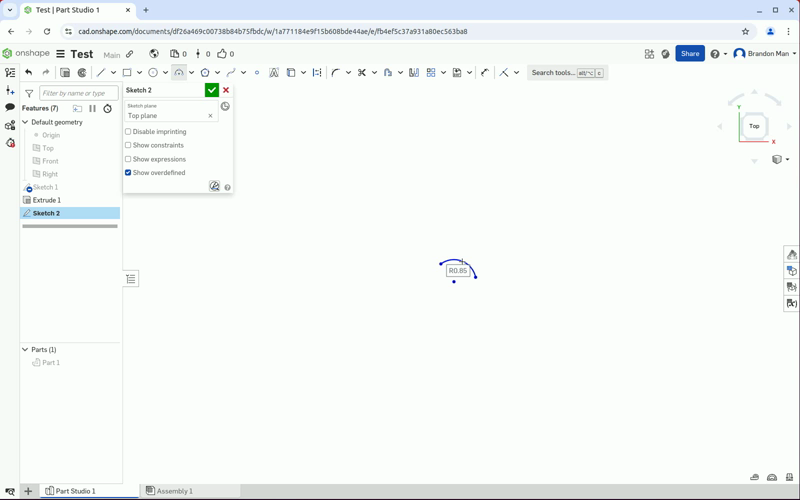
scroll(-6)
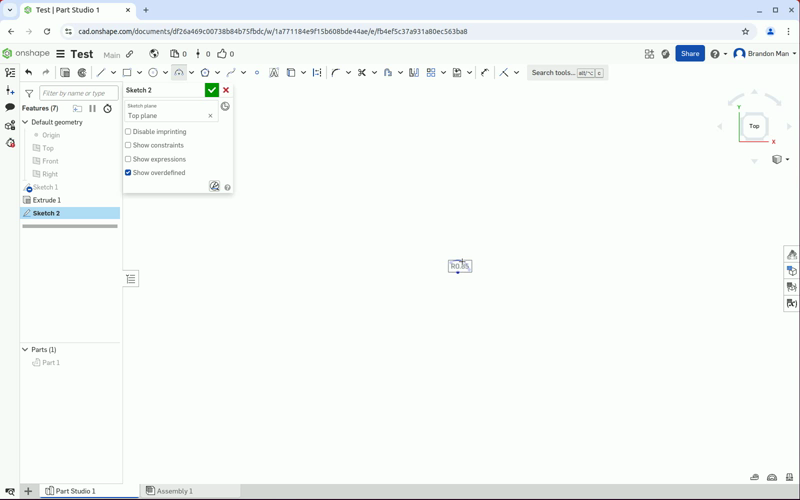
scroll(-6)
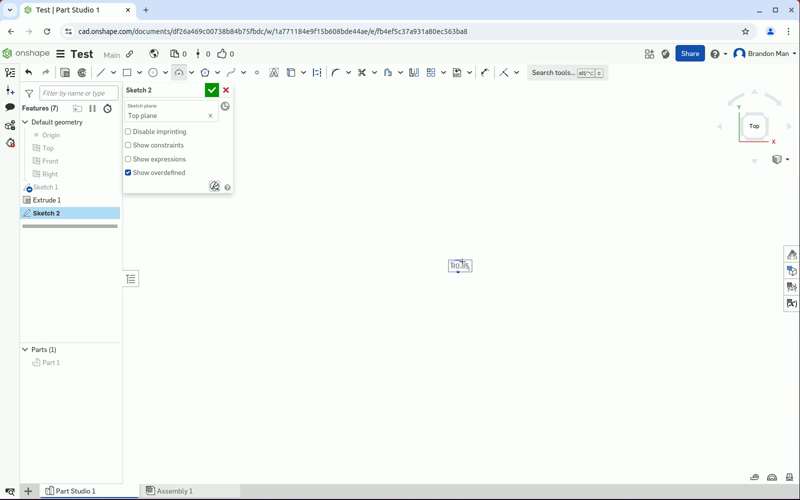
scroll(-6)
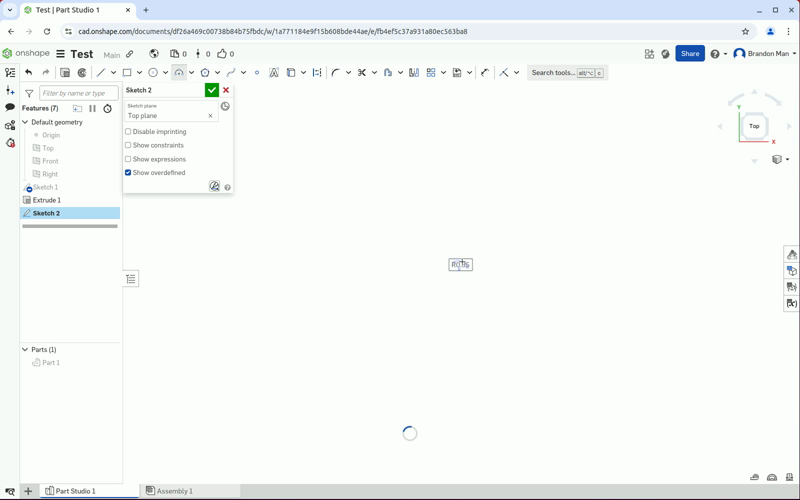
scroll(-6)
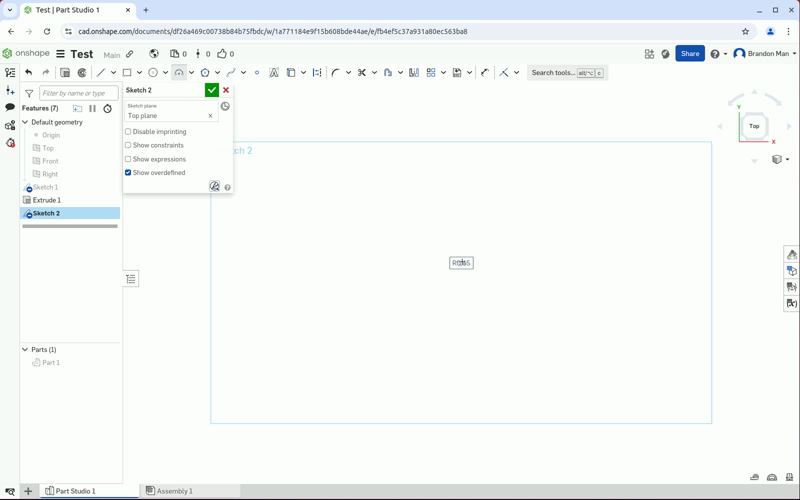
key_up(shift)
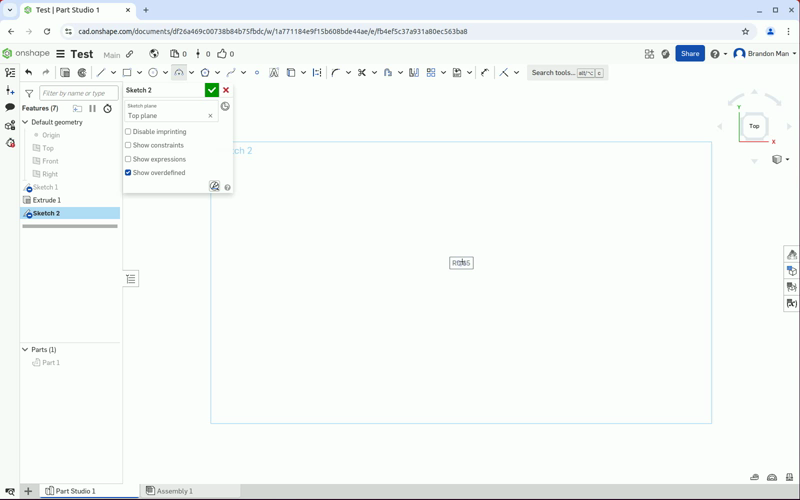
mouse_move(464, 264)
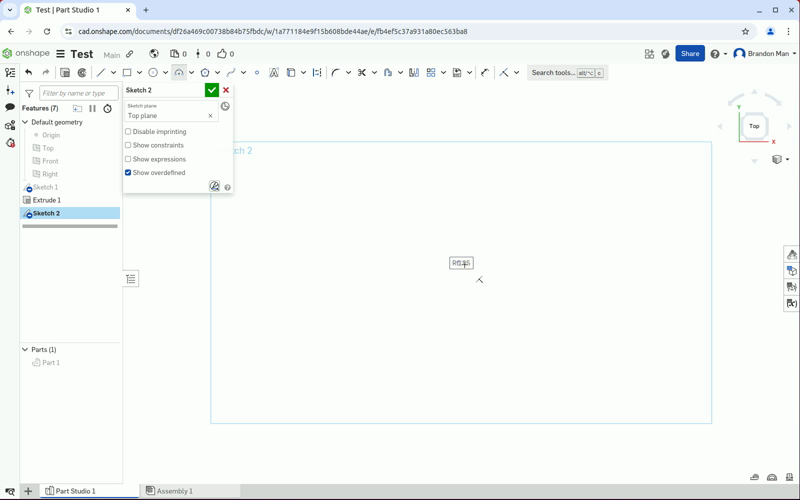
scroll(6)
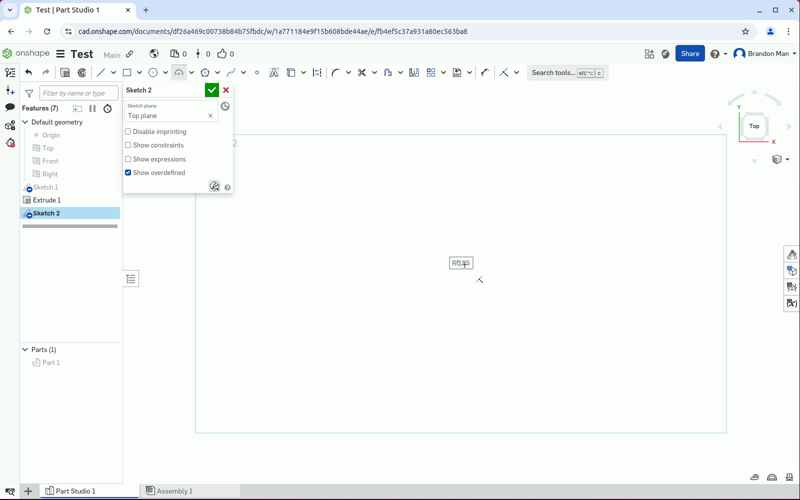
scroll(6)
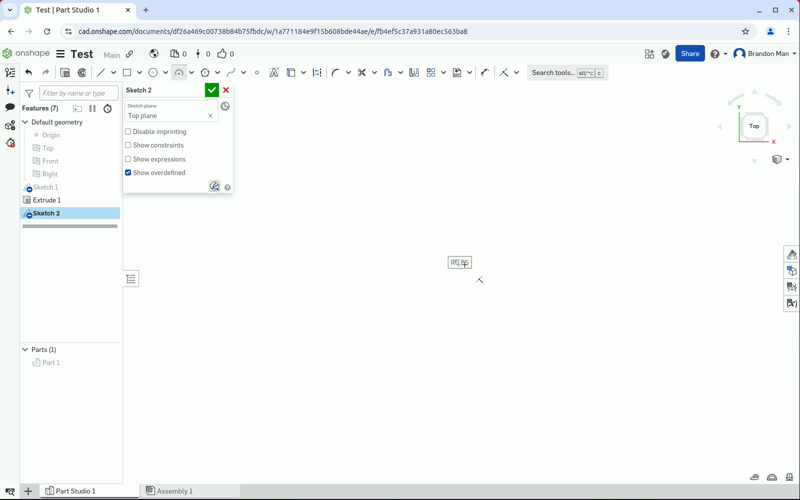
scroll(6)
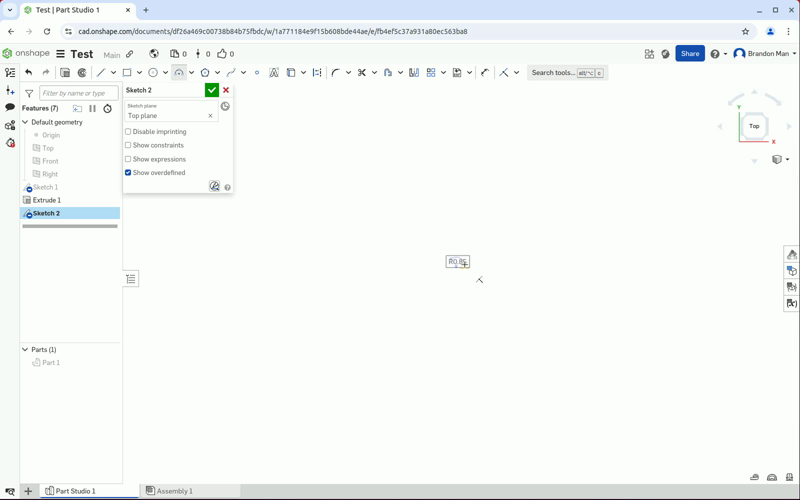
scroll(6)
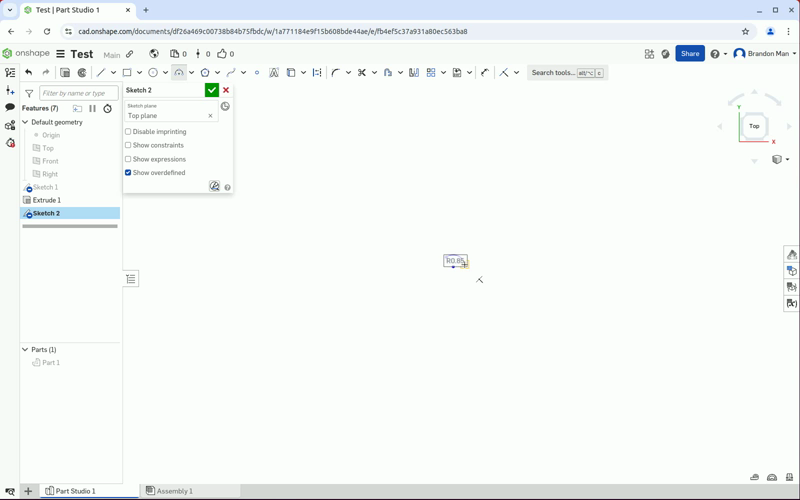
scroll(6)
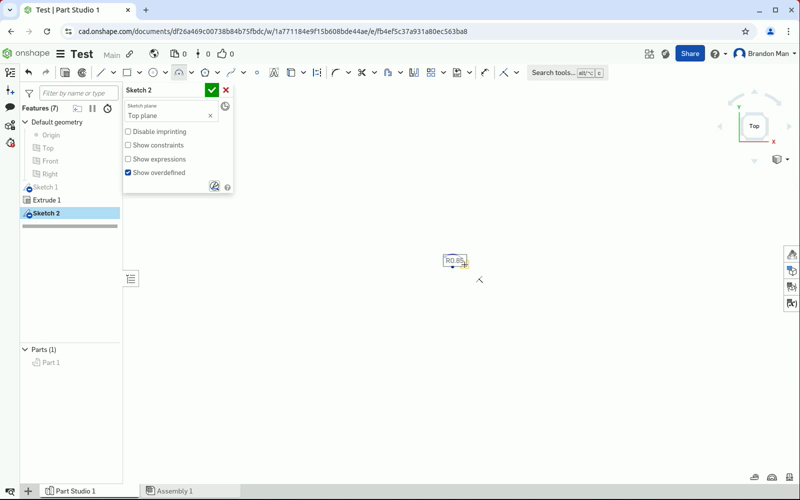
scroll(6)
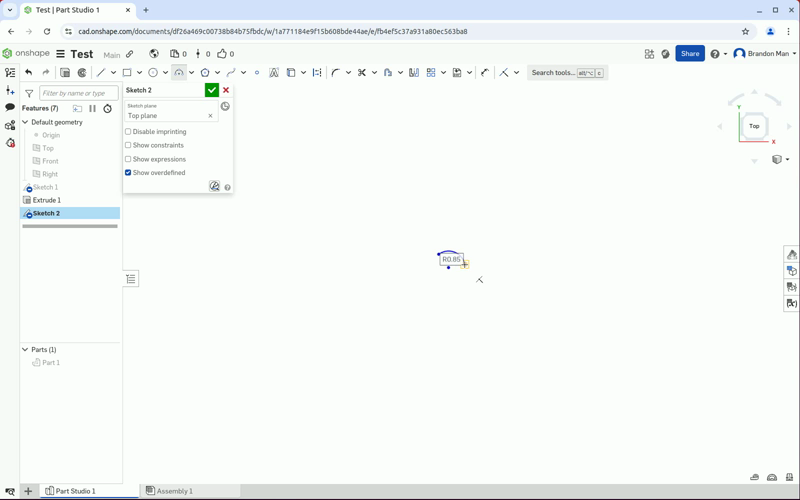
scroll(6)
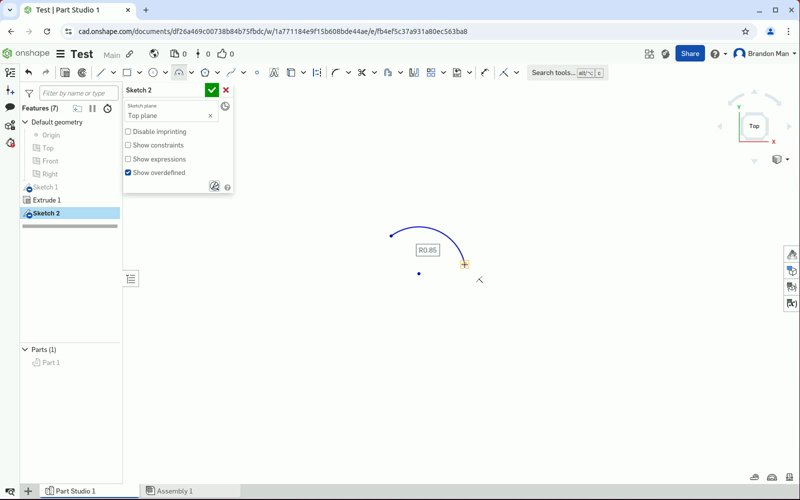
click(464, 264)
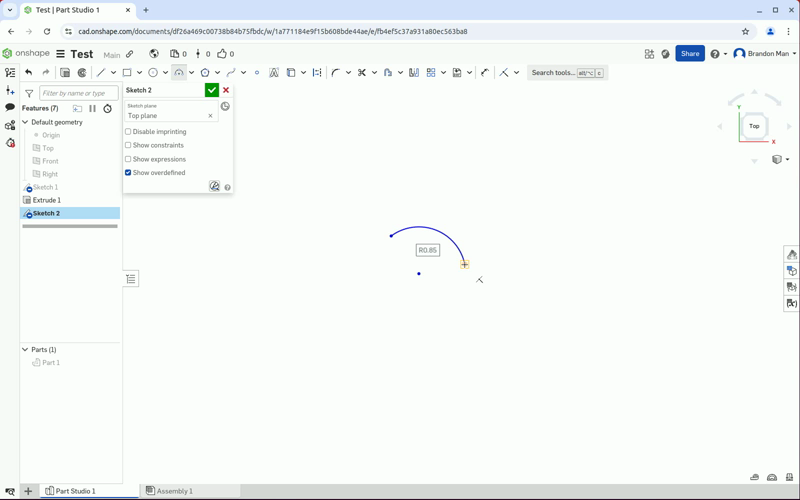
scroll(-6)
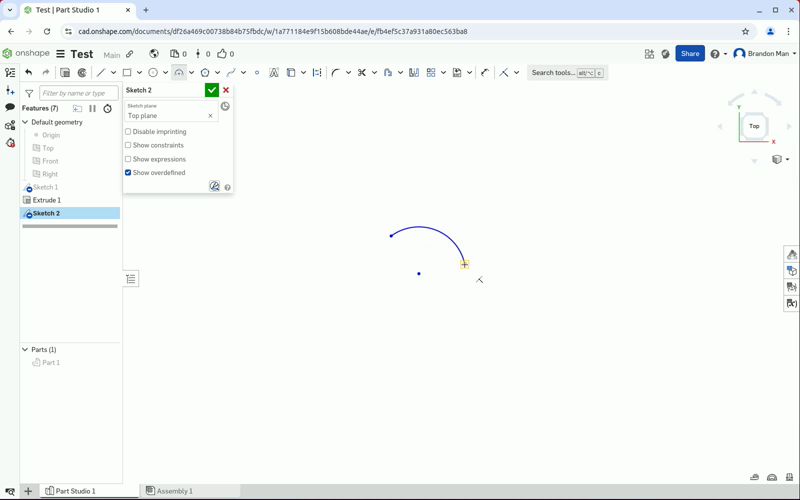
scroll(-6)
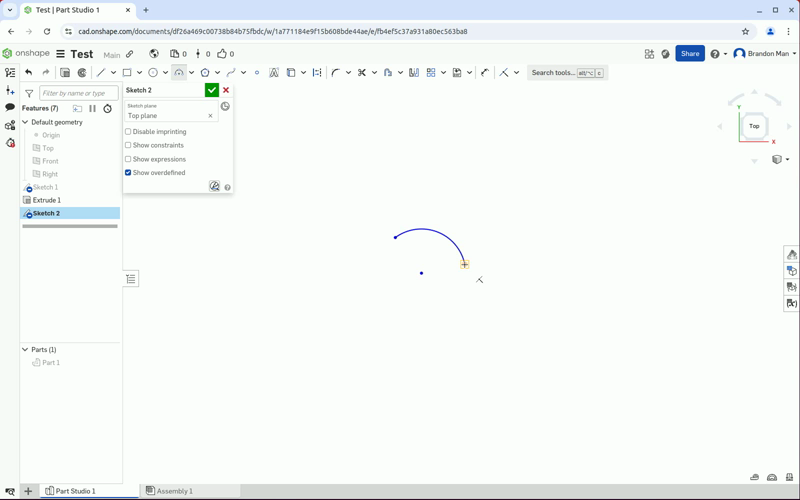
scroll(-6)
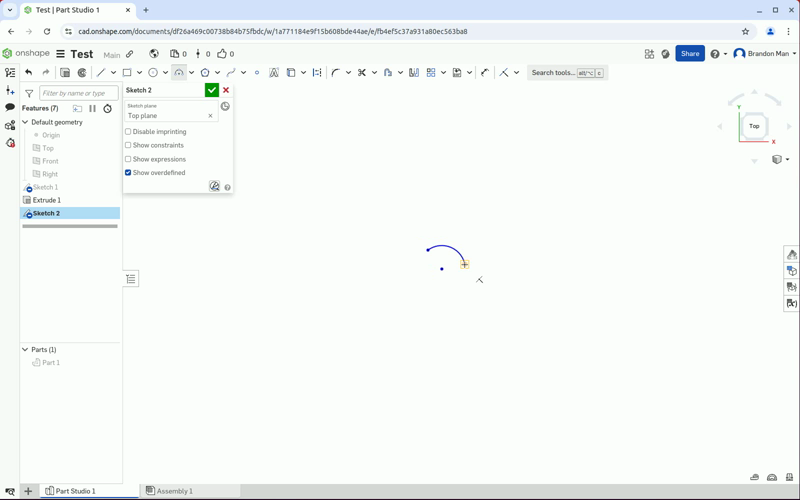
scroll(-6)
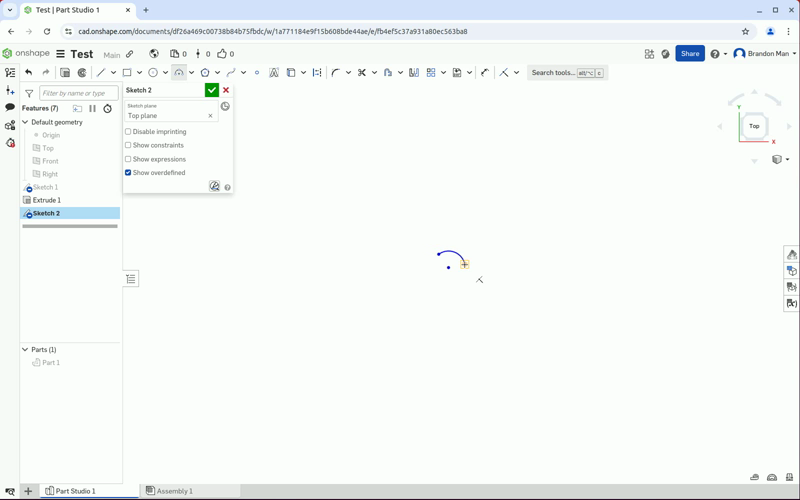
scroll(-6)
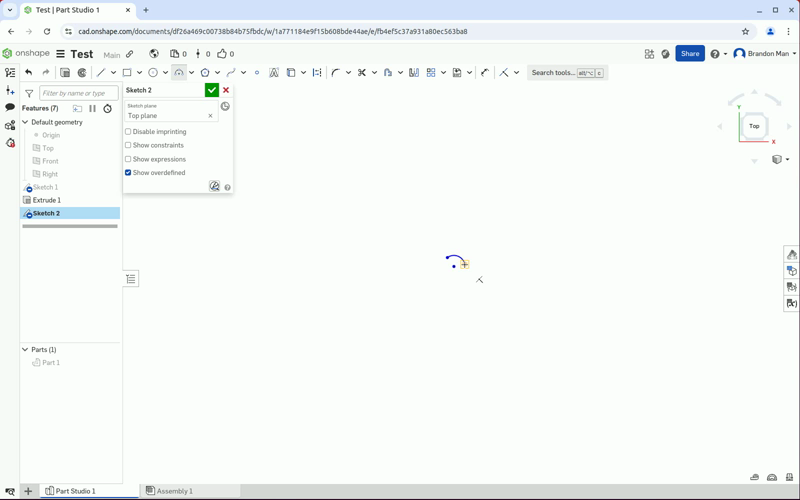
scroll(-6)
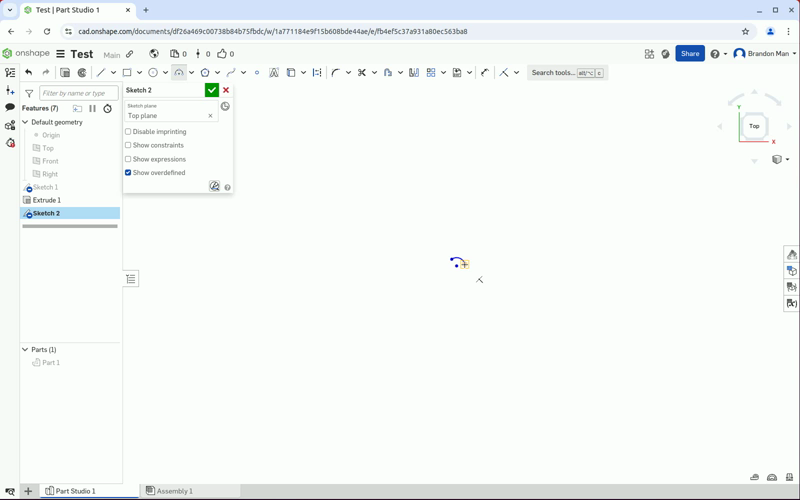
scroll(-6)
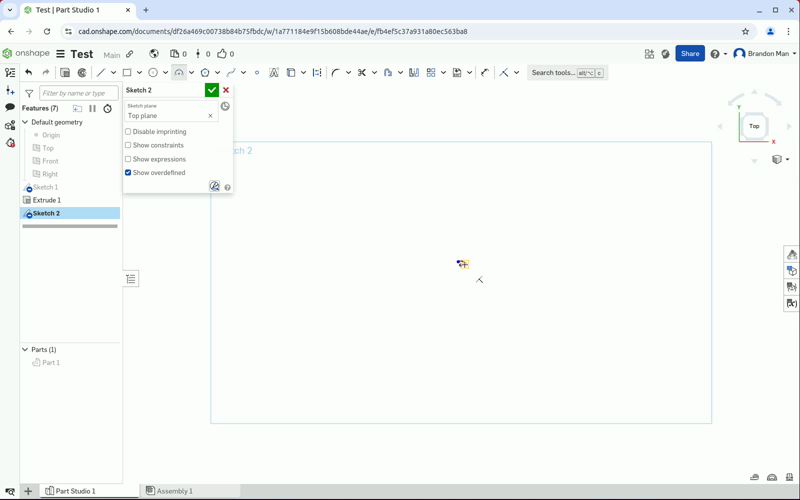
mouse_move(458, 261)
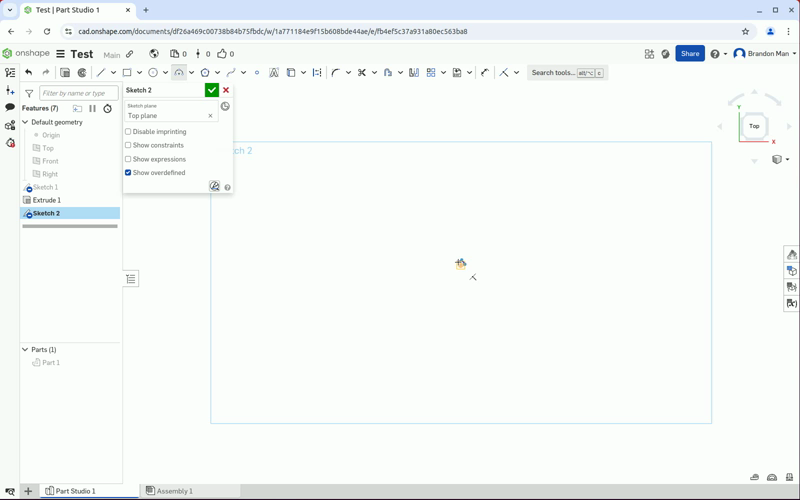
scroll(6)
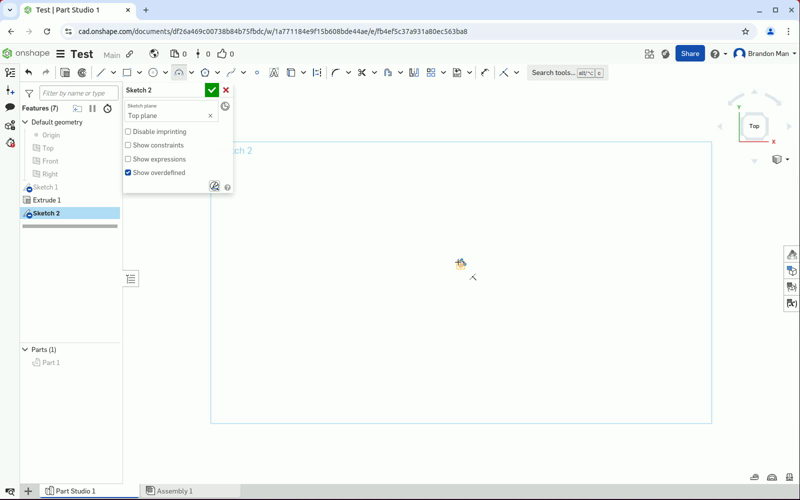
scroll(6)
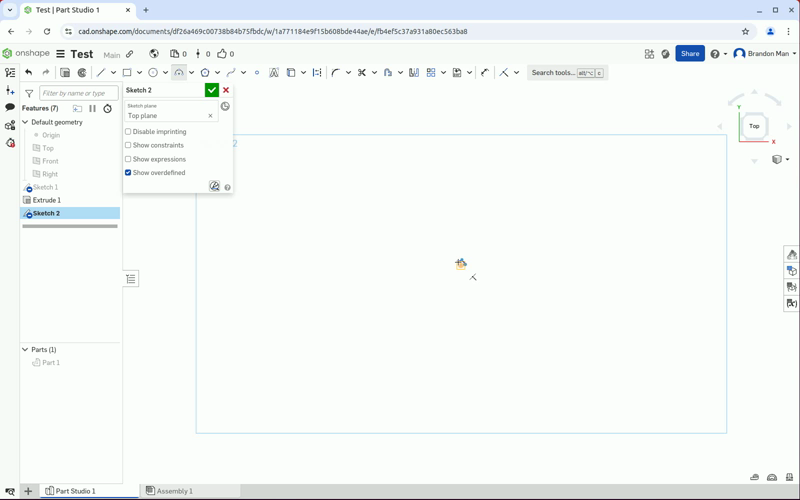
scroll(6)
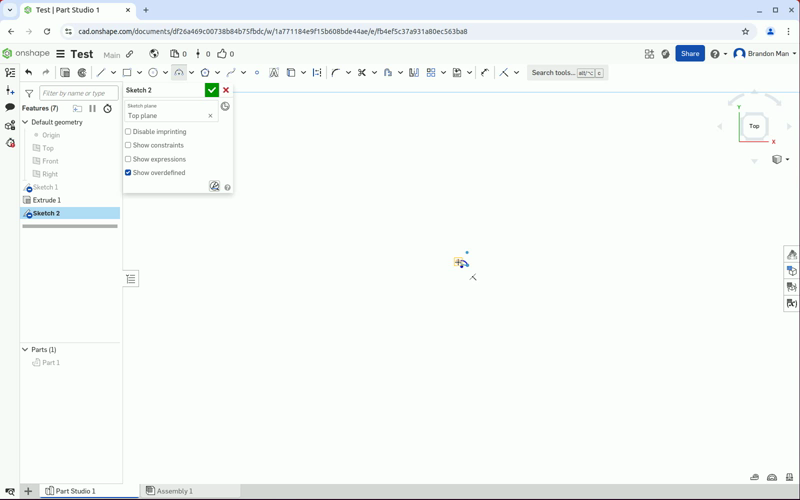
scroll(6)
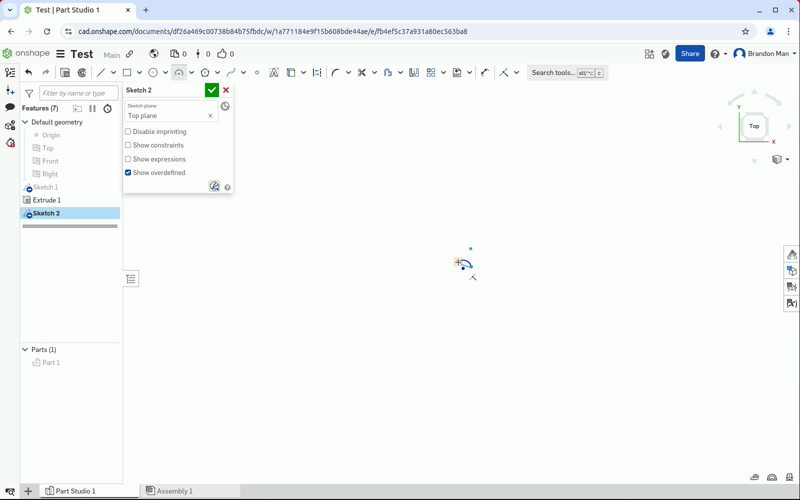
scroll(6)
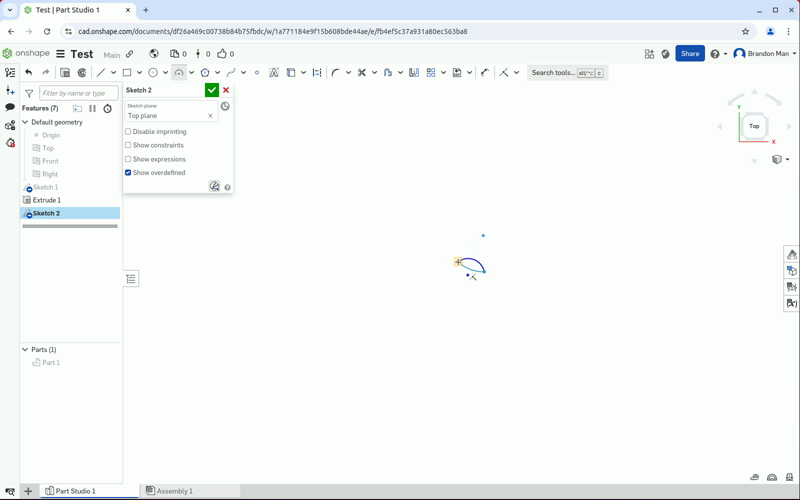
scroll(6)
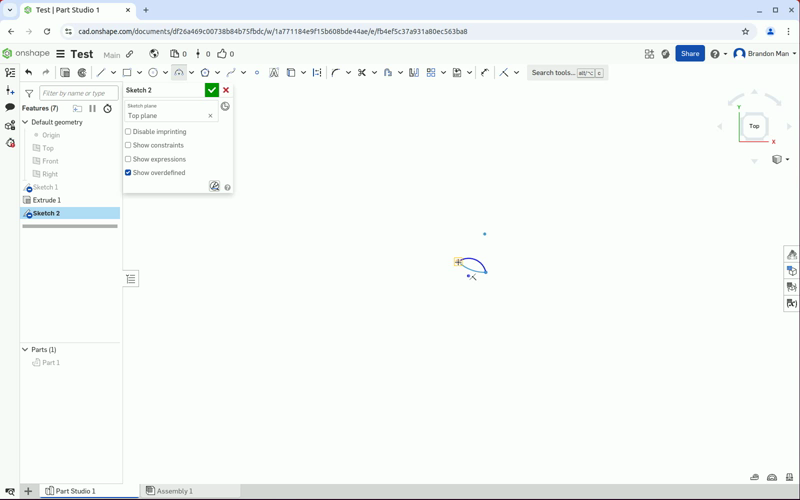
scroll(6)
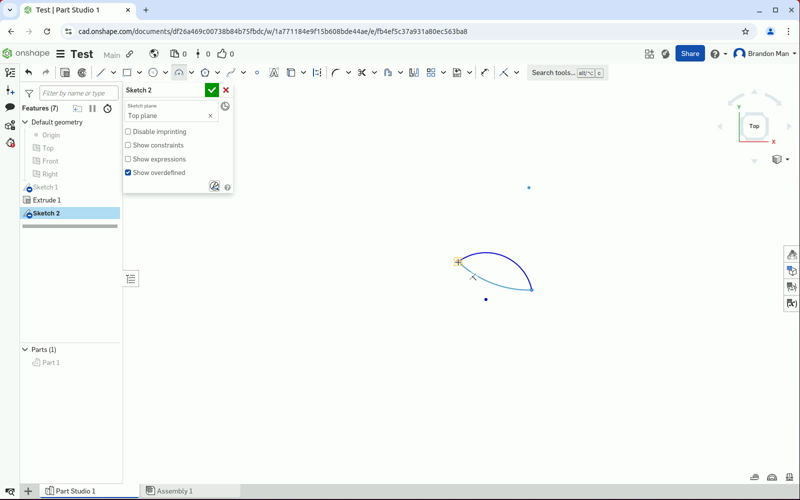
click(458, 261)
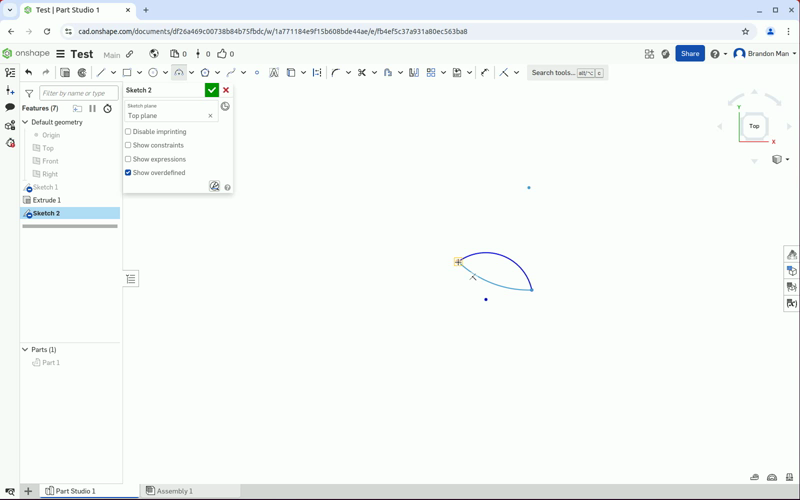
scroll(-6)
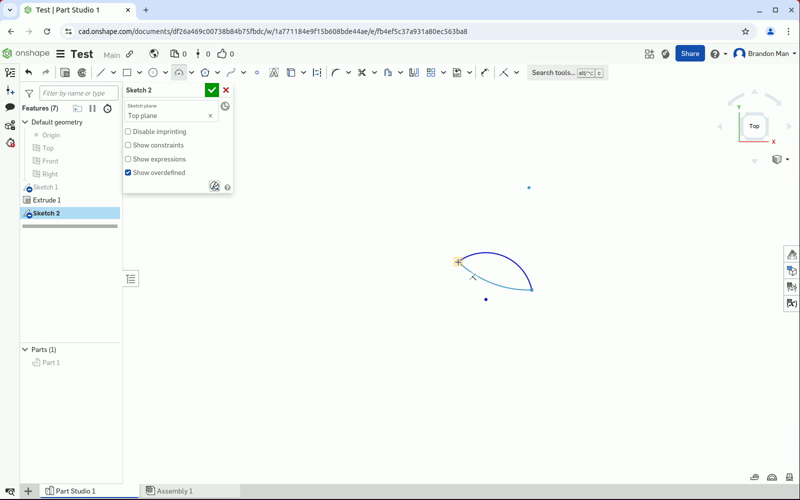
scroll(-6)
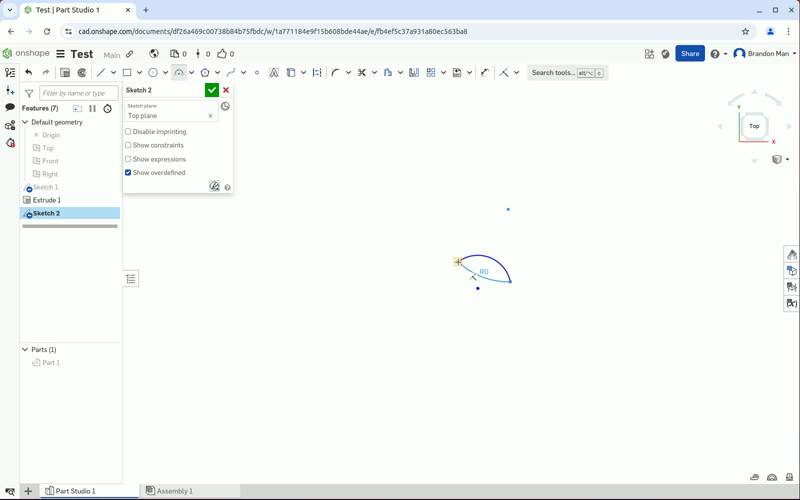
scroll(-6)
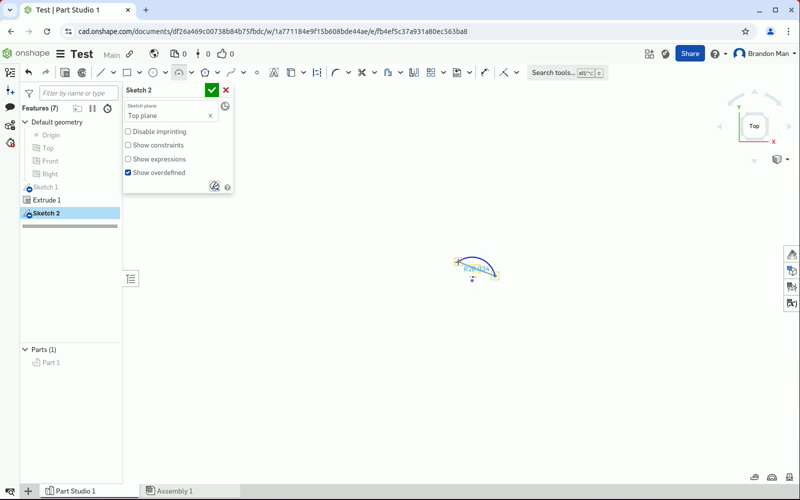
scroll(-6)
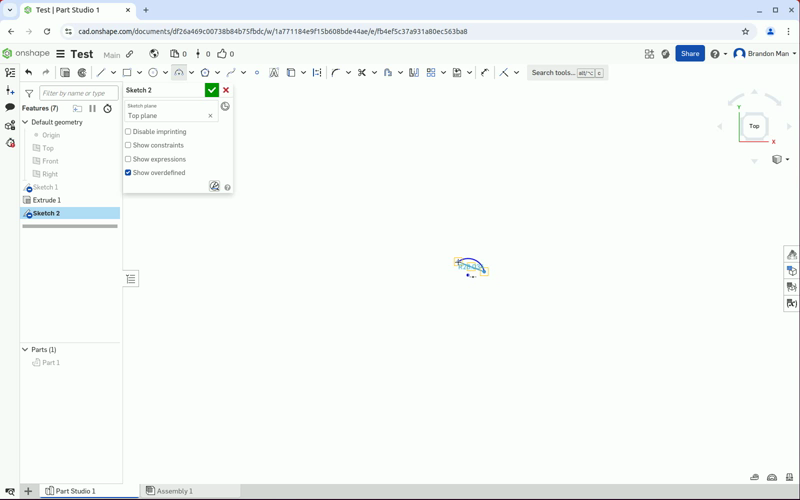
scroll(-6)
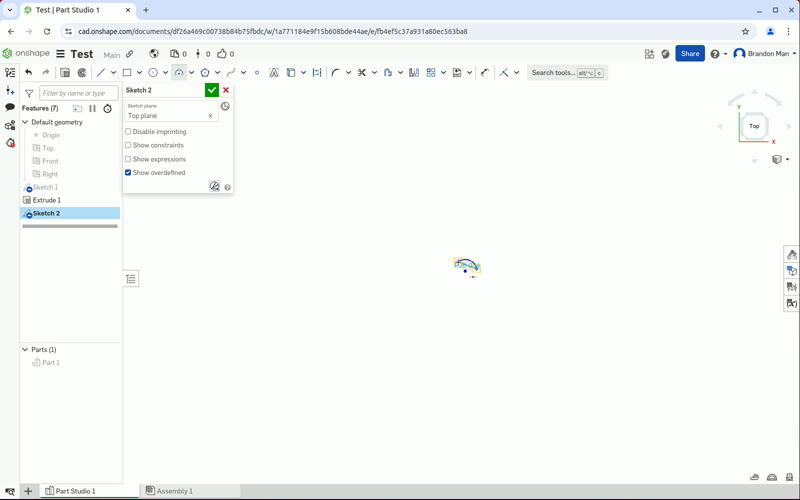
scroll(-6)
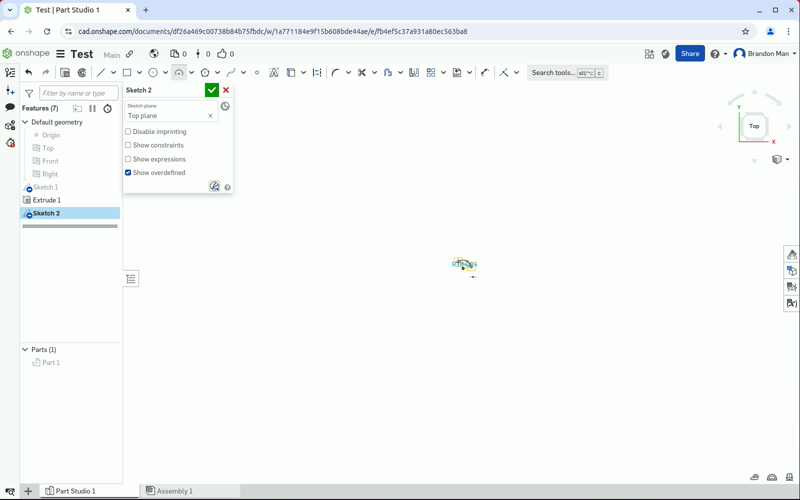
scroll(-6)
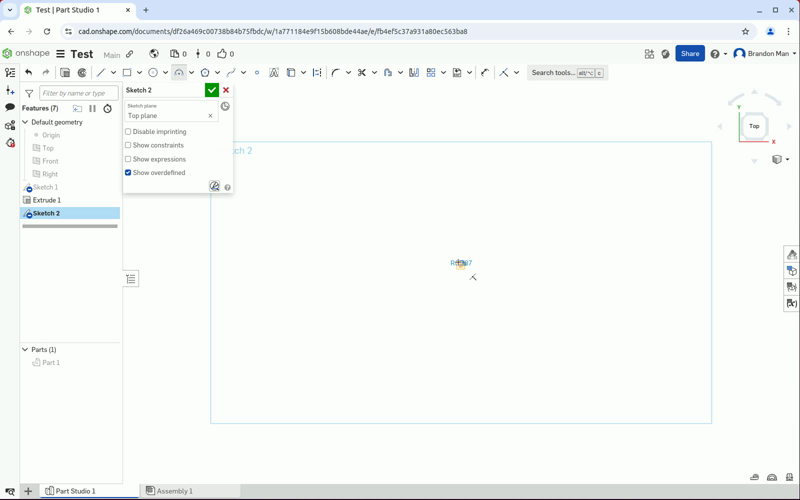
key_down(shift)
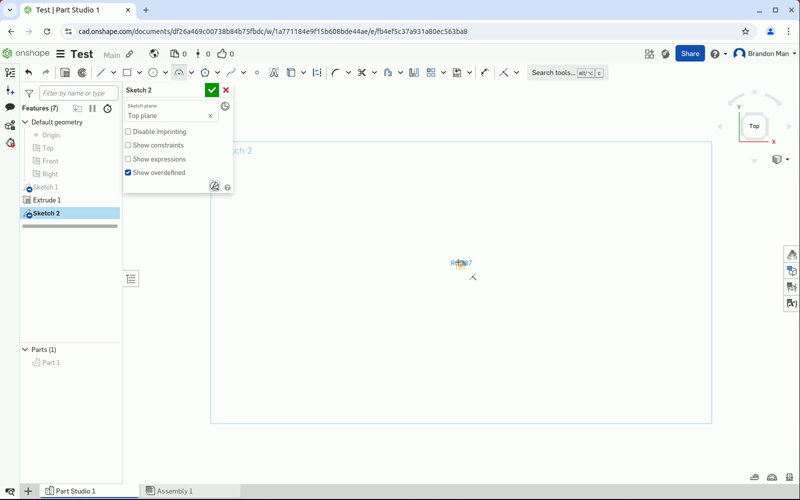
mouse_move(470, 241)
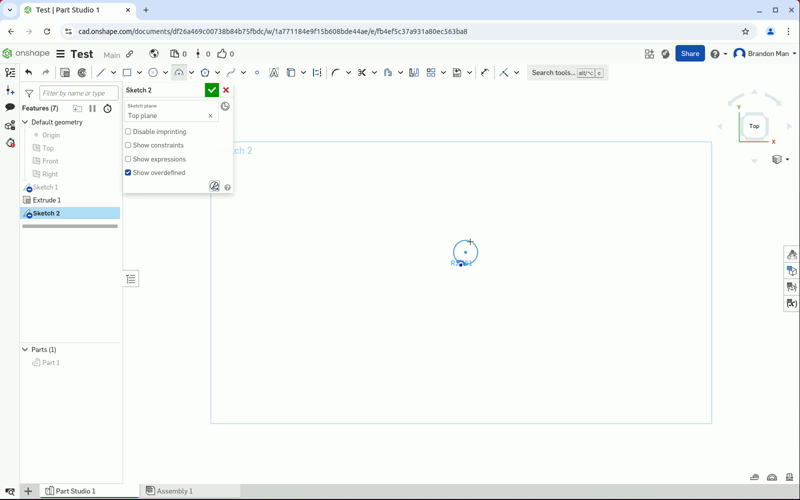
scroll(6)
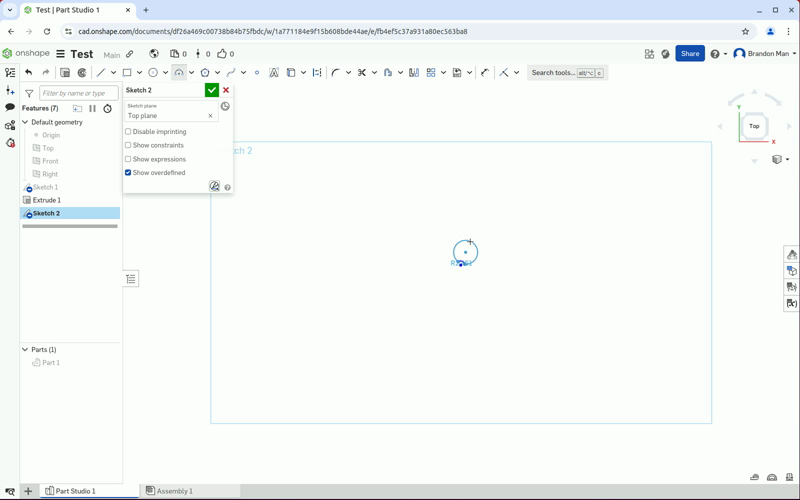
scroll(6)
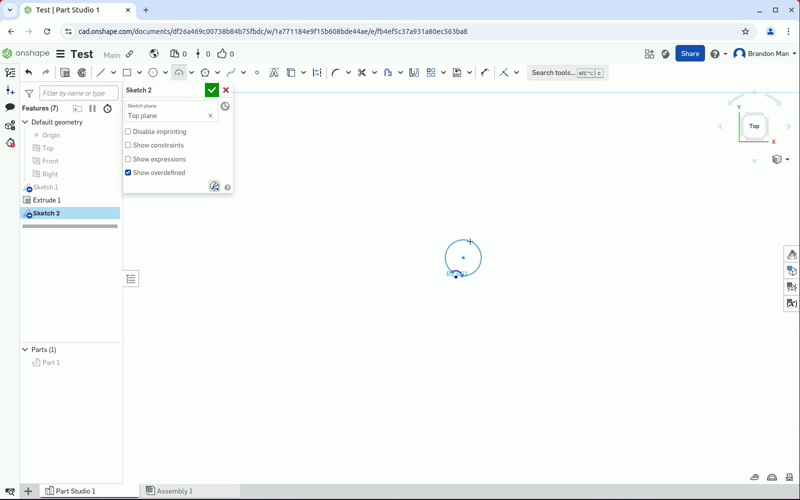
scroll(6)
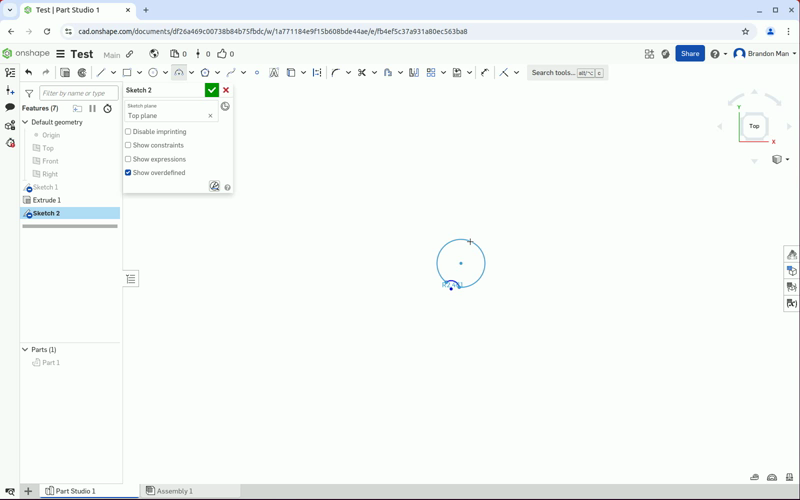
scroll(6)
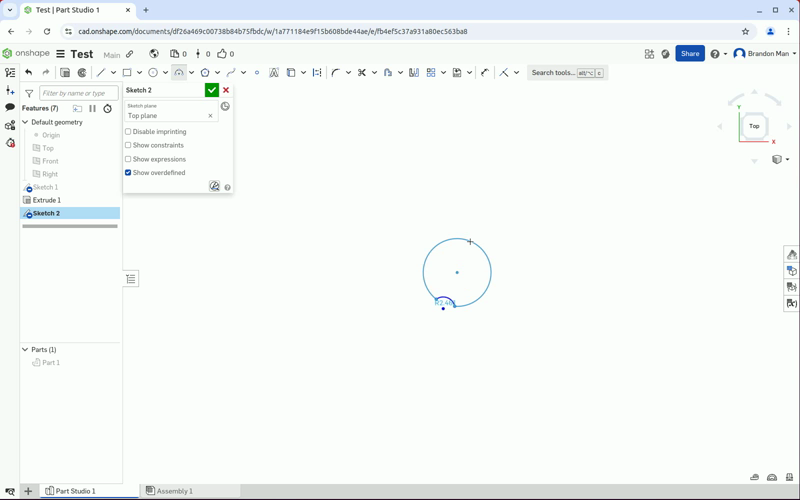
scroll(6)
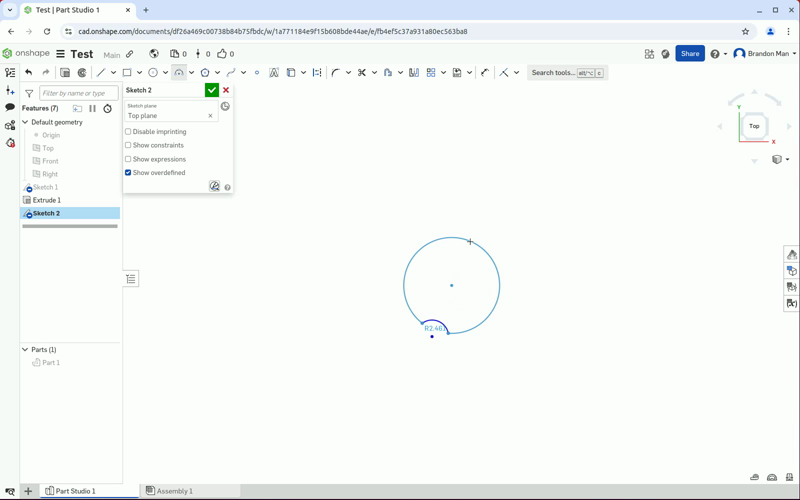
scroll(6)
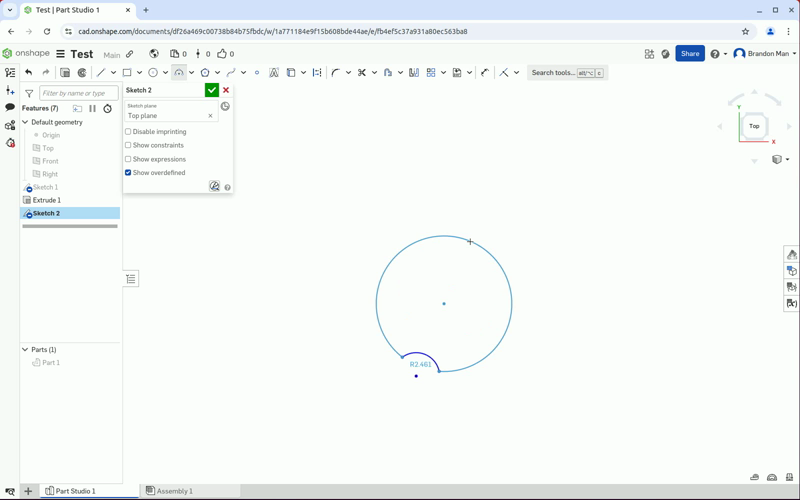
scroll(6)
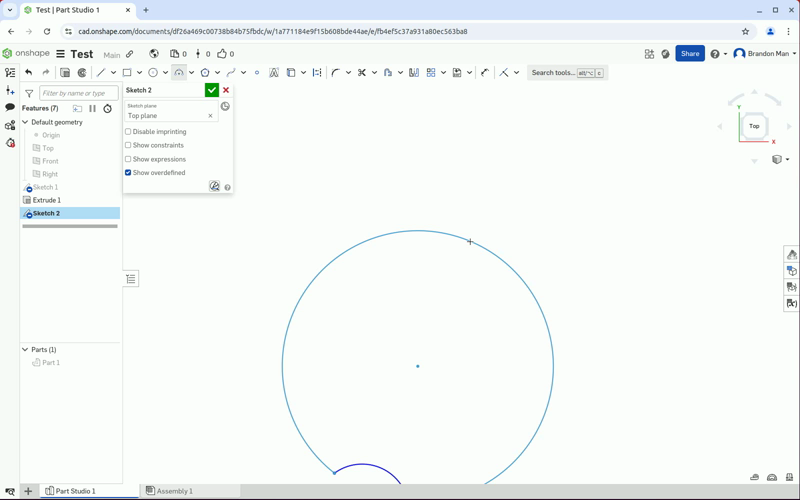
click(470, 241)
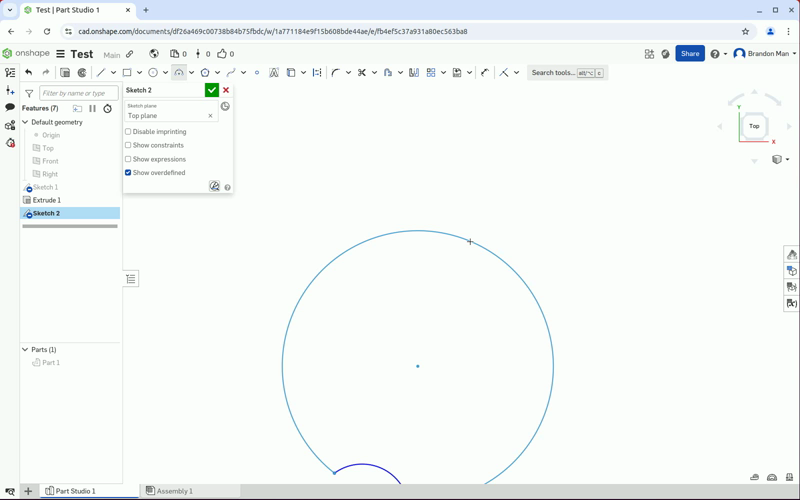
scroll(-6)
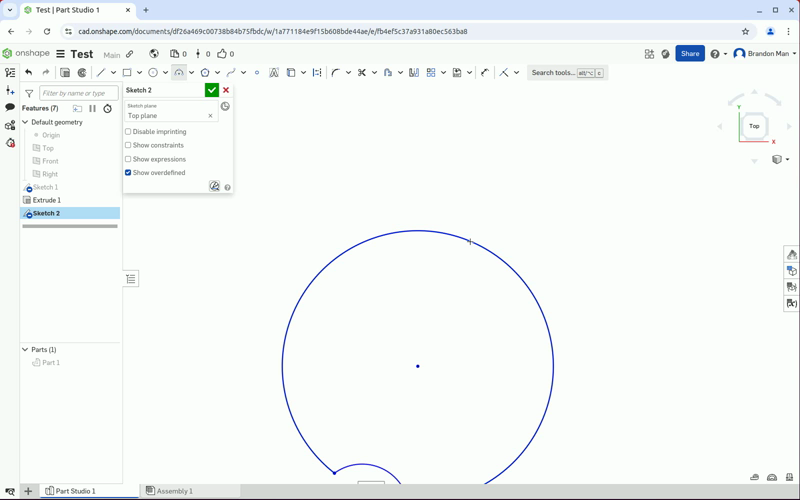
scroll(-6)
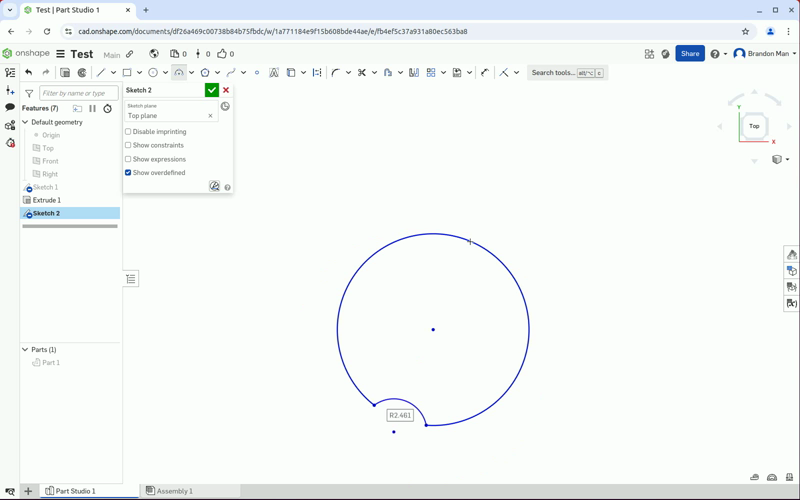
scroll(-6)
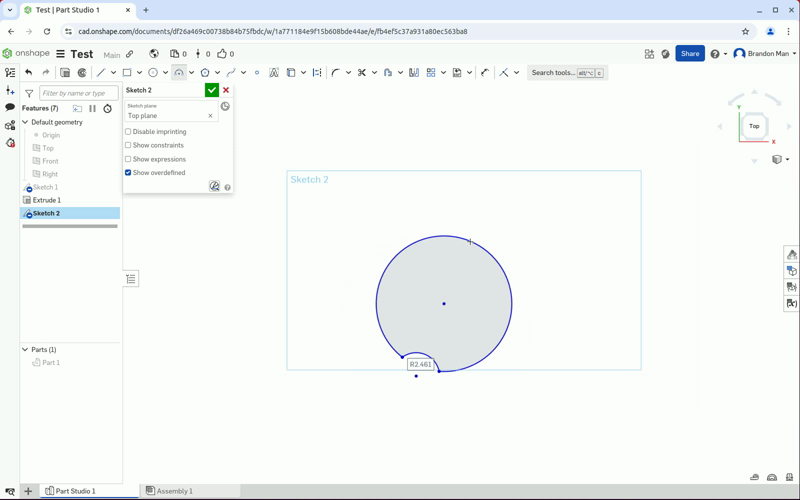
scroll(-6)
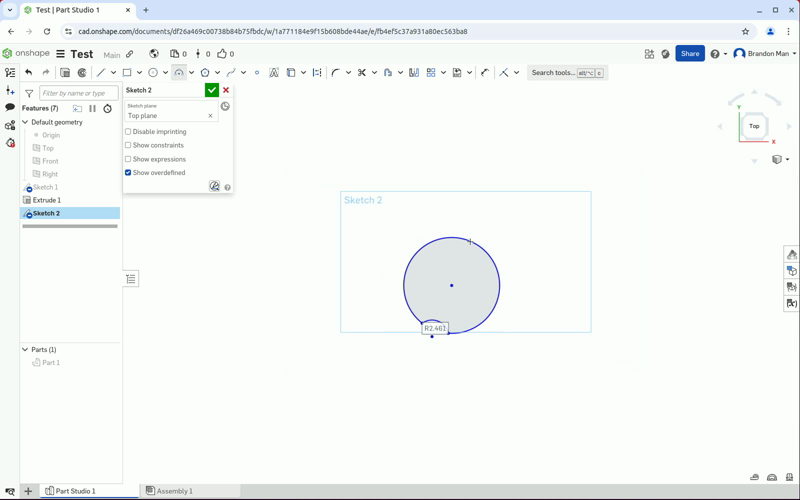
scroll(-6)
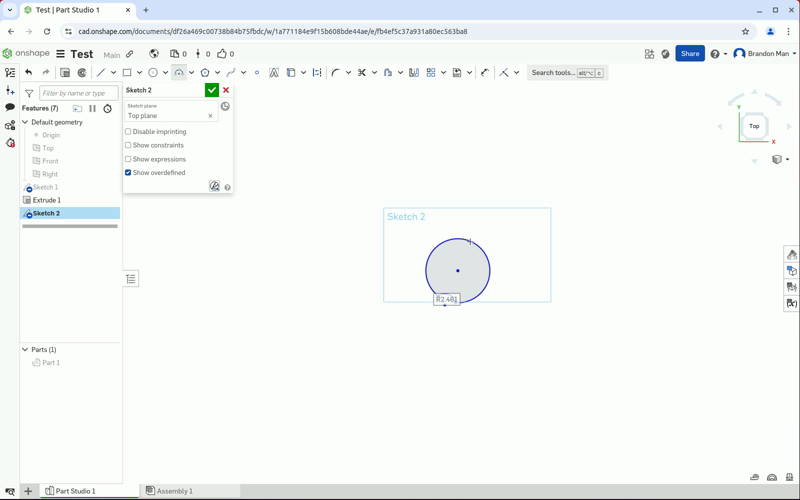
scroll(-6)
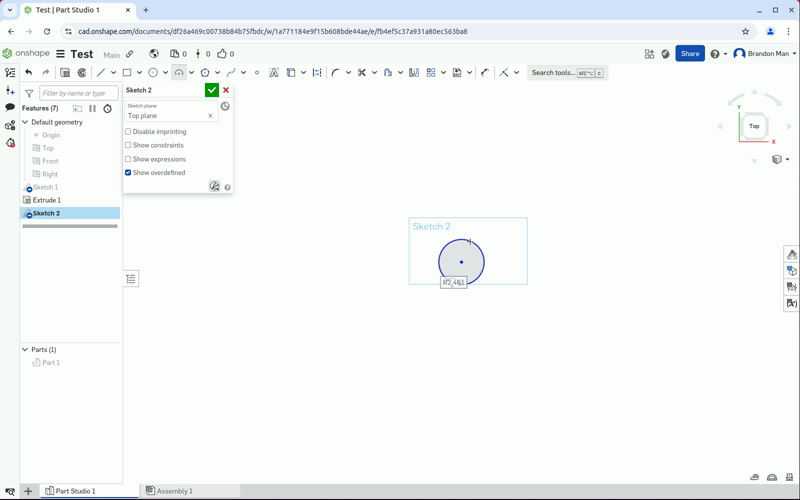
scroll(-6)
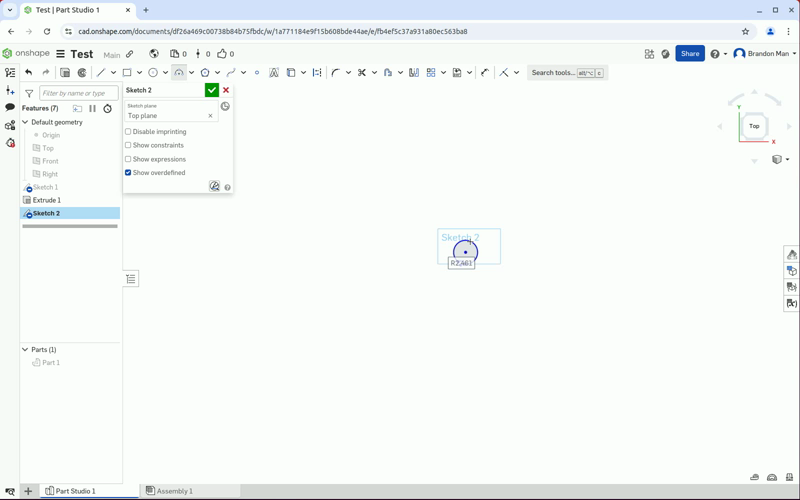
key_up(shift)
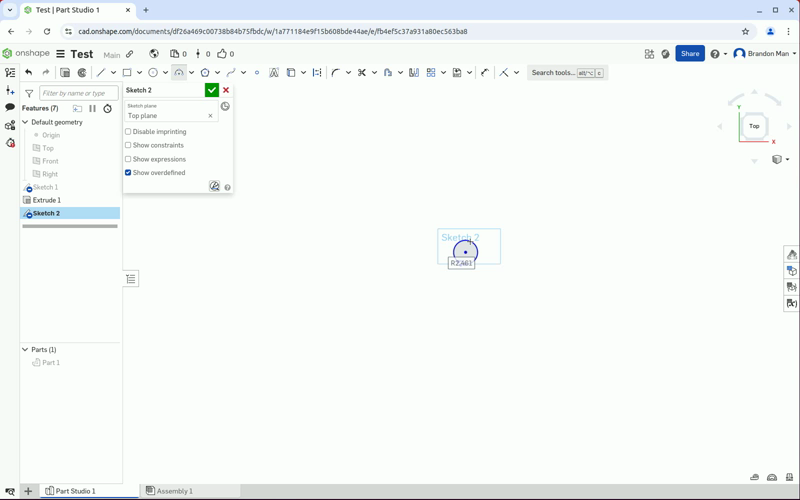
key(esc)
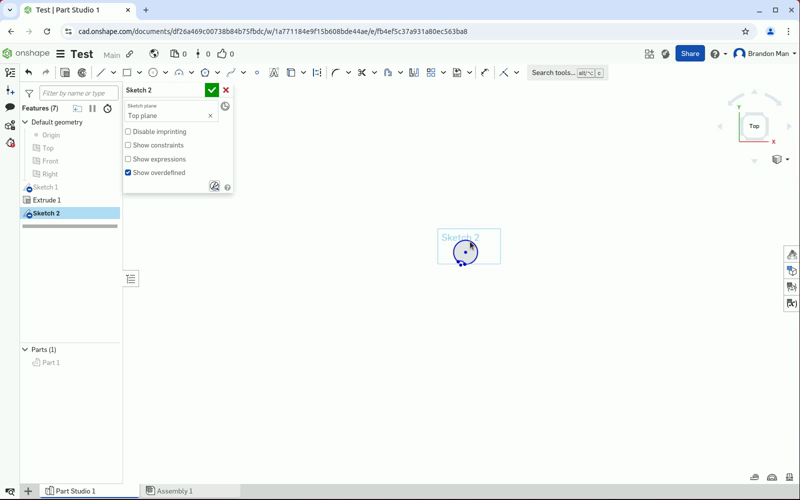
mouse_move(457, 258)
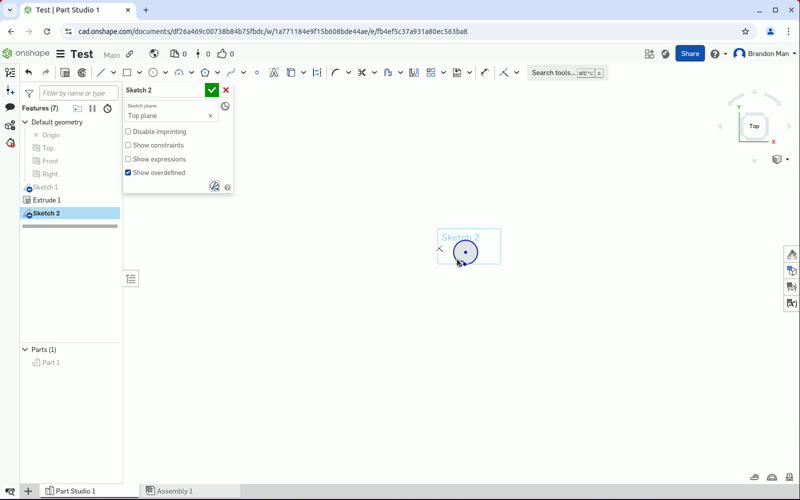
scroll(6)
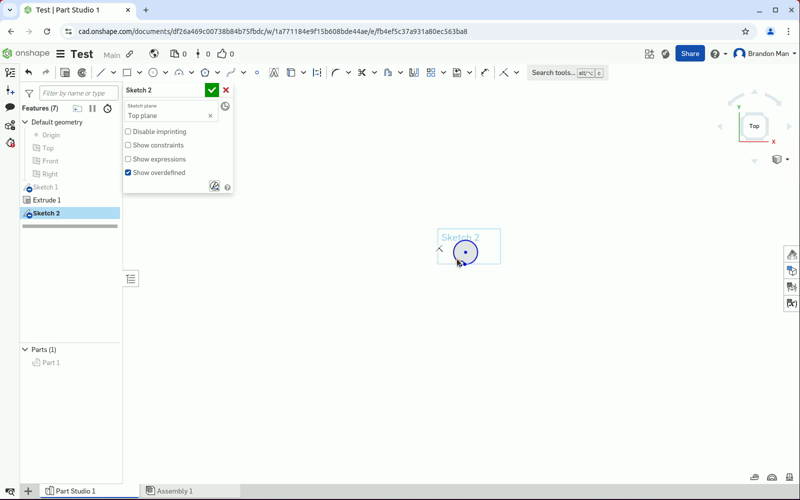
scroll(6)
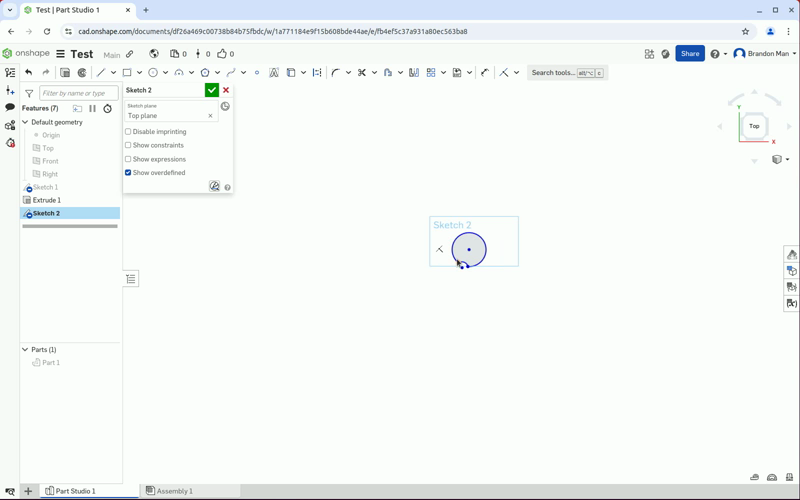
scroll(6)
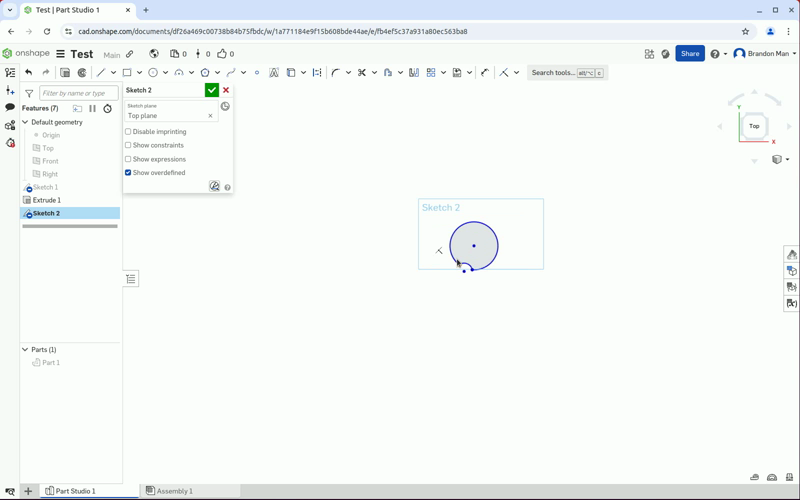
scroll(6)
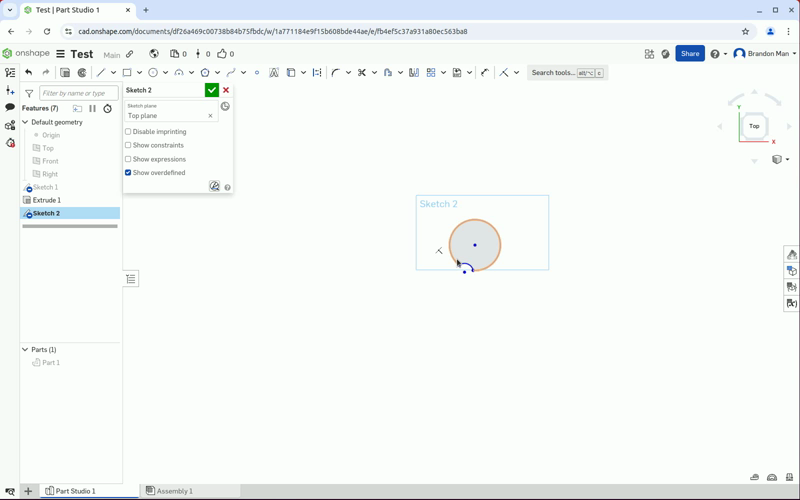
scroll(6)
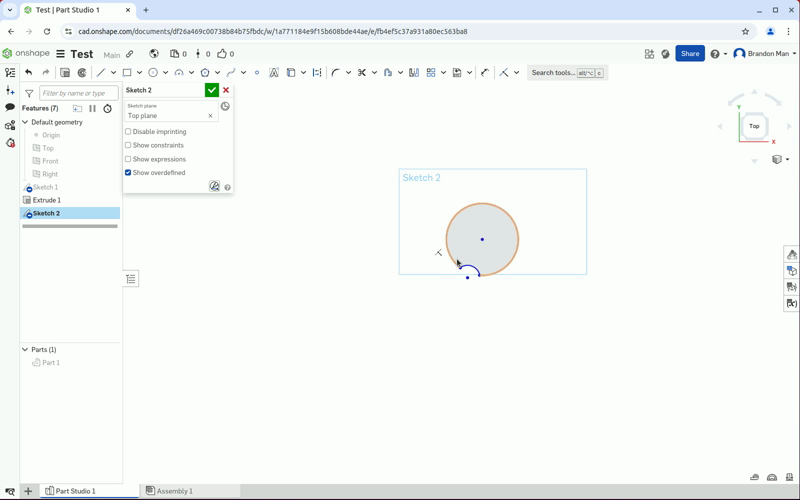
scroll(6)
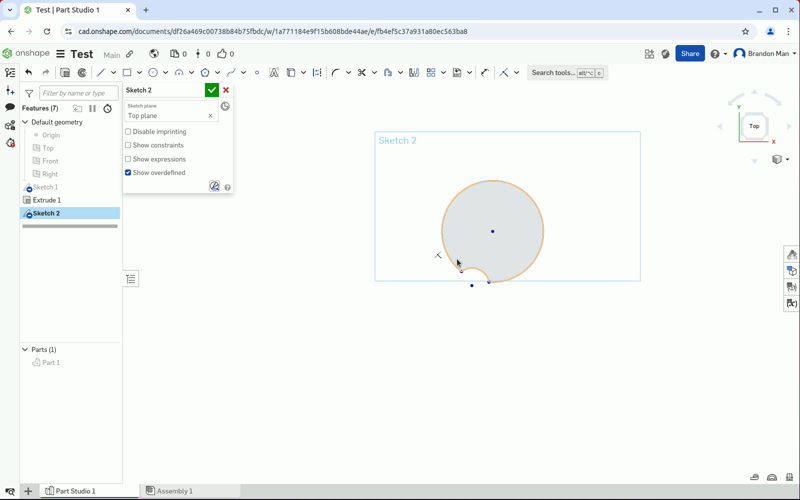
scroll(6)
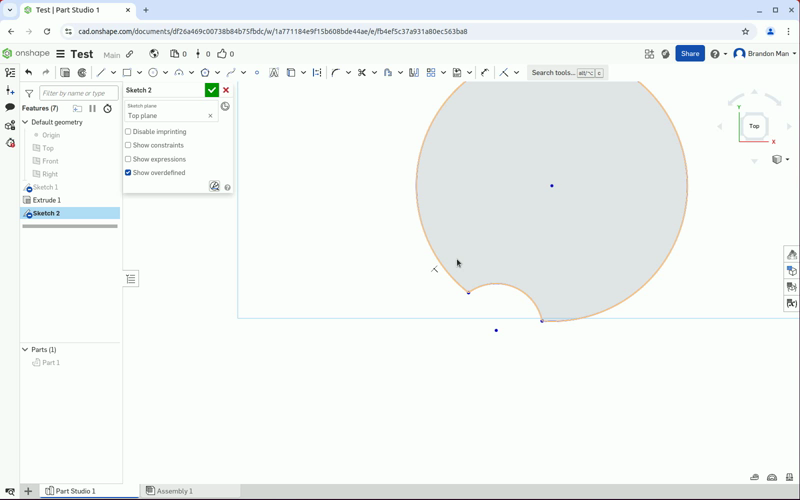
click(457, 258)
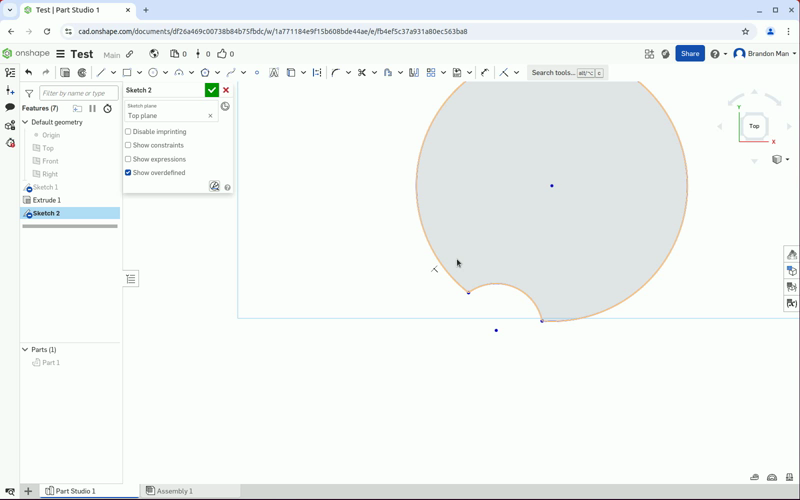
scroll(-6)
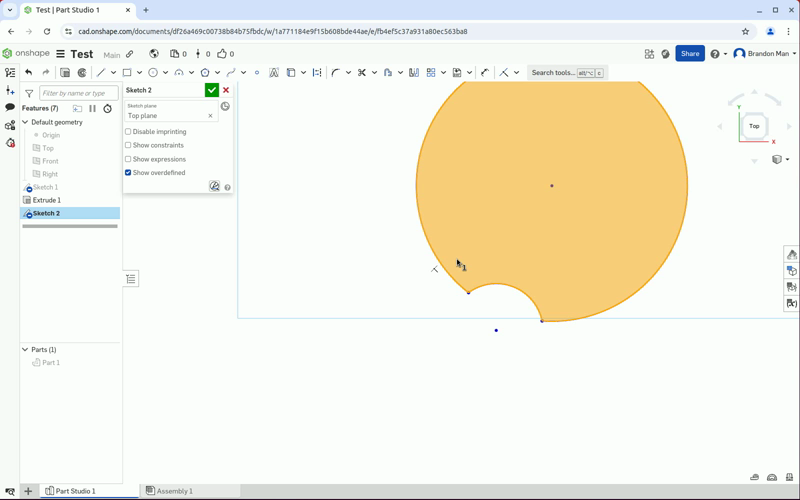
scroll(-6)
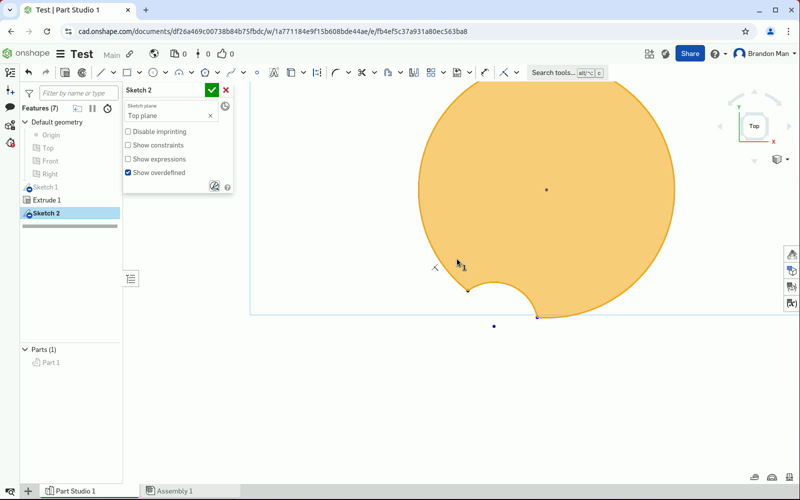
scroll(-6)
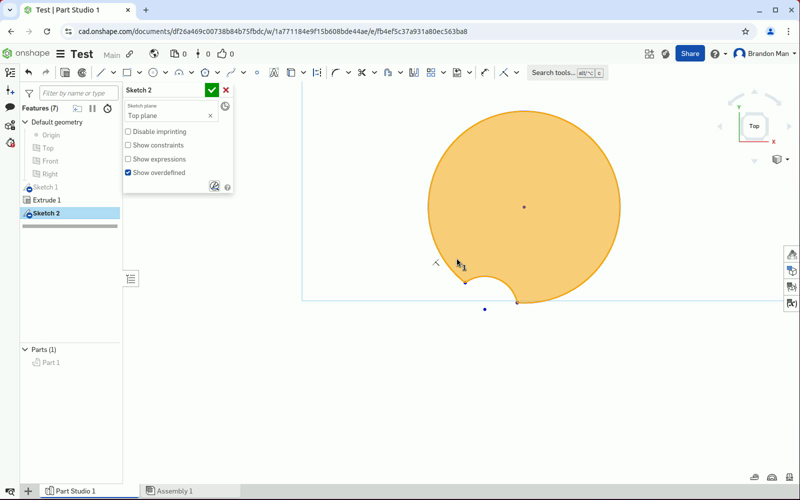
scroll(-6)
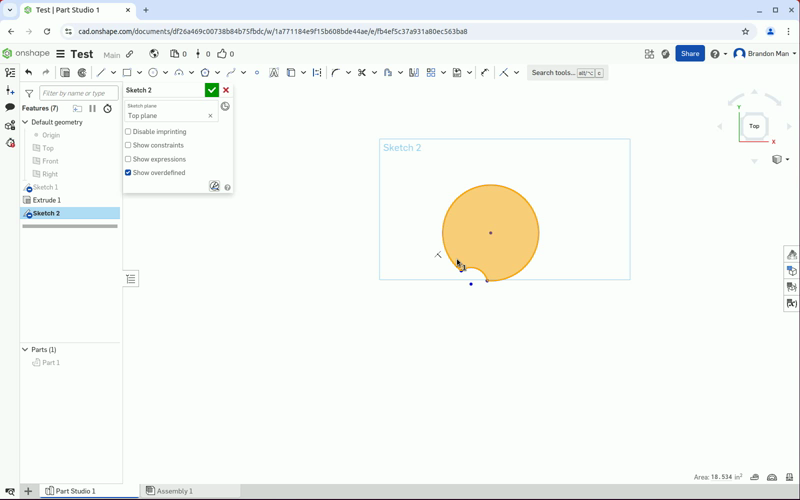
scroll(-6)
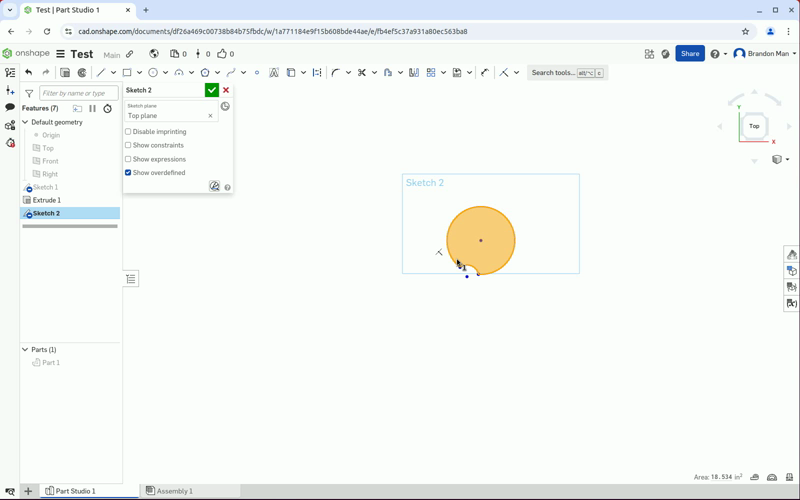
scroll(-6)
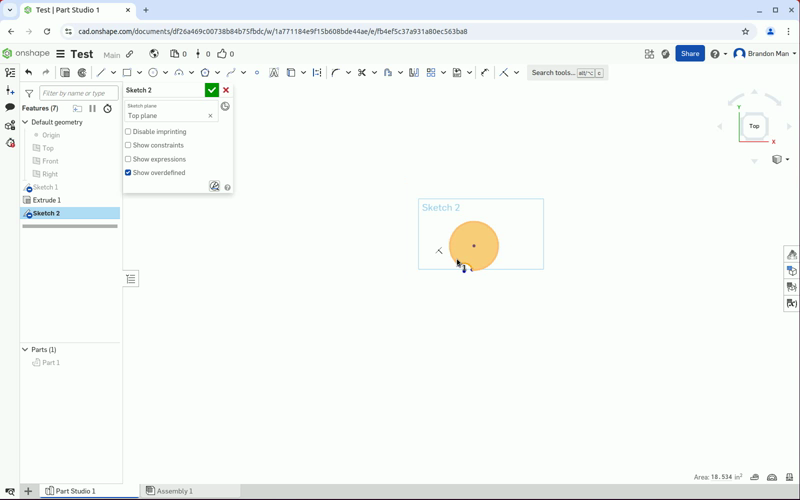
scroll(-6)
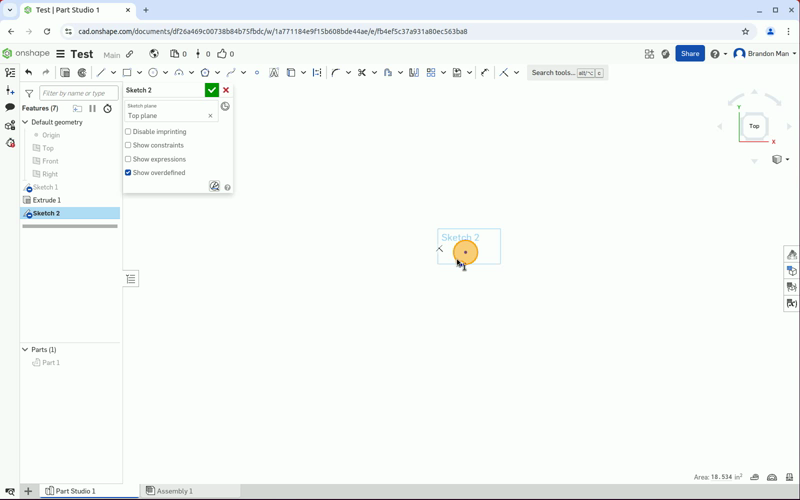
mouse_move(73, 352)
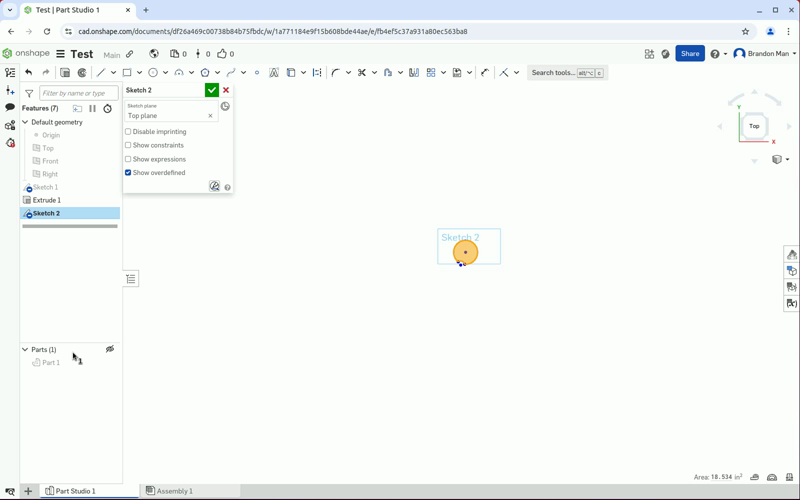
key(shift+y)
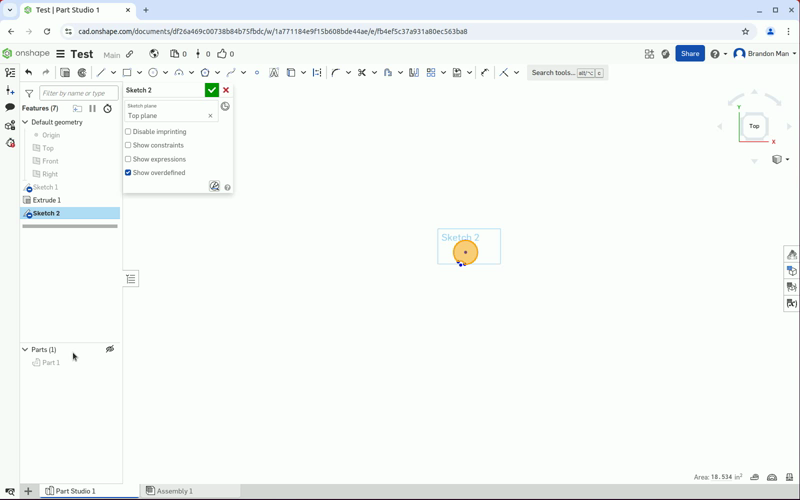
key(shift+e)
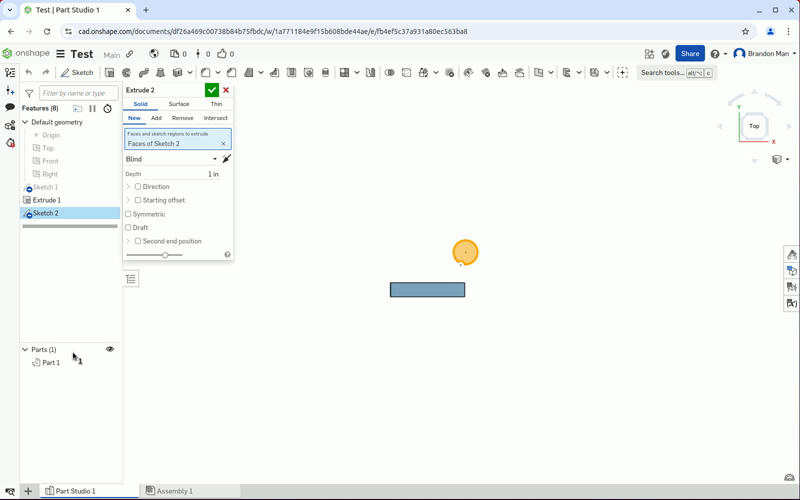
mouse_move(143, 106)
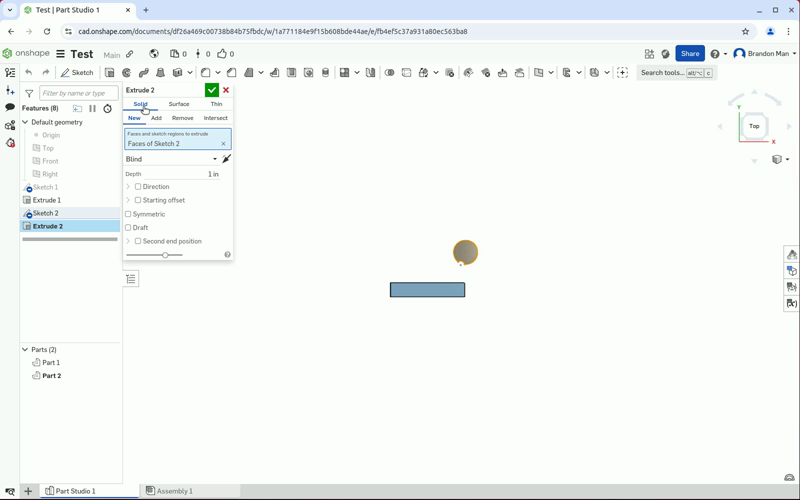
click(143, 106)
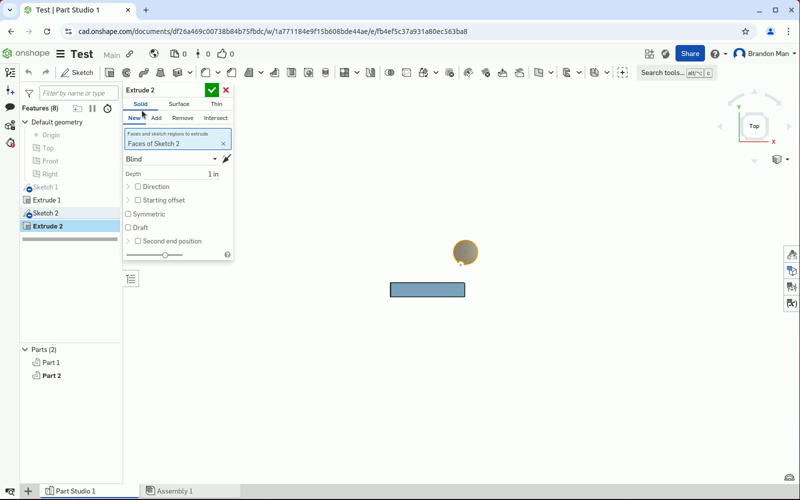
mouse_move(137, 120)
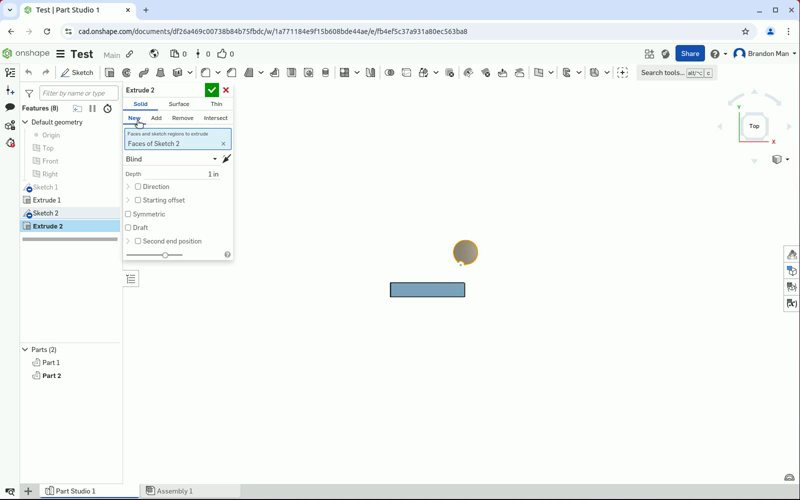
click(137, 120)
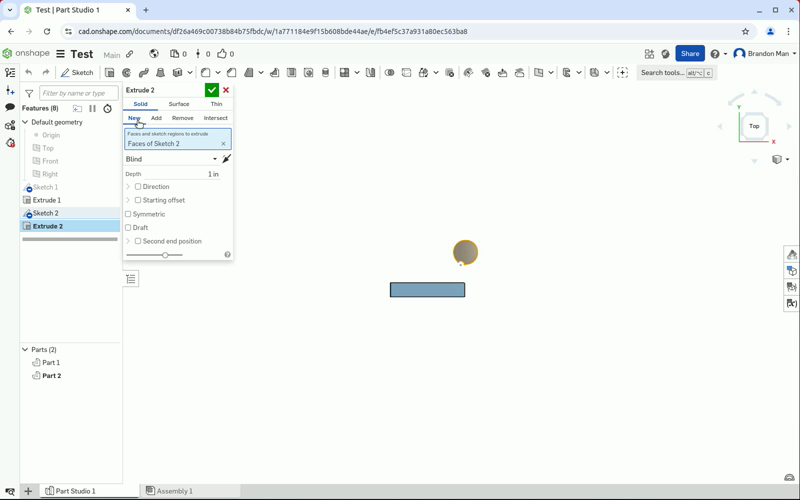
key(tab, 4)
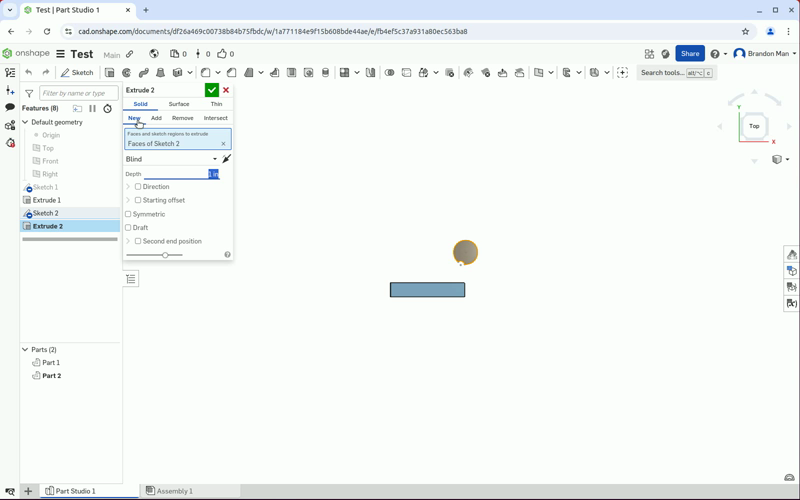
text(1.444)
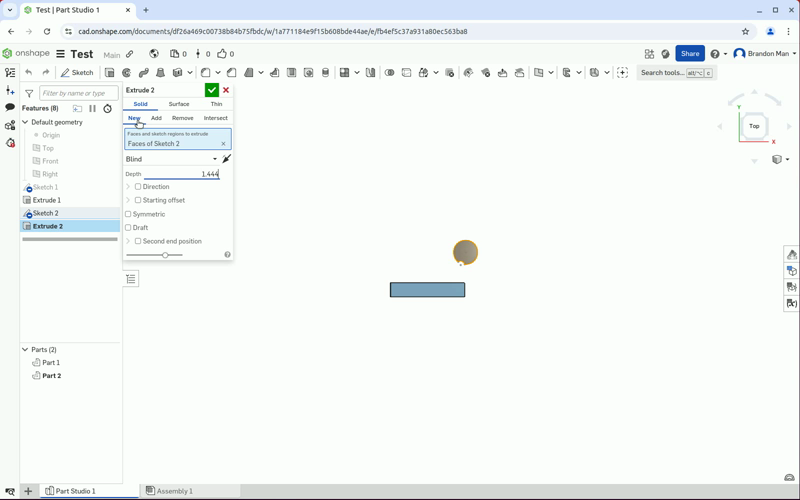
key(enter)
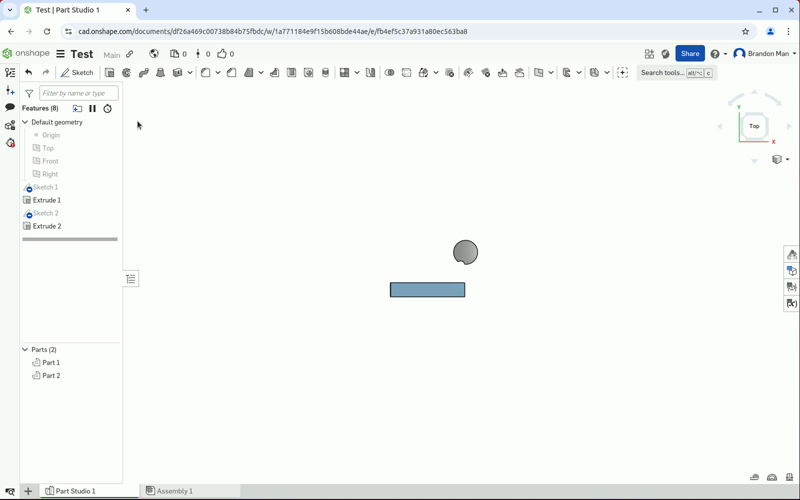
key(shift+h)
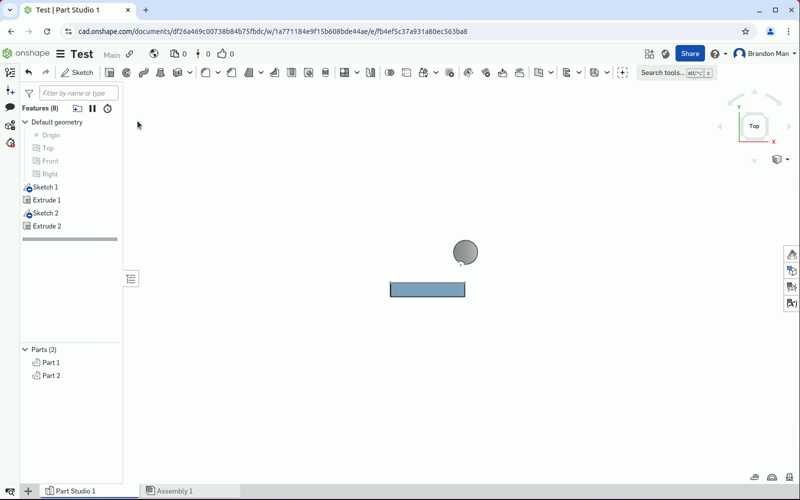
key(shift+h)
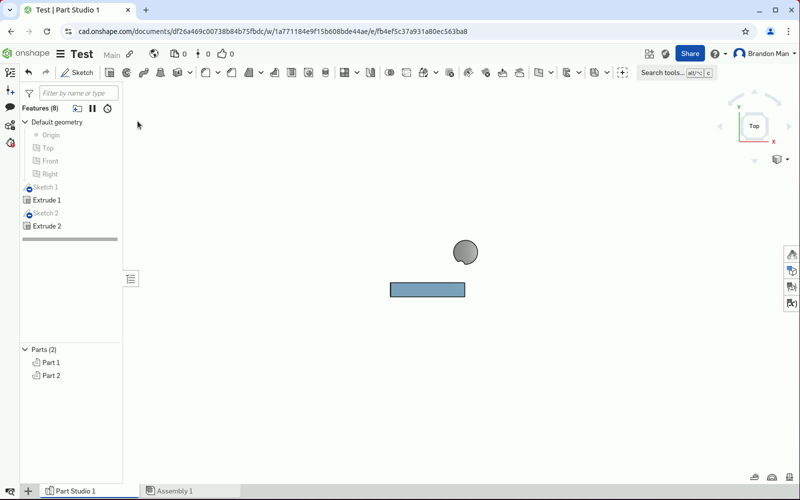
mouse_move(73, 189)
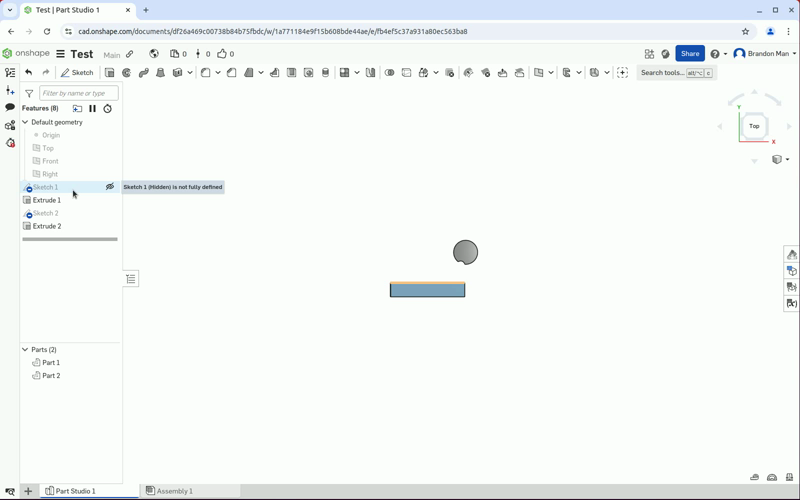
click(73, 189)
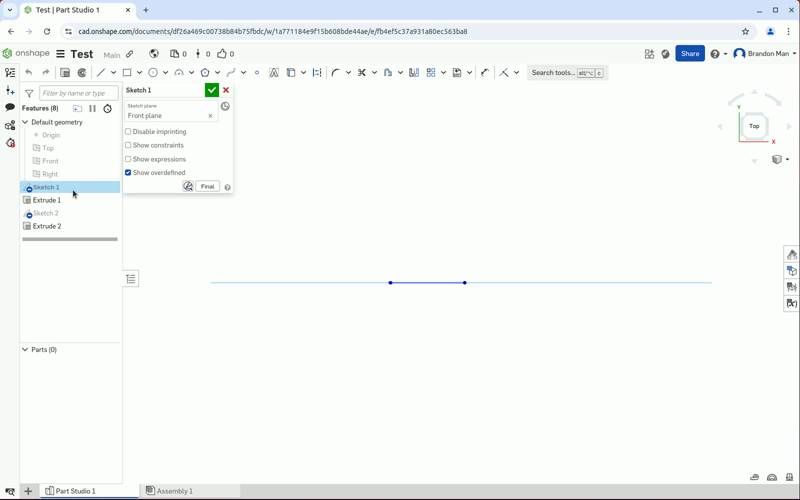
mouse_move(229, 92)
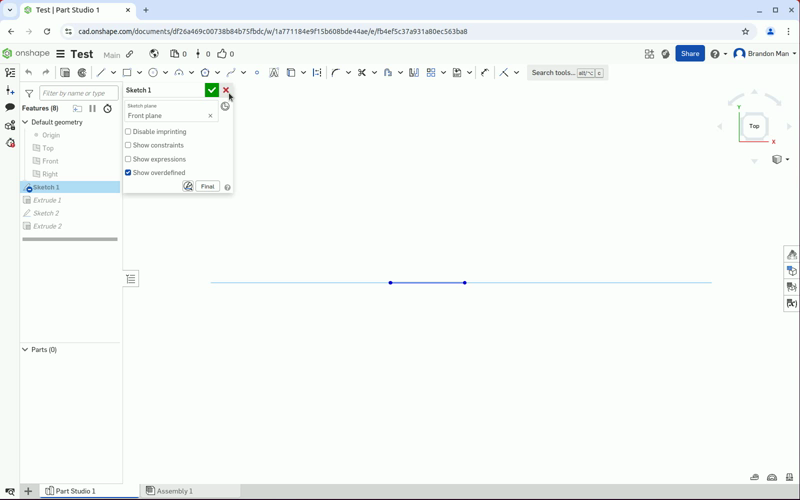
click(229, 92)
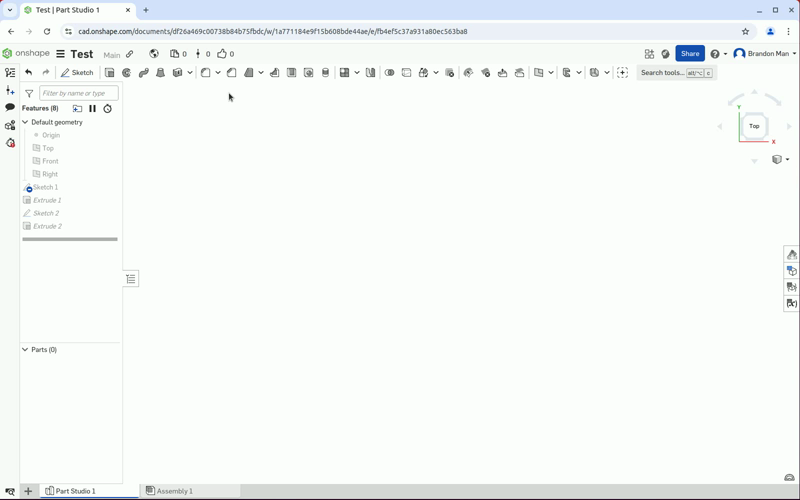
mouse_move(73, 352)
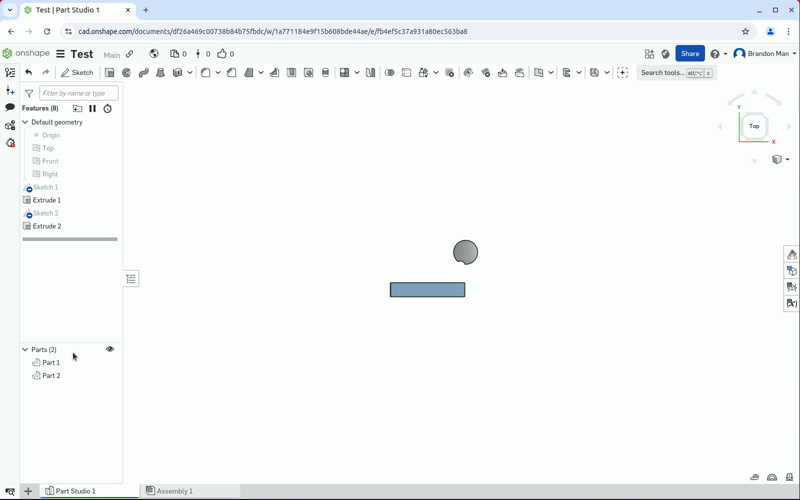
key(y)
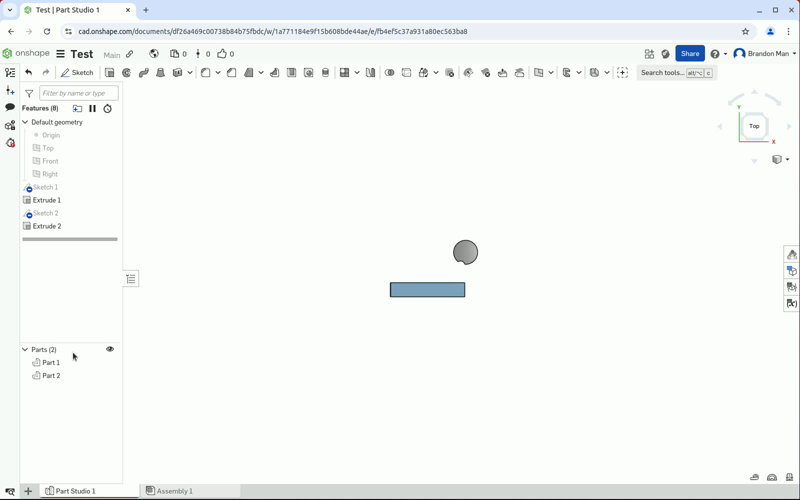
key(shift+p)
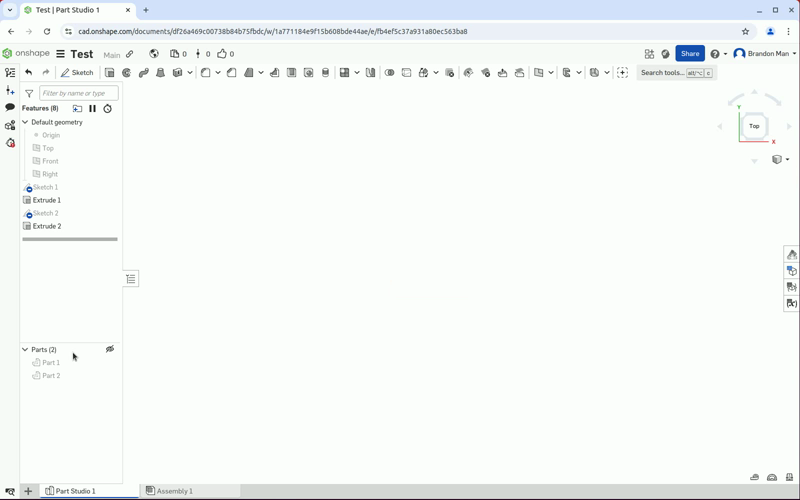
key(space)
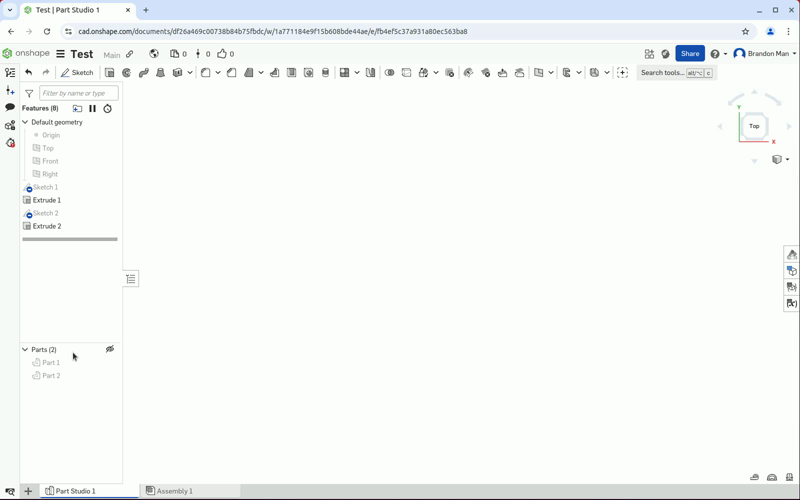
key_down(shift)
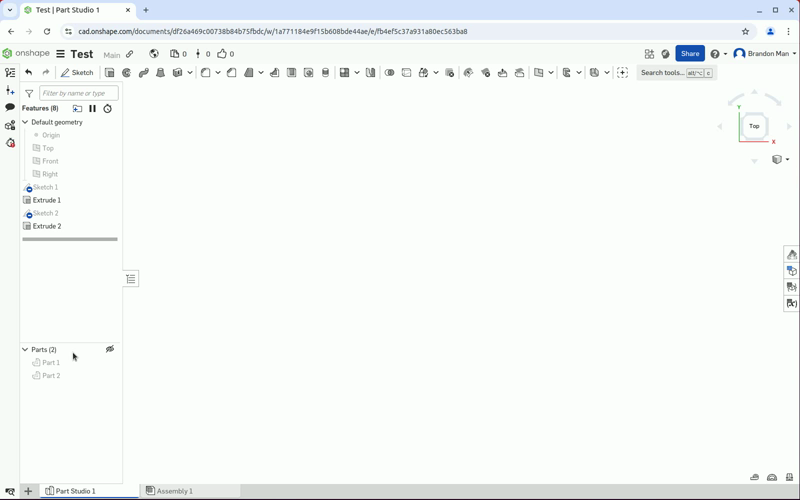
key(up)
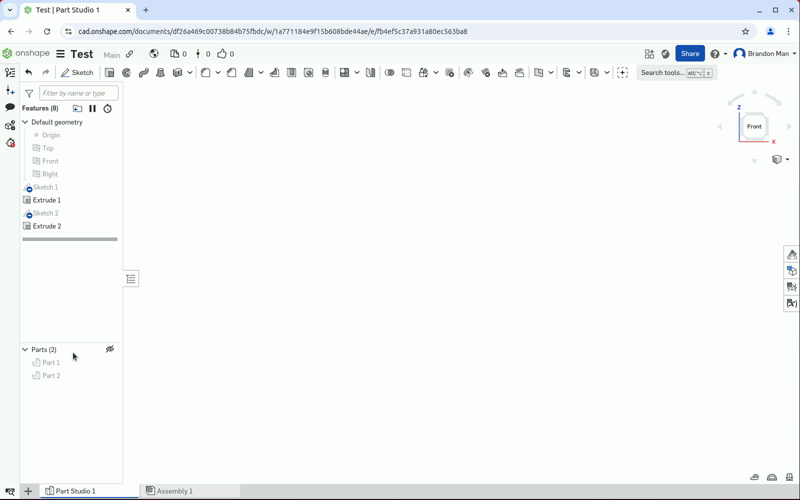
key_up(shift)
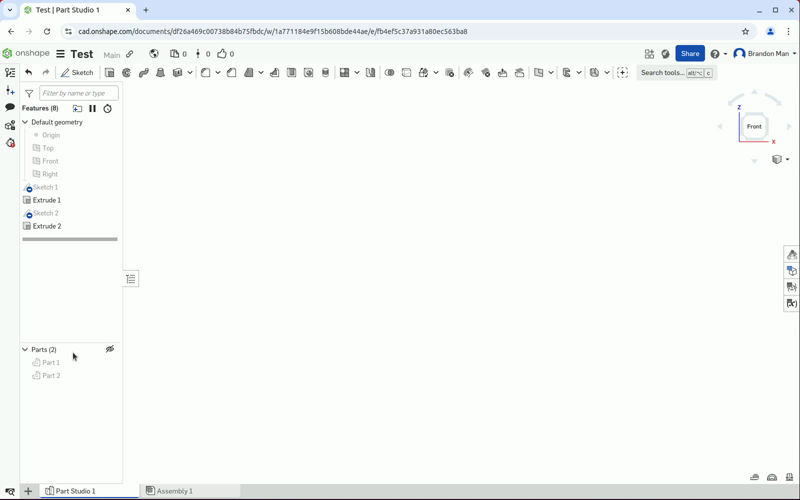
key(space)
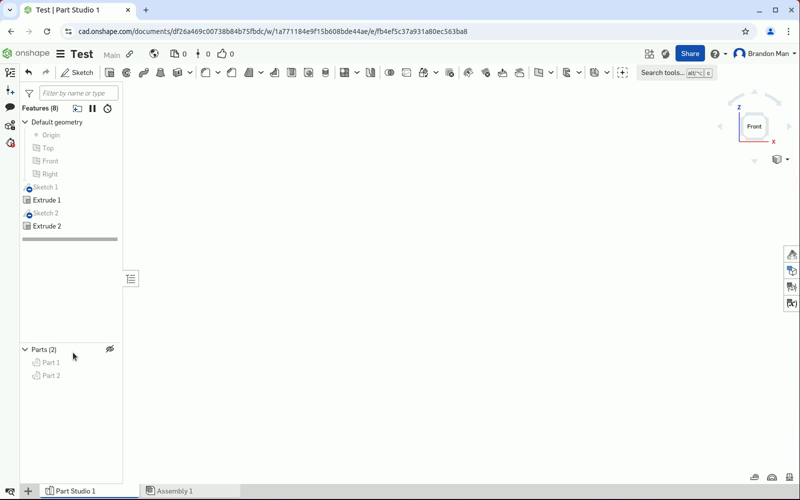
key_down(shift)
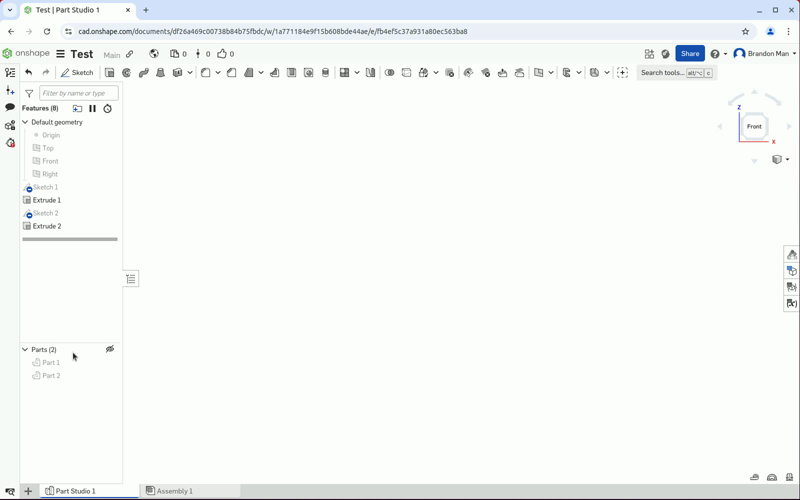
key(left)
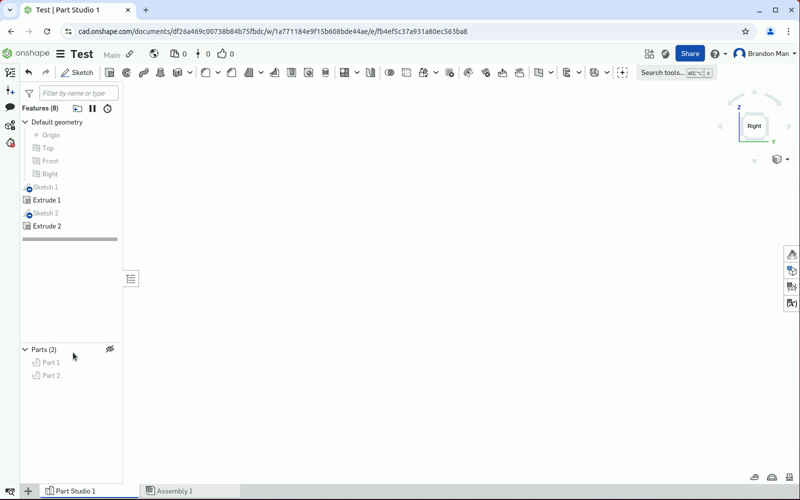
key_up(shift)
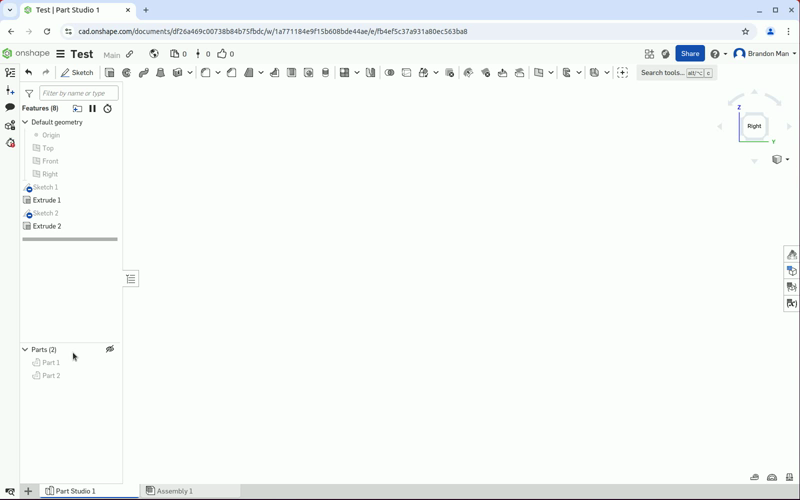
mouse_move(73, 352)
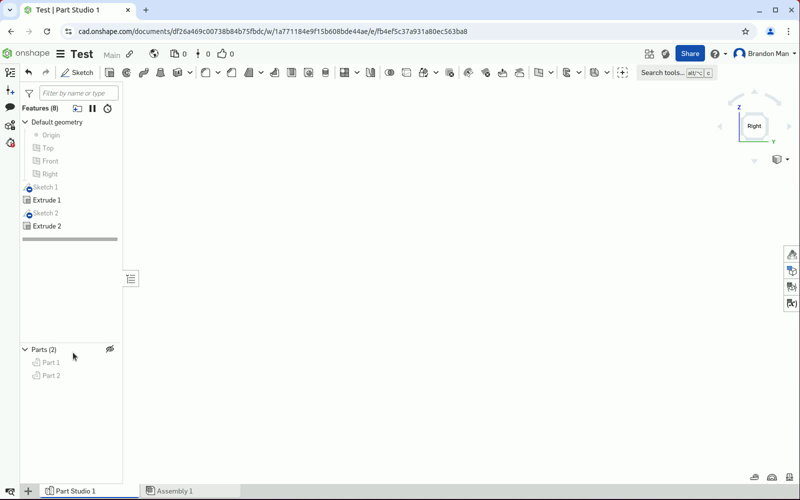
key(shift+y)
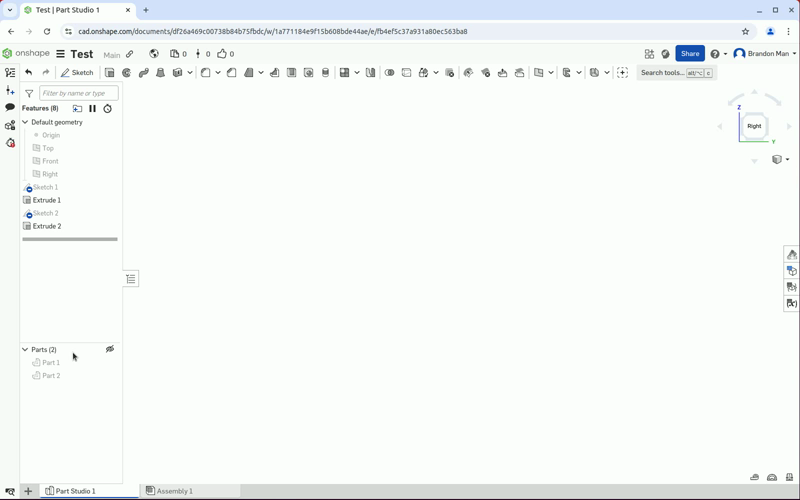
key(shift+s)
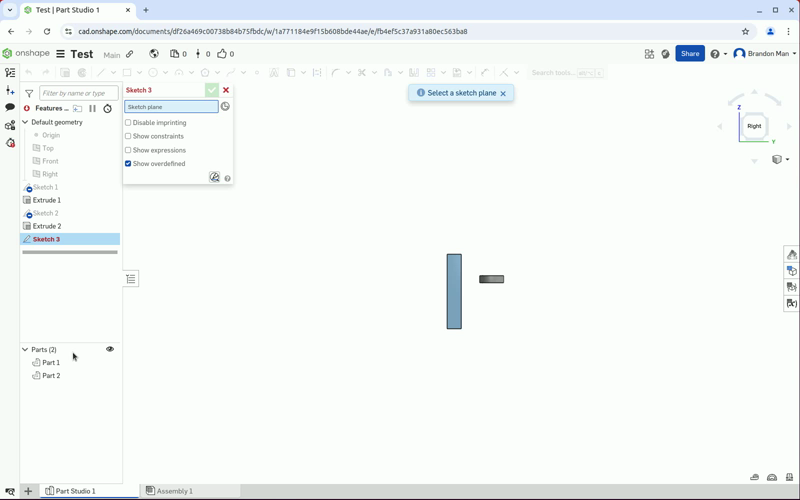
mouse_move(73, 176)
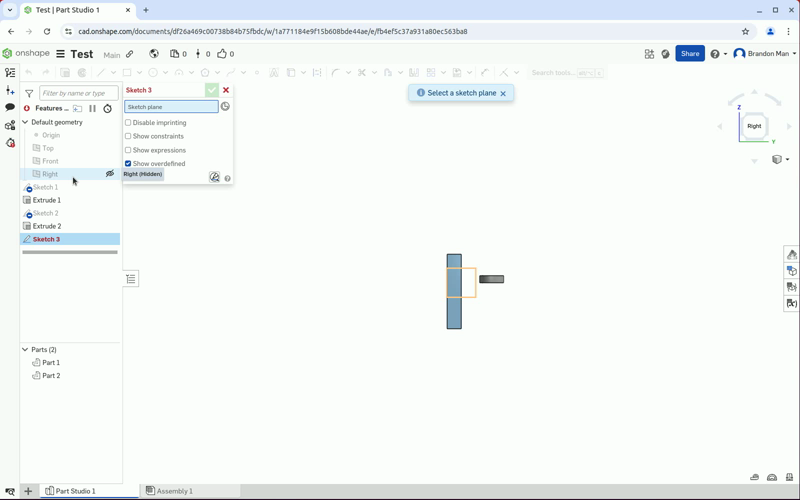
click(73, 176)
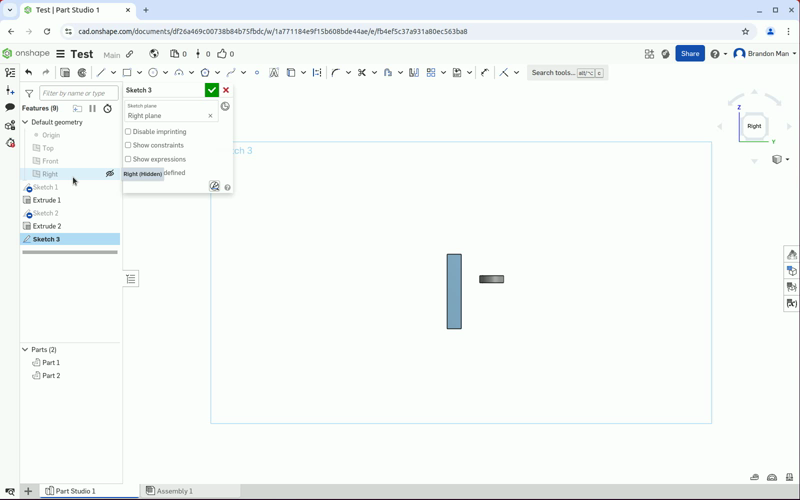
mouse_move(73, 352)
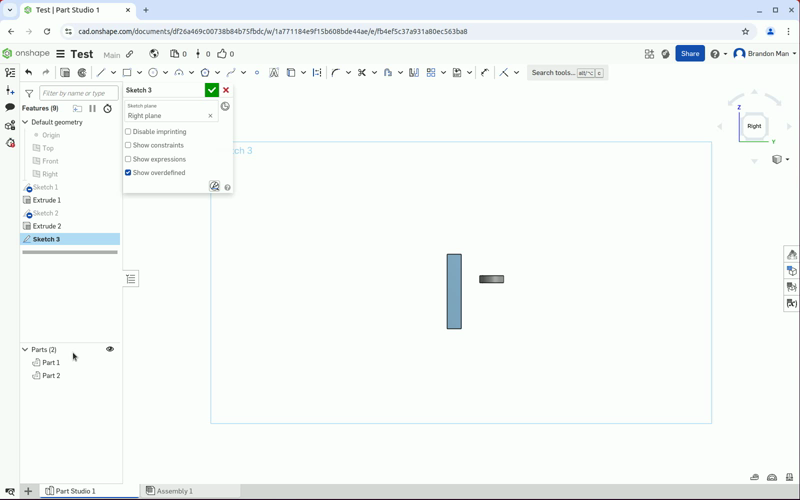
key(y)
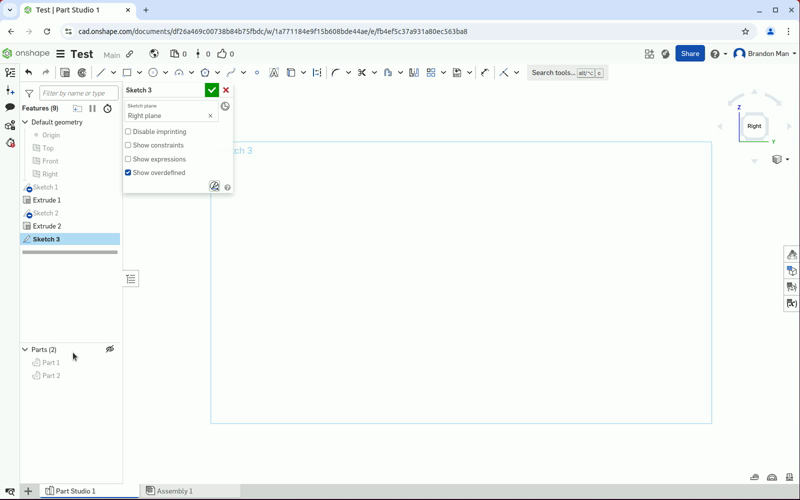
key(l)
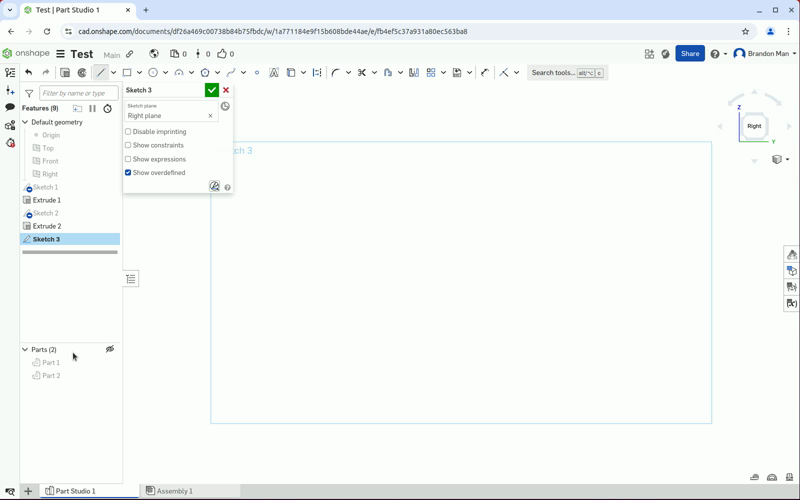
key_down(shift)
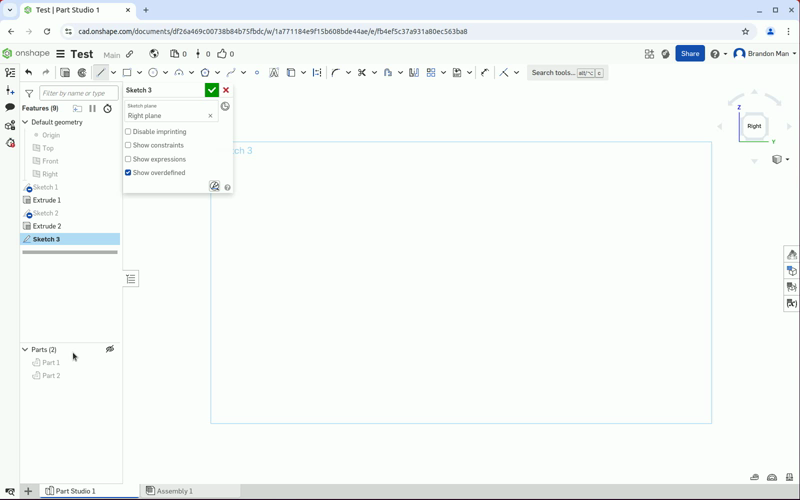
mouse_move(348, 195)
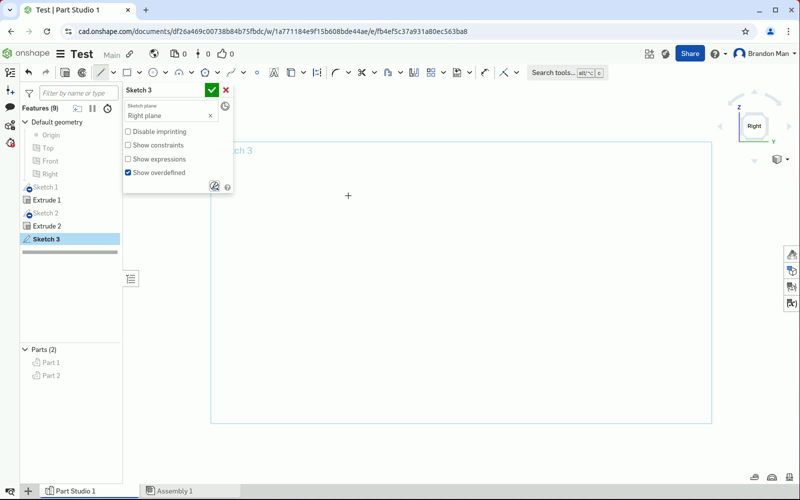
click(348, 195)
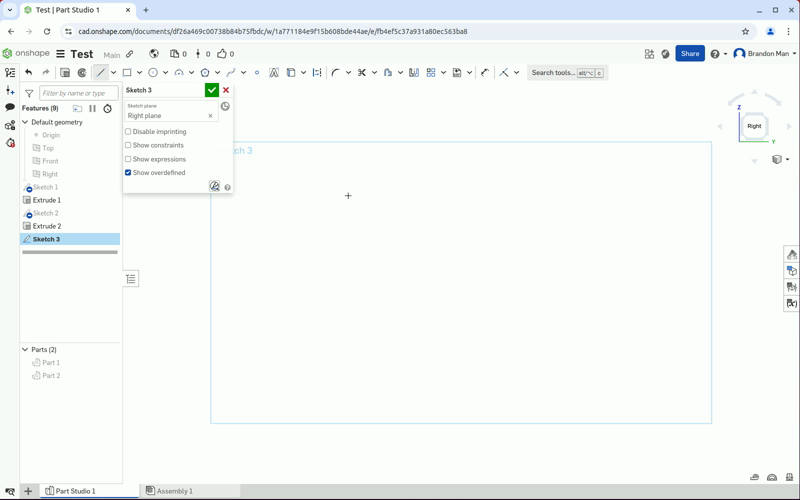
key_up(shift)
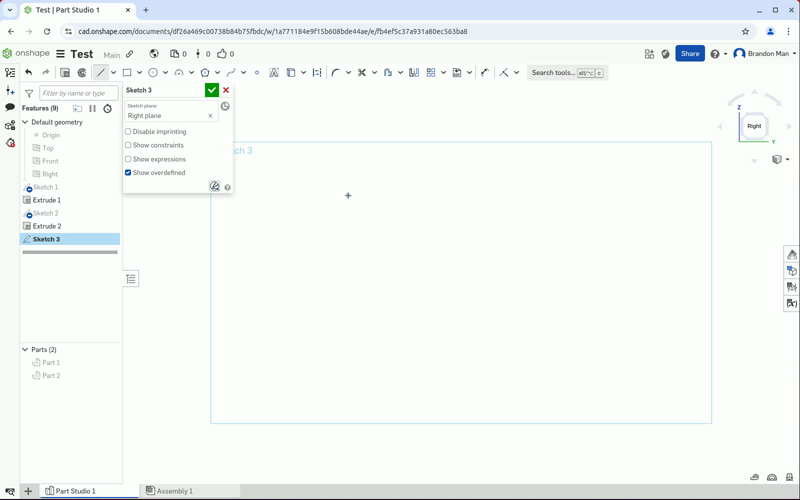
key_down(shift)
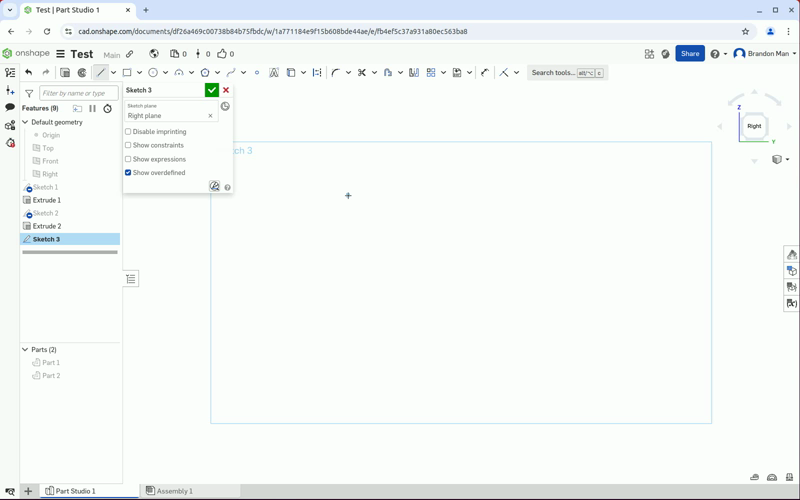
mouse_move(386, 345)
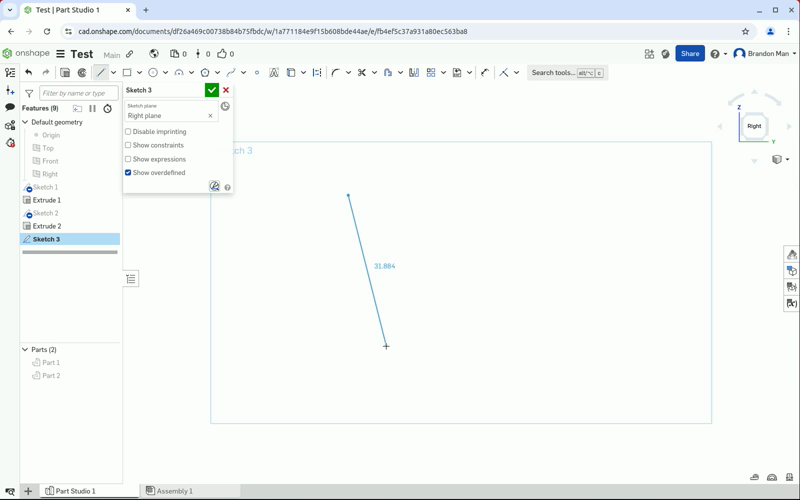
click(386, 345)
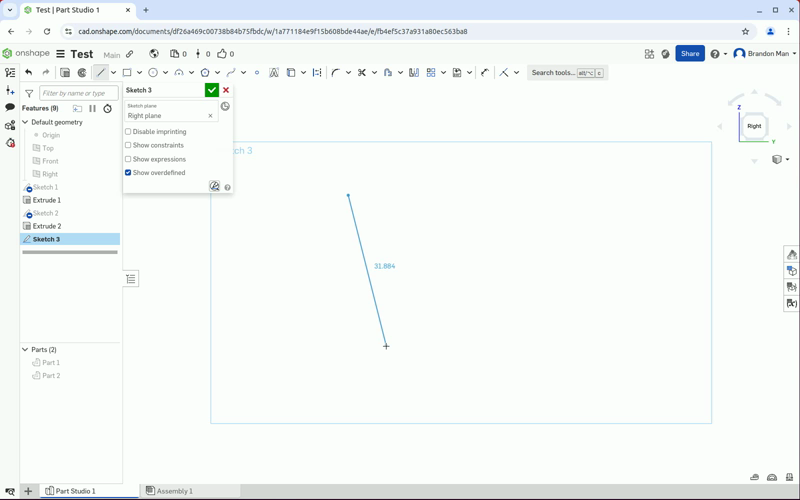
key_up(shift)
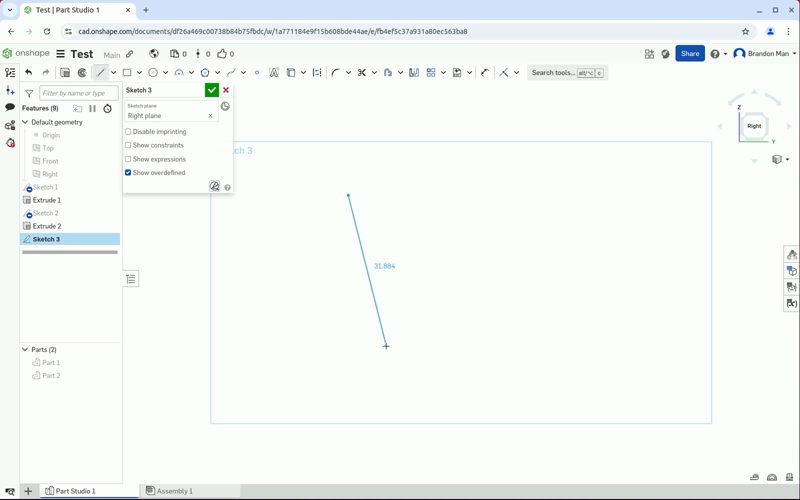
key_down(shift)
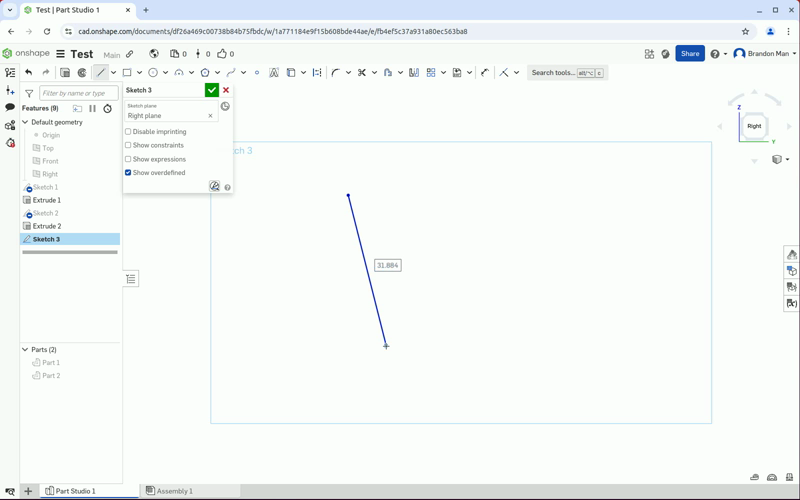
mouse_move(497, 237)
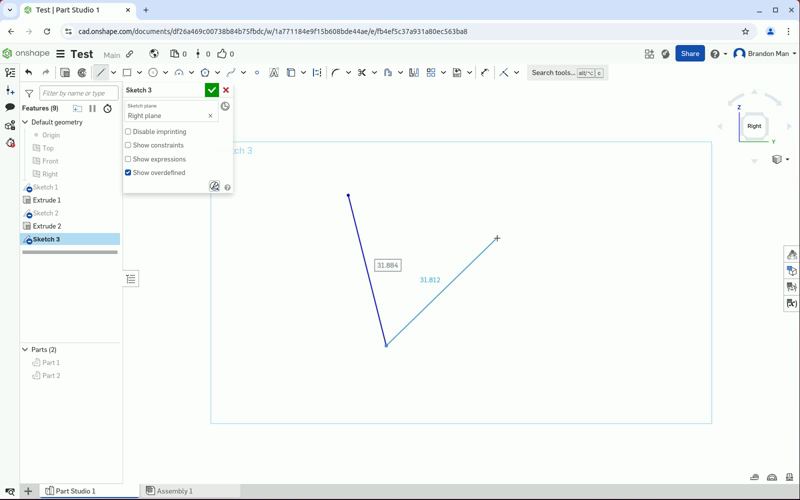
click(497, 237)
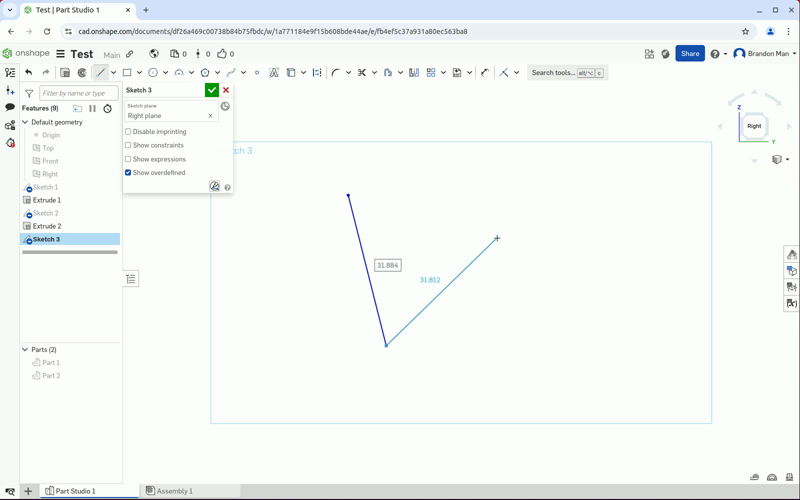
key_up(shift)
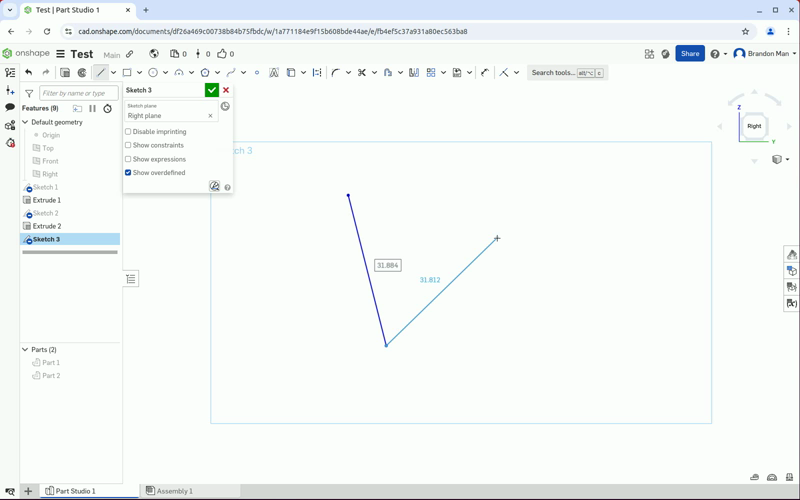
key_down(shift)
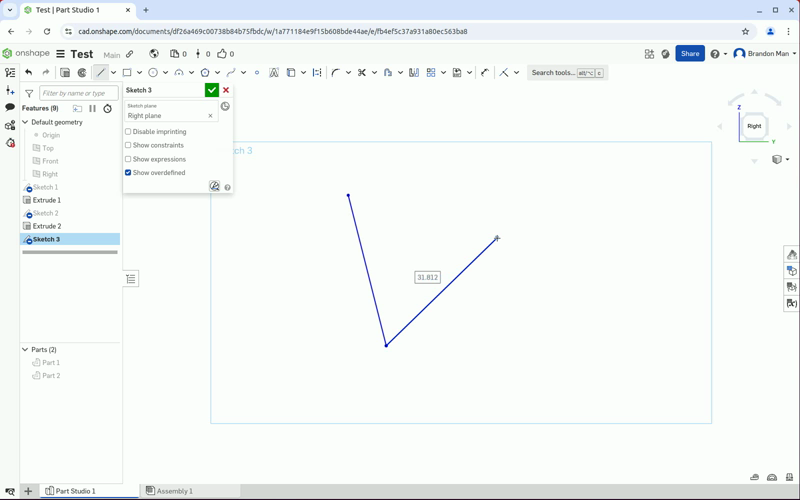
mouse_move(348, 195)
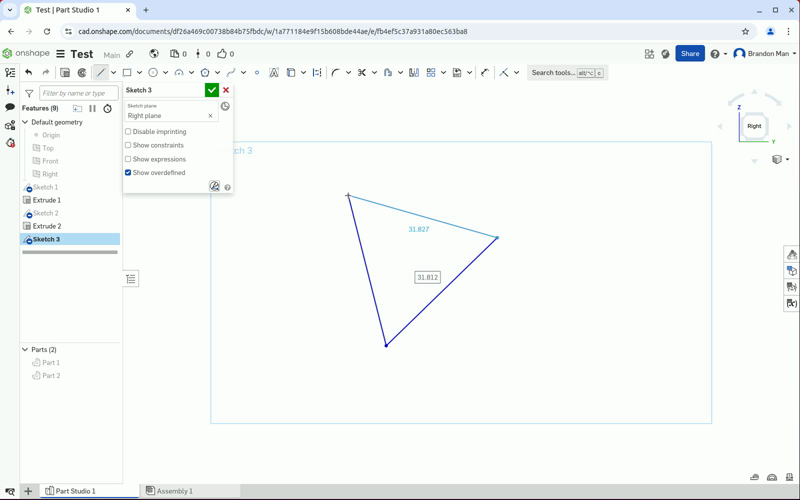
key_up(shift)
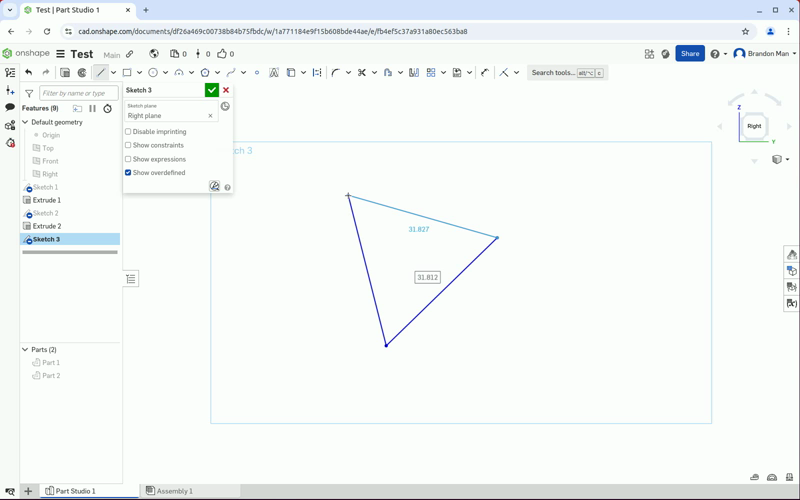
click(348, 195)
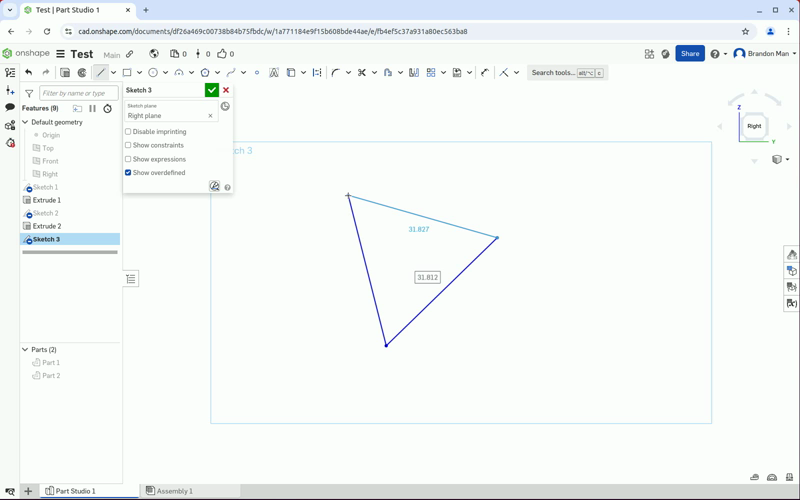
key(esc)
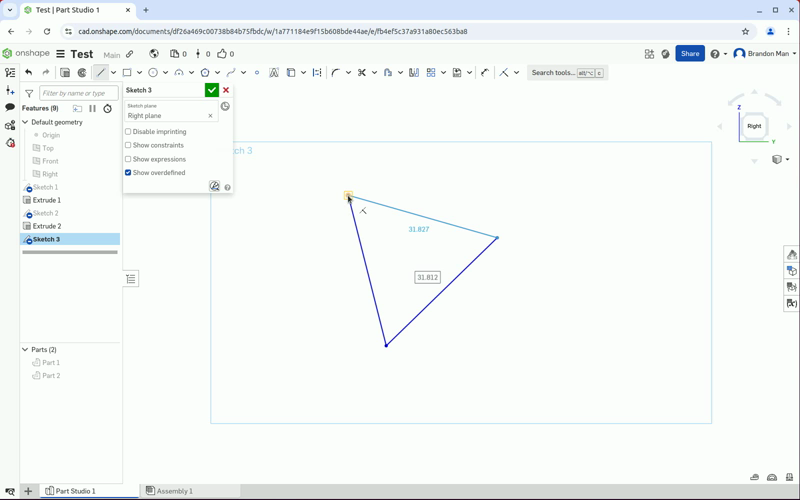
mouse_move(422, 233)
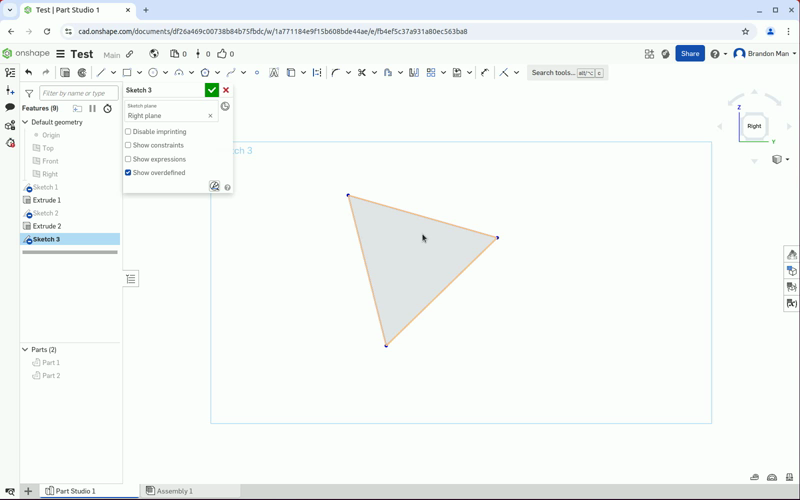
click(422, 233)
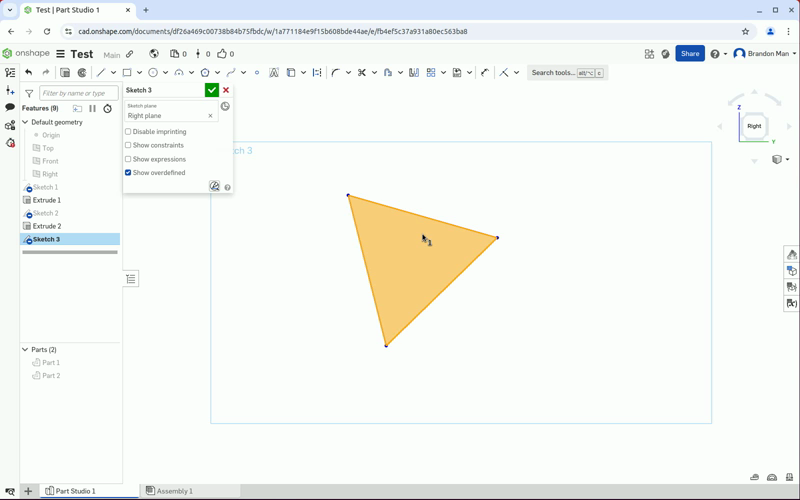
mouse_move(73, 352)
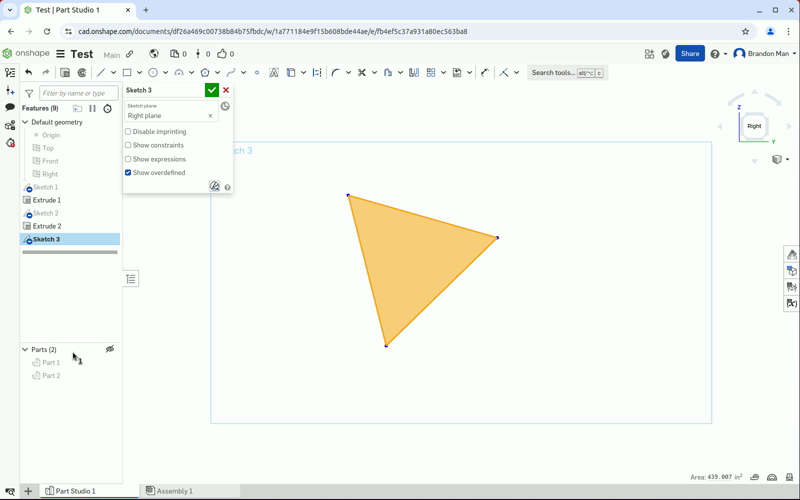
key(shift+y)
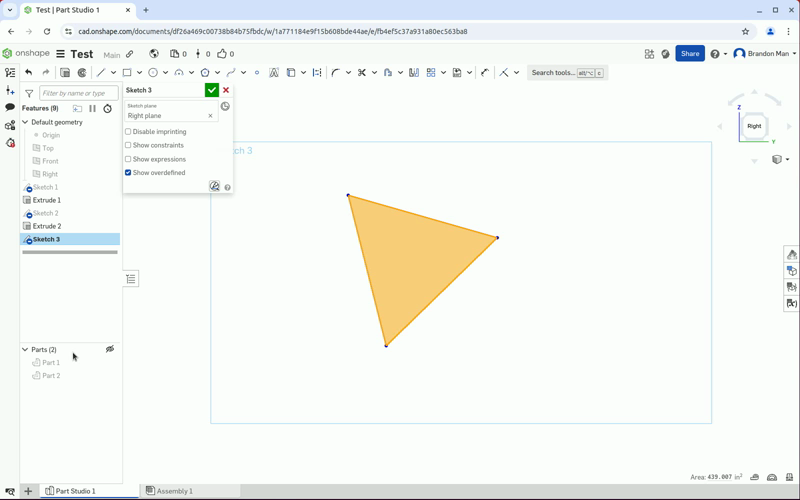
key(shift+e)
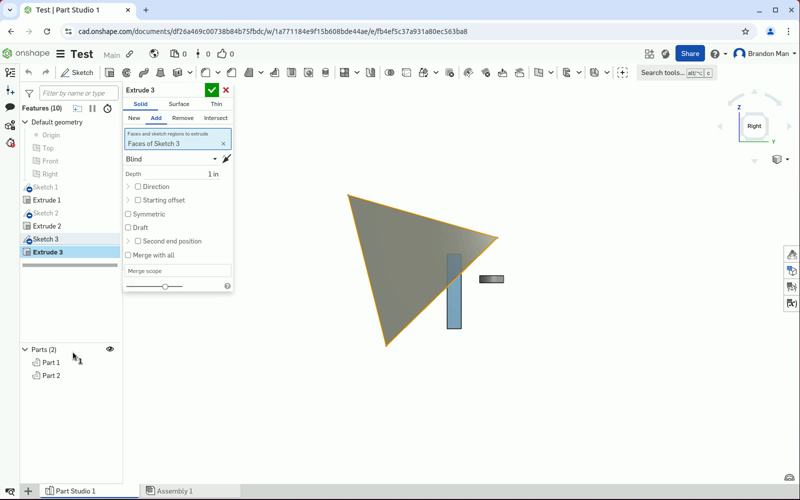
mouse_move(143, 106)
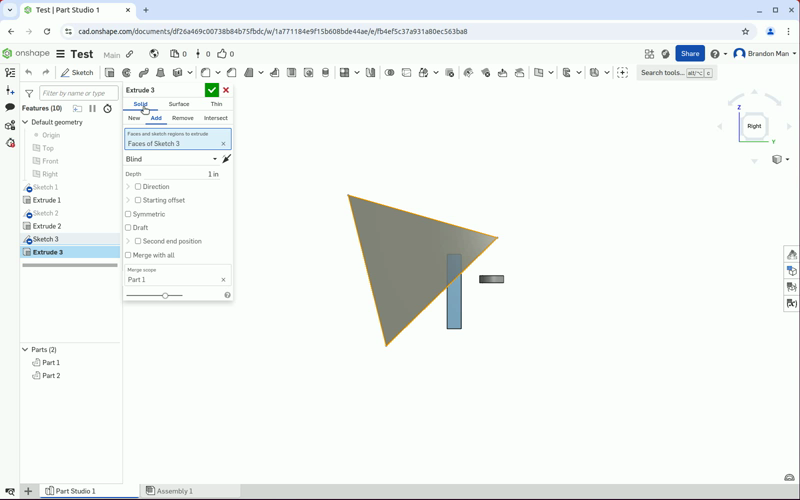
click(143, 106)
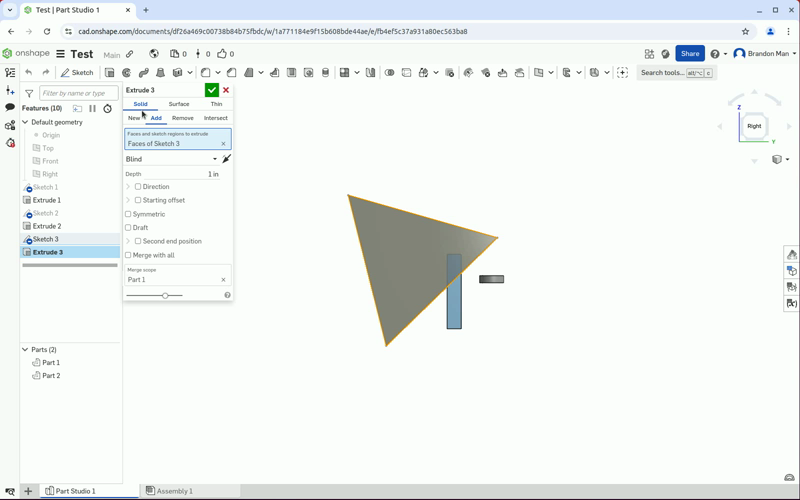
mouse_move(137, 120)
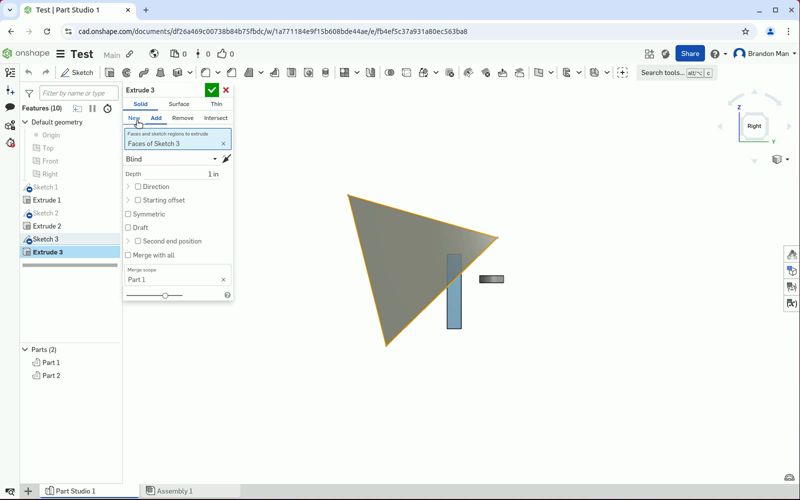
click(137, 120)
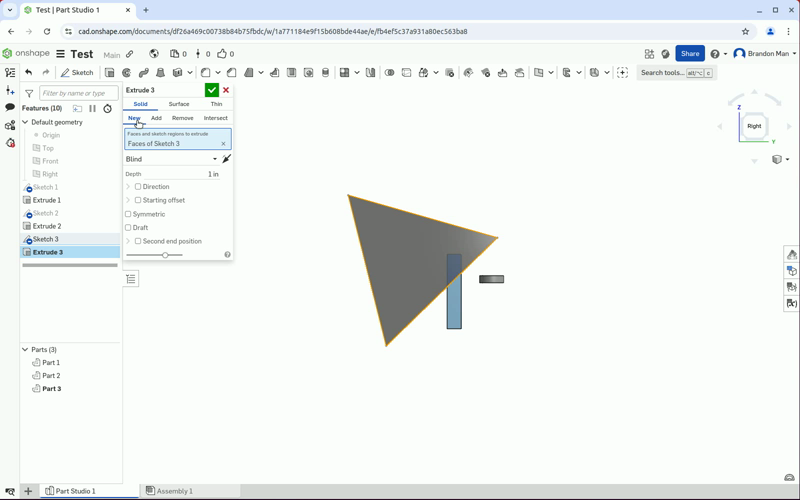
key(tab, 4)
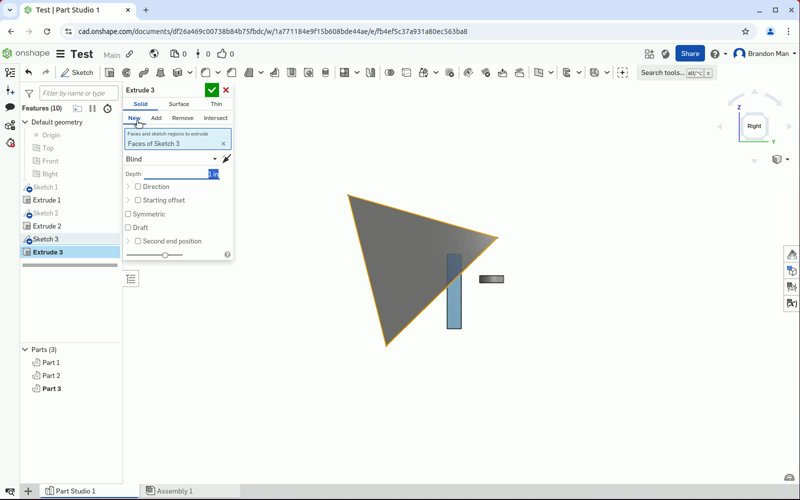
text(2.889)
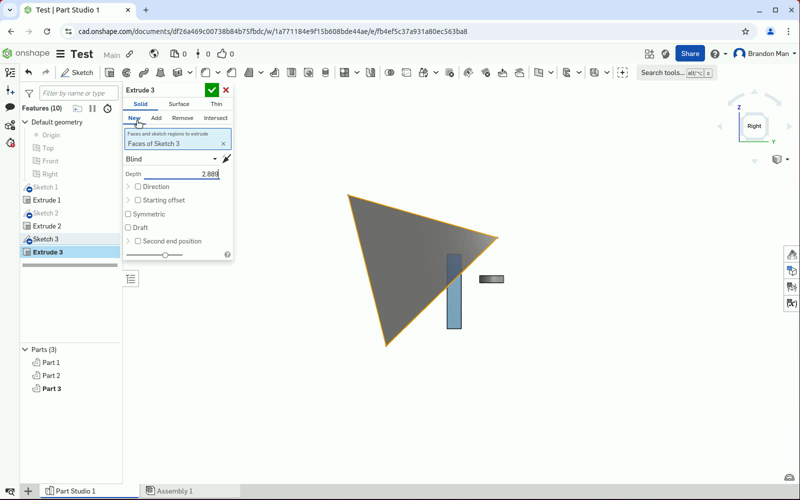
key(enter)
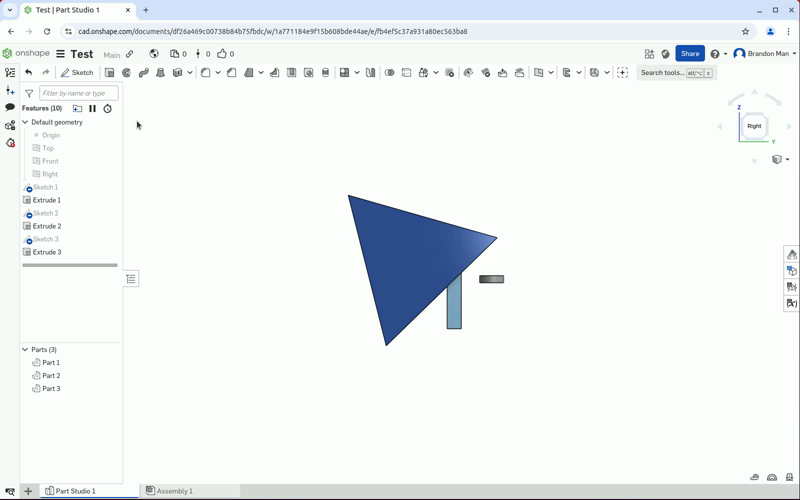
key(shift+h)
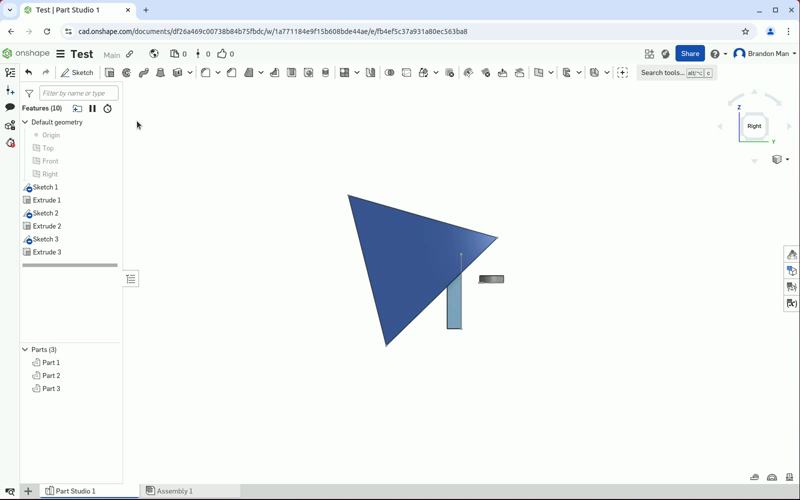
key(shift+h)
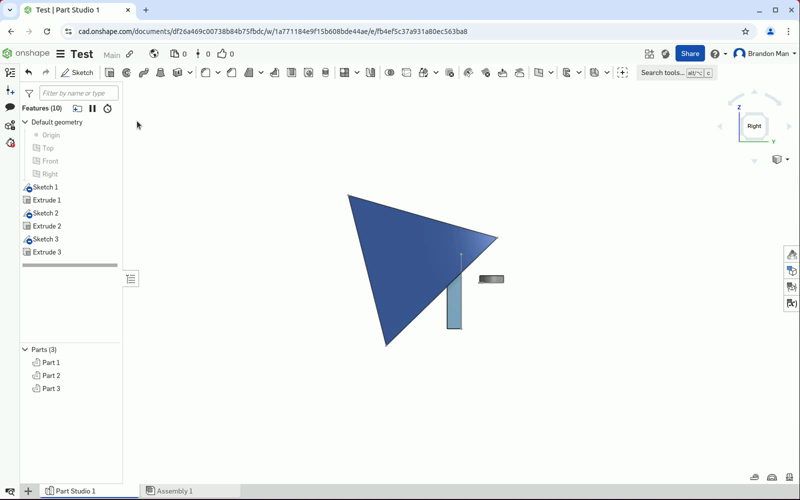
key(shift+7)
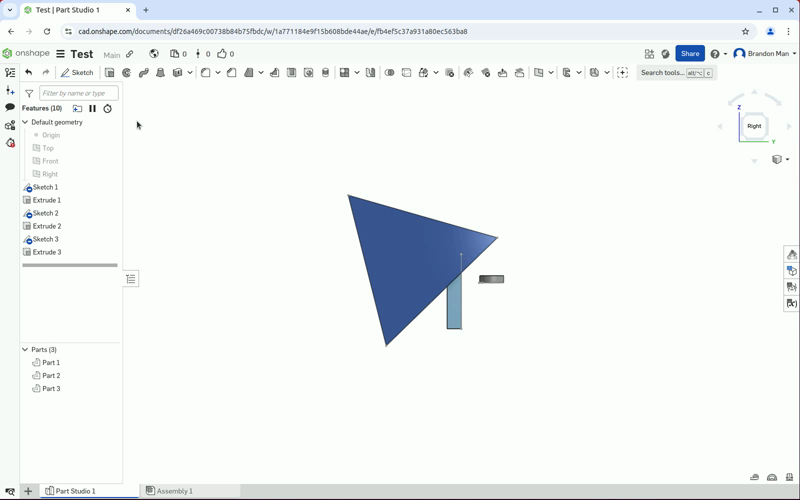
key(right, 2)
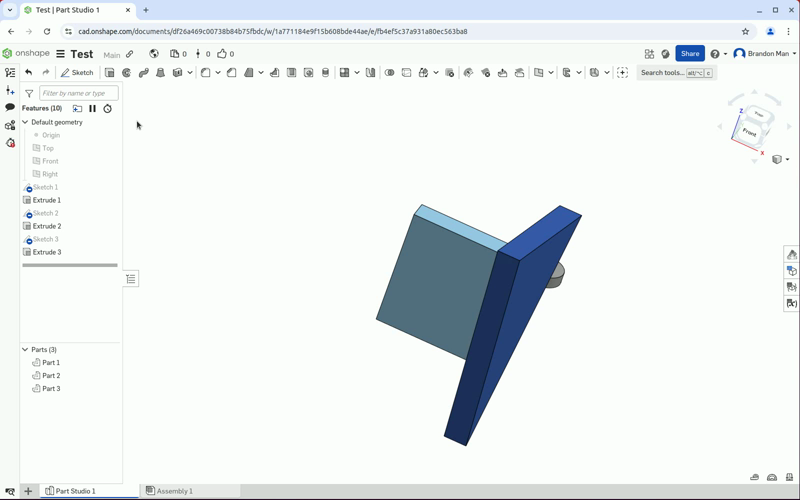
key(down, 2)
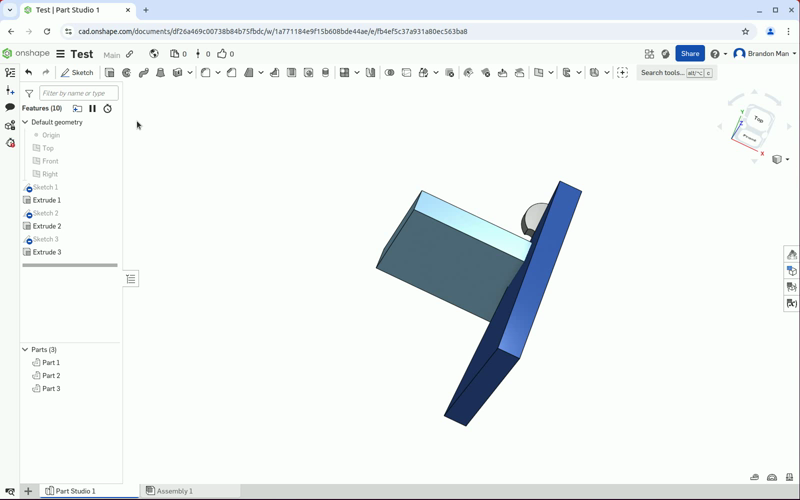
key(up, 2)
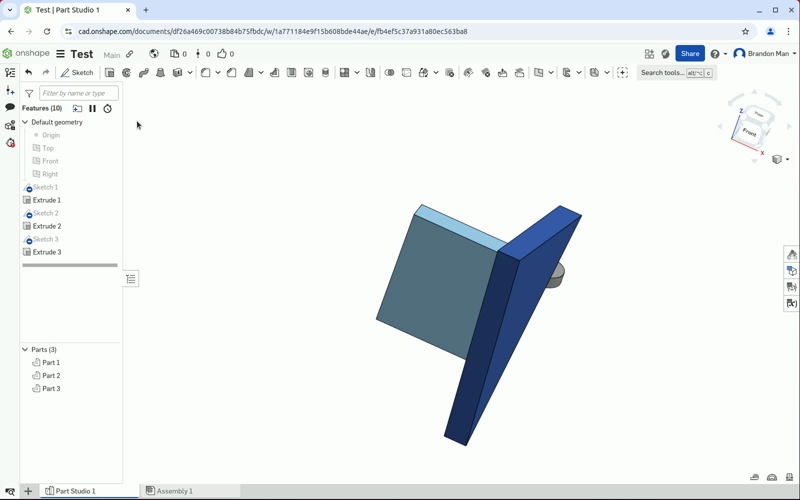
key(left, 2)
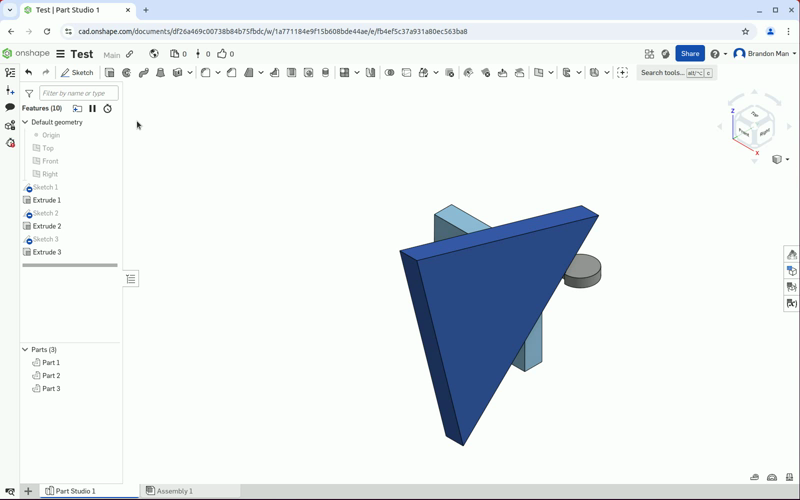
mouse_move(73, 189)
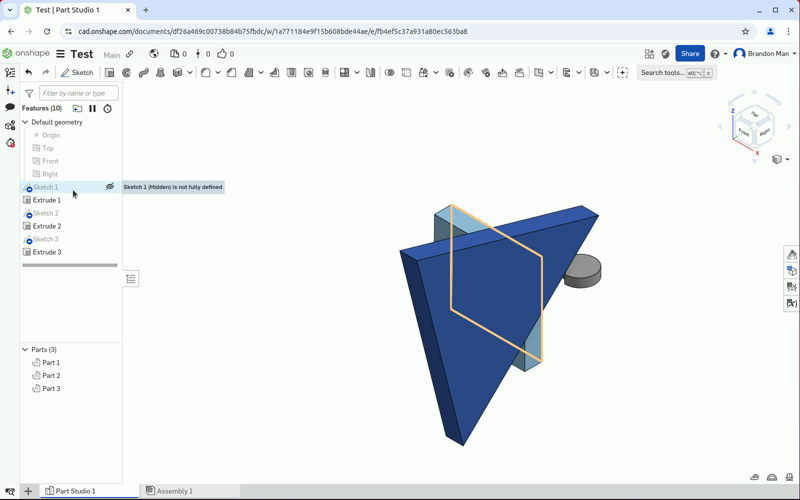
click(73, 189)